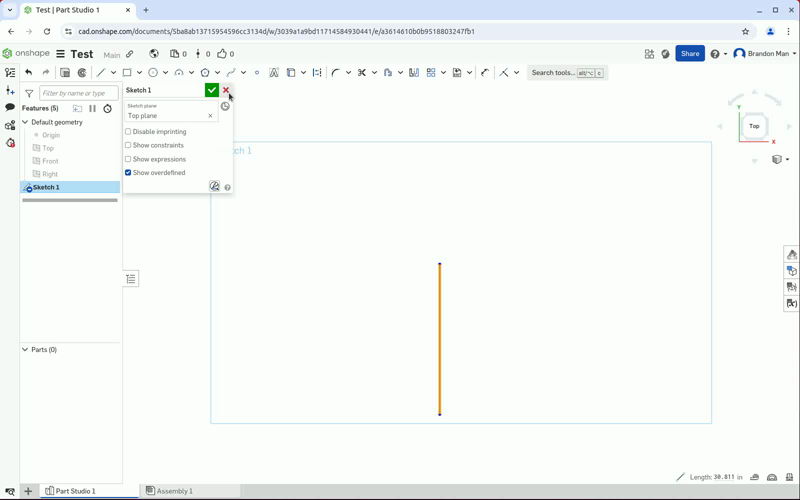
key(shift+h)
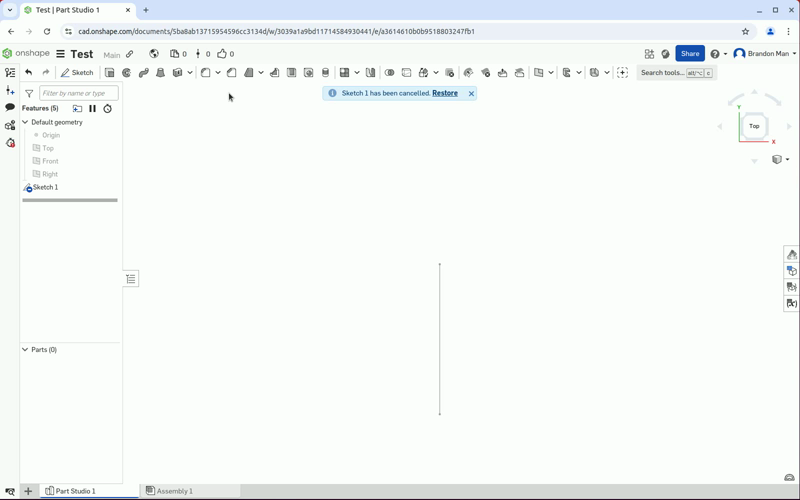
mouse_move(73, 352)
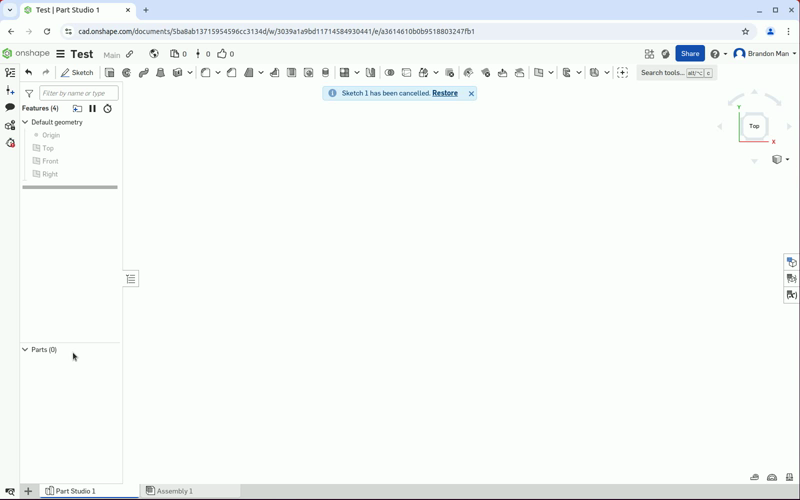
key(y)
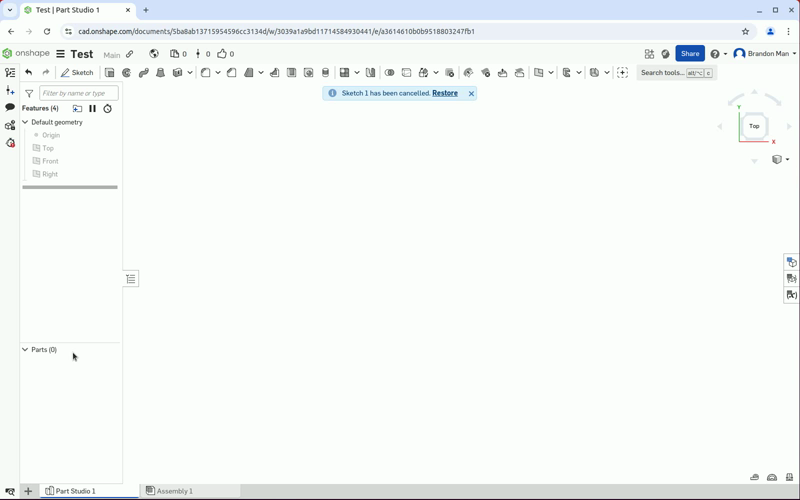
key(shift+p)
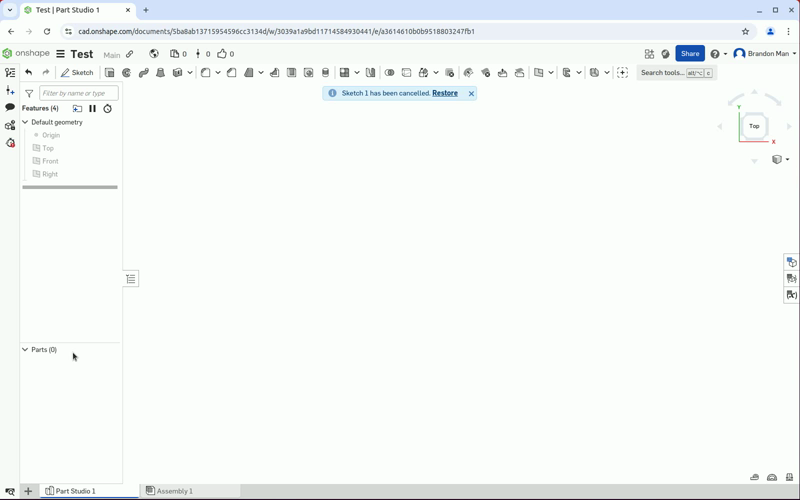
key(space)
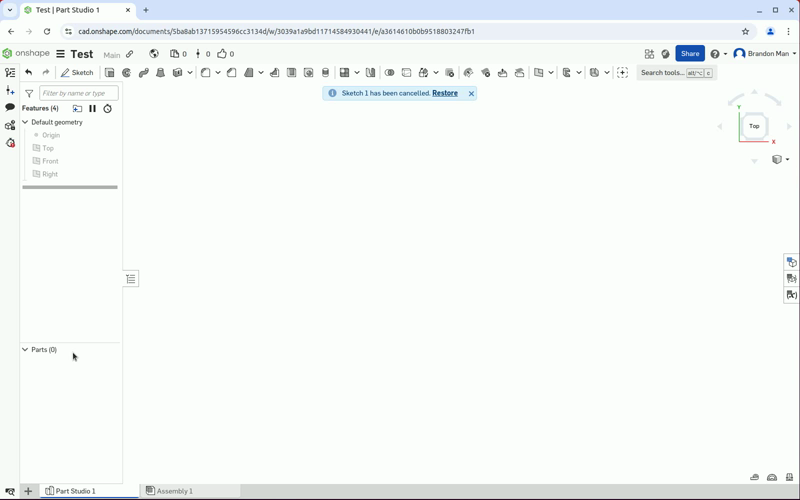
key_down(shift)
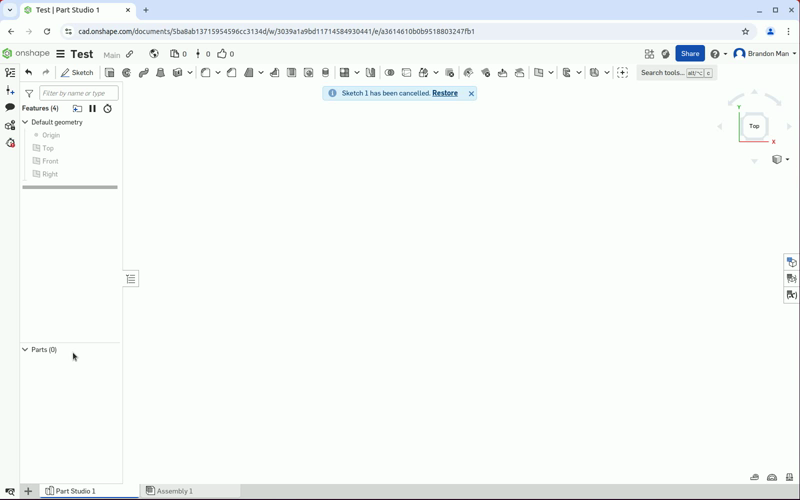
key(up)
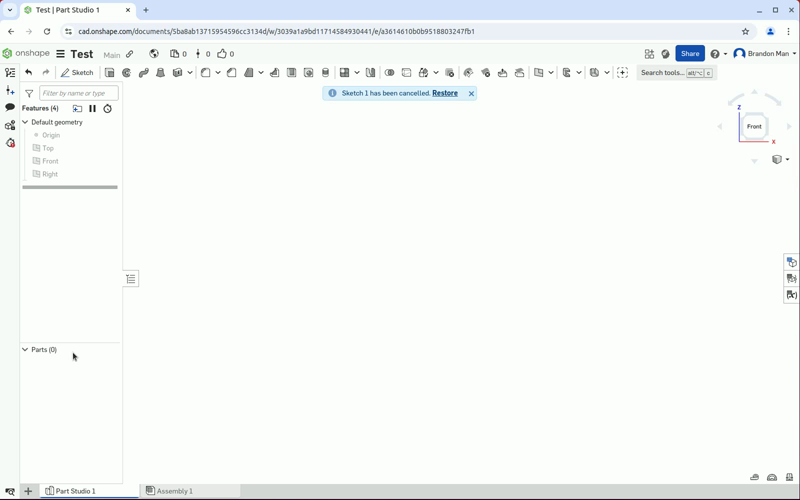
key_up(shift)
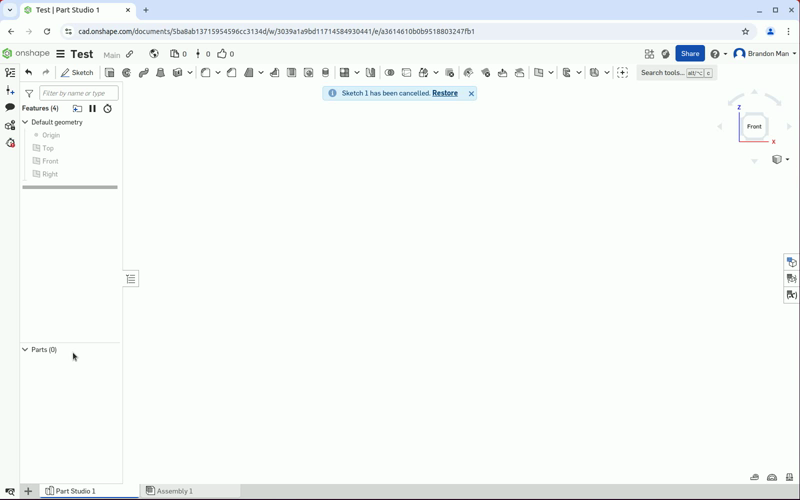
mouse_move(73, 352)
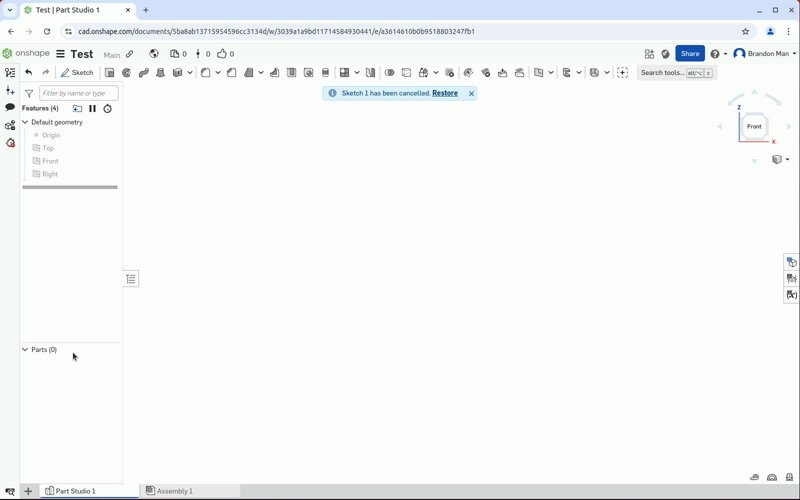
key(shift+y)
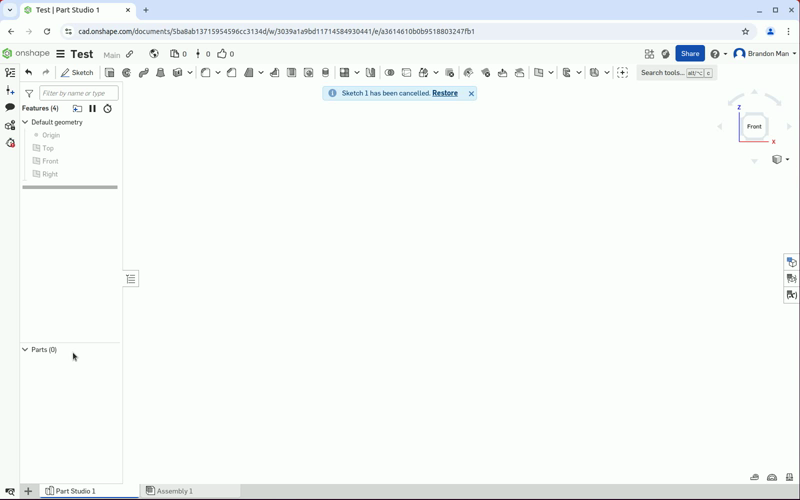
key(shift+s)
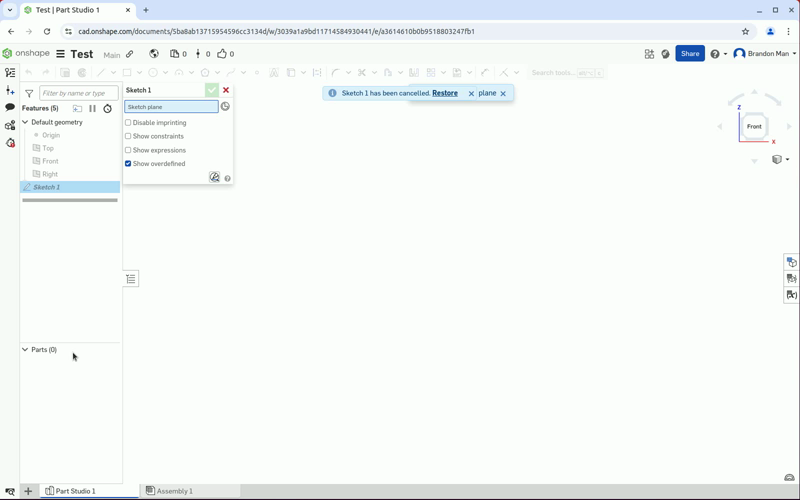
mouse_move(73, 163)
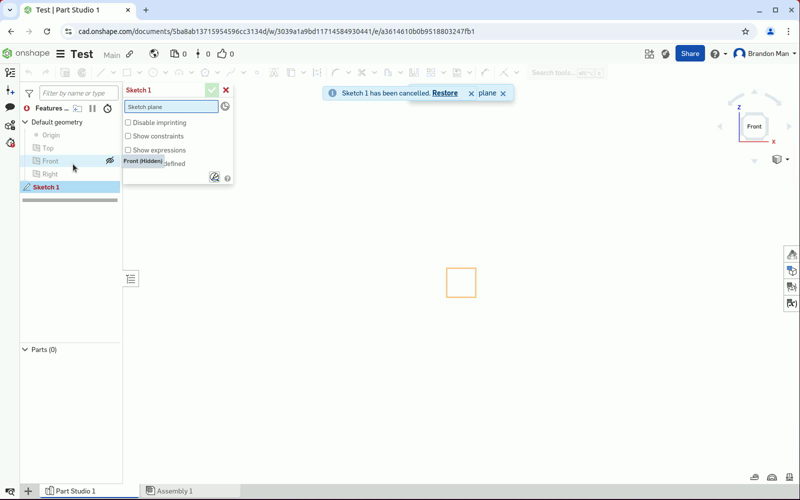
click(73, 163)
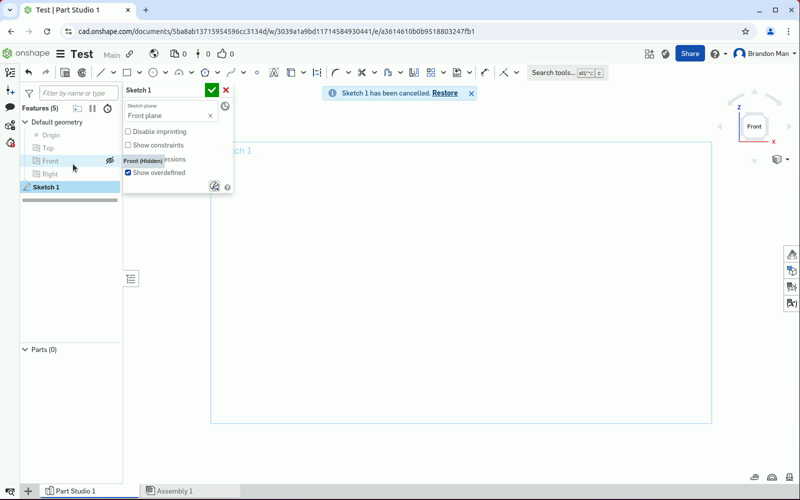
mouse_move(73, 352)
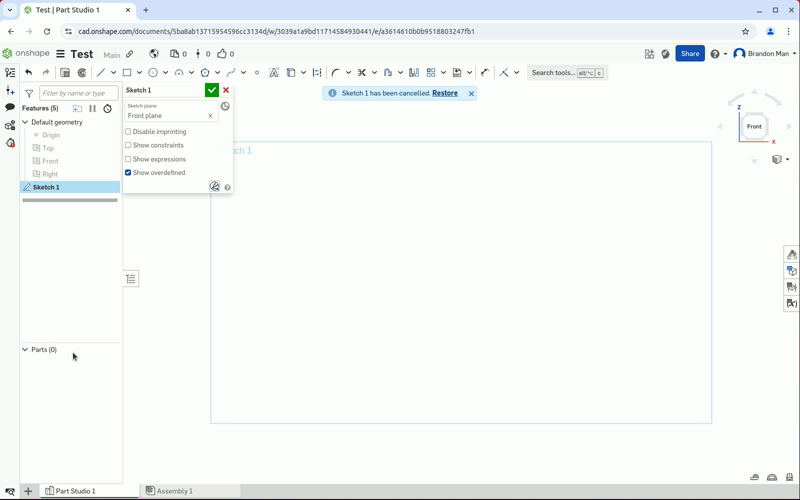
key(y)
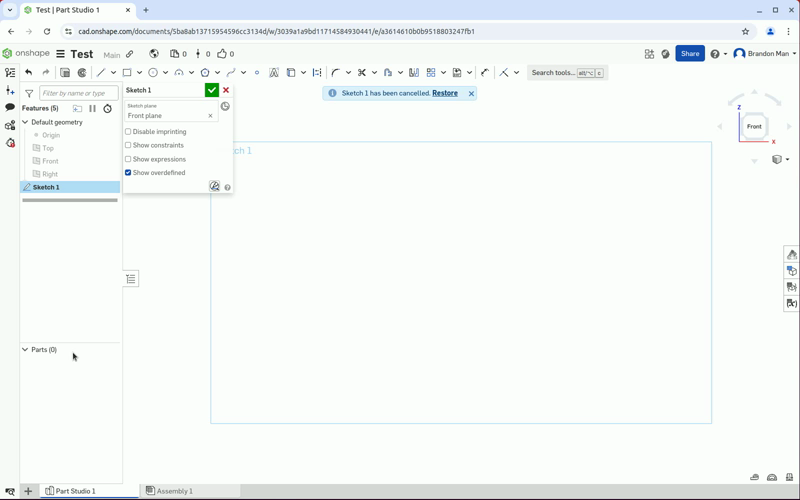
key(l)
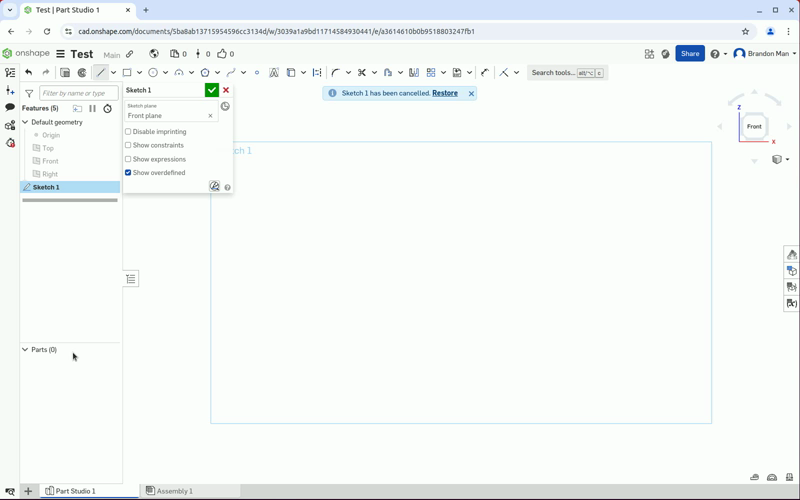
key_down(shift)
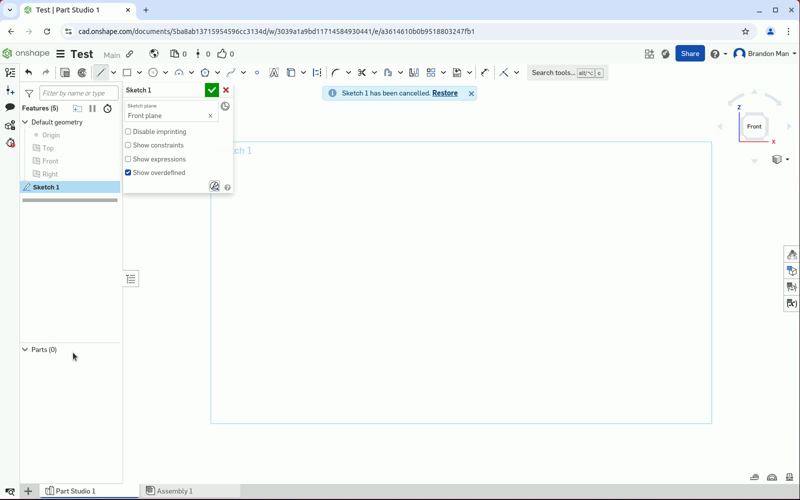
mouse_move(423, 336)
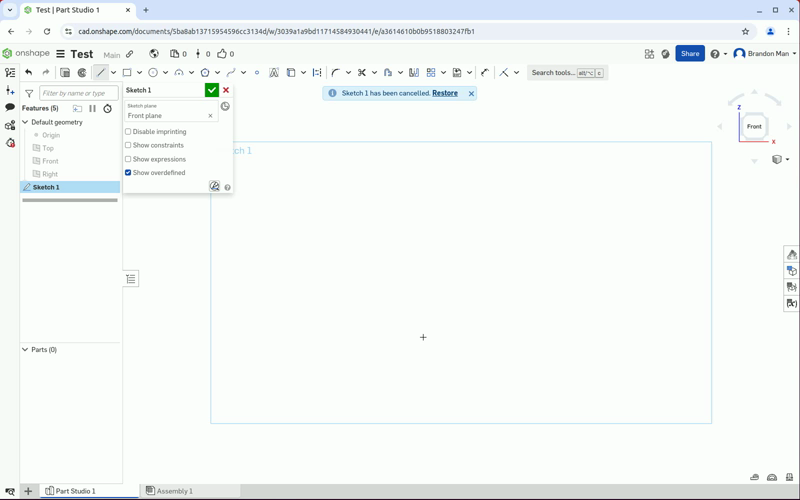
click(423, 336)
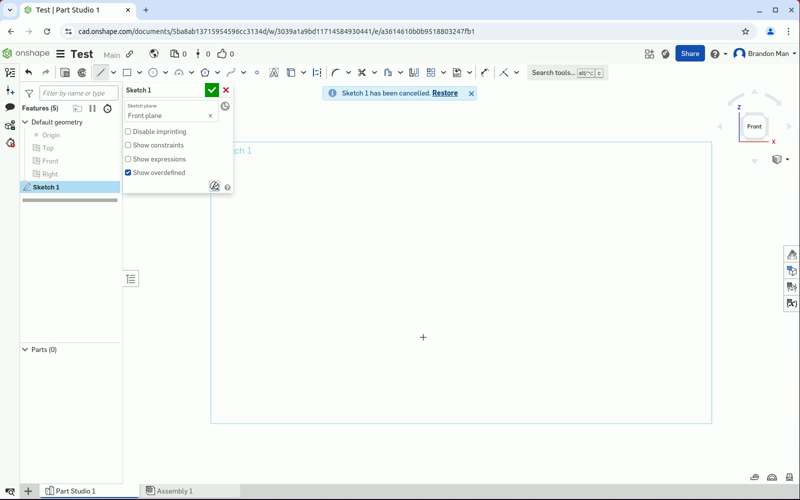
key_up(shift)
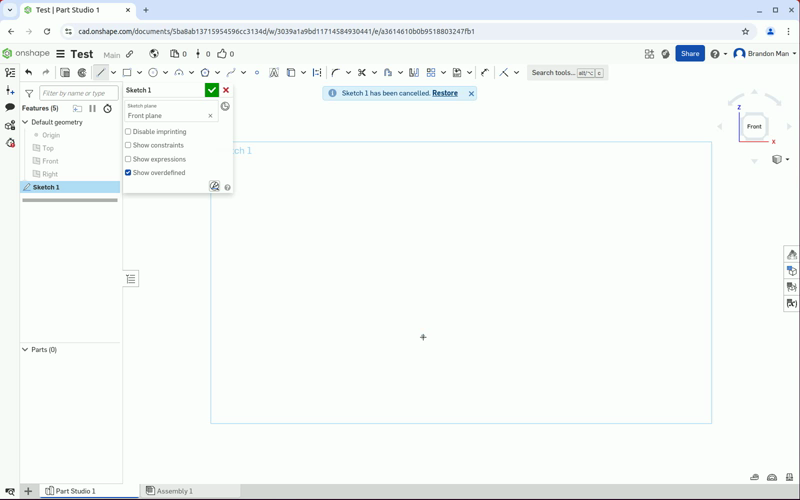
key_down(shift)
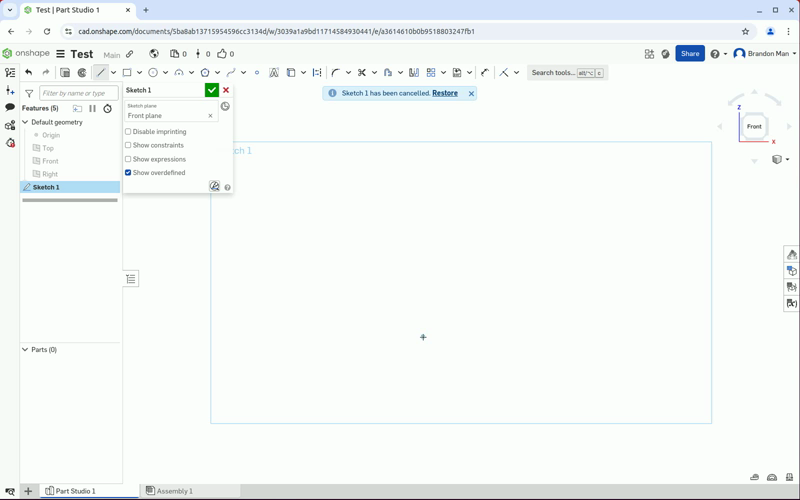
mouse_move(499, 336)
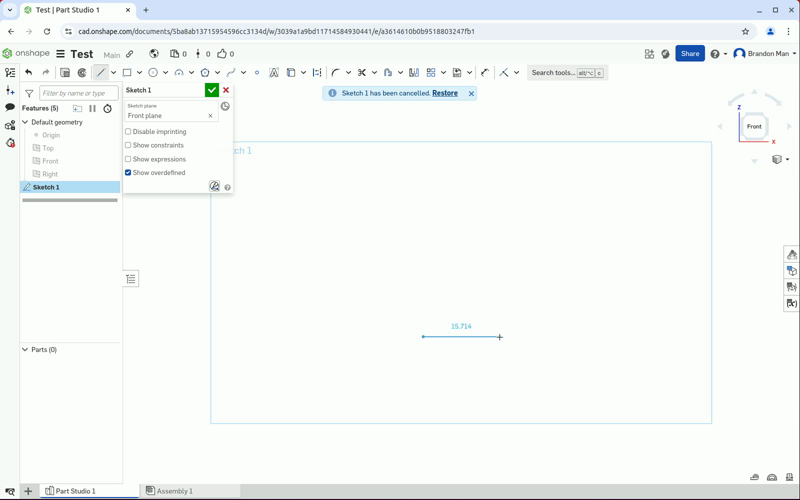
click(499, 336)
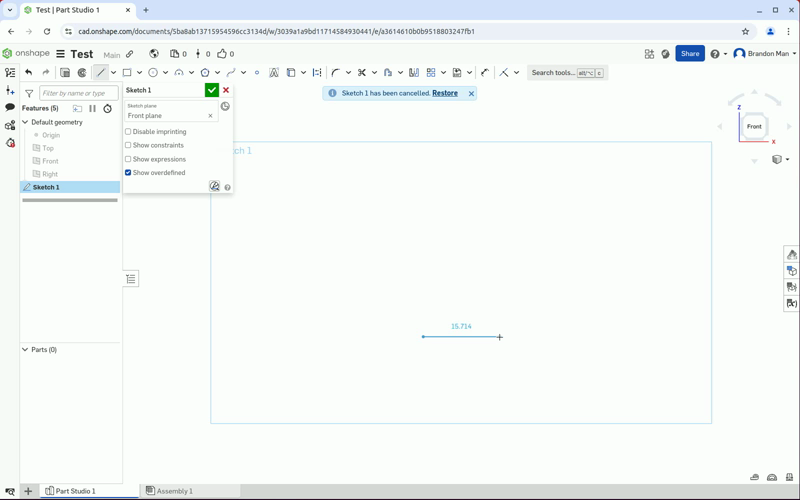
key_up(shift)
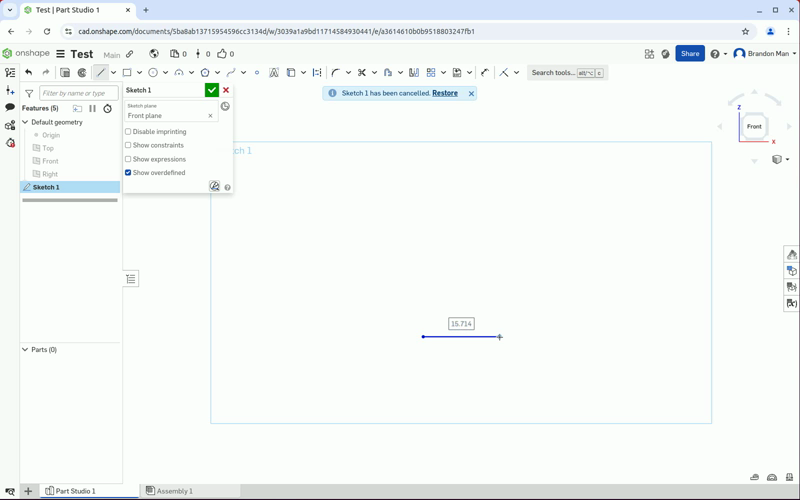
key_down(shift)
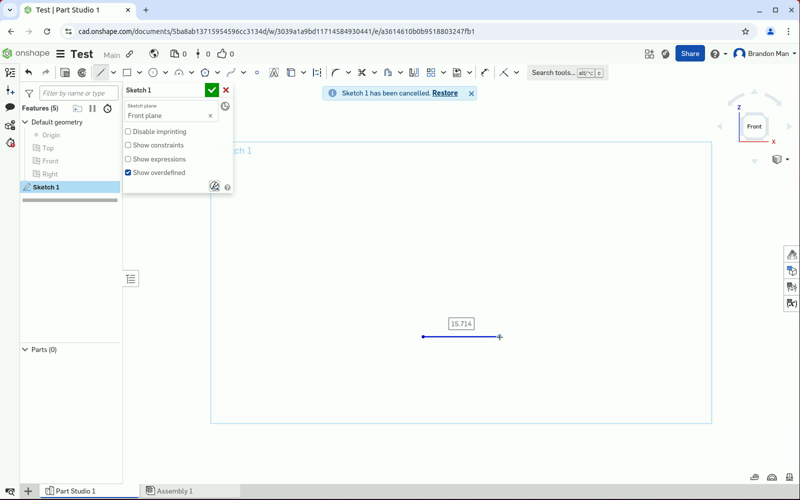
mouse_move(529, 336)
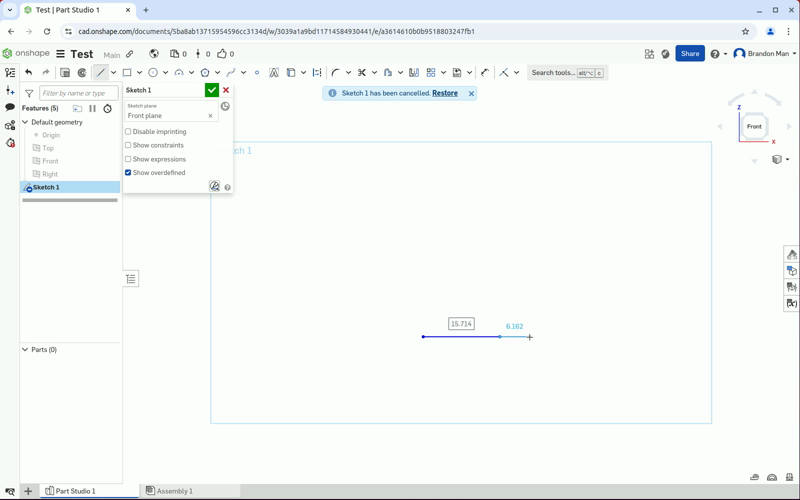
mouse_move(499, 325)
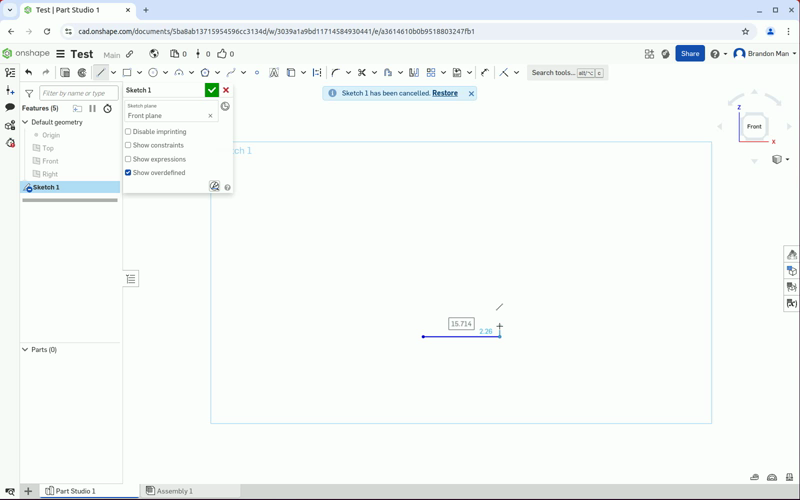
click(499, 325)
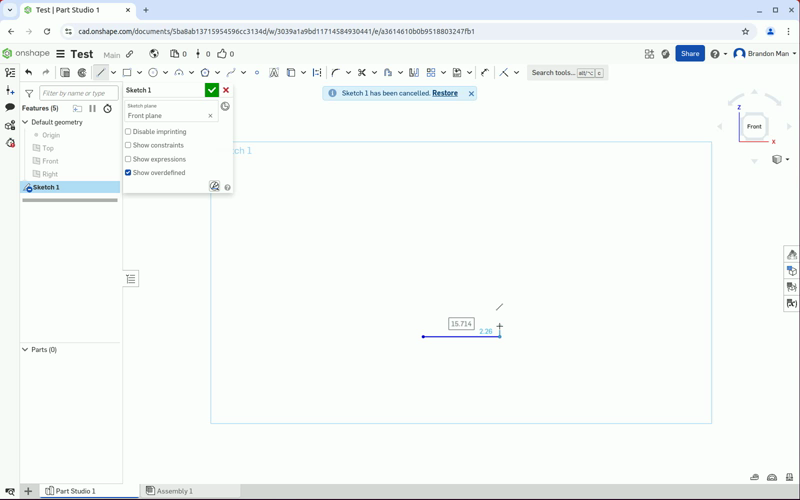
key_up(shift)
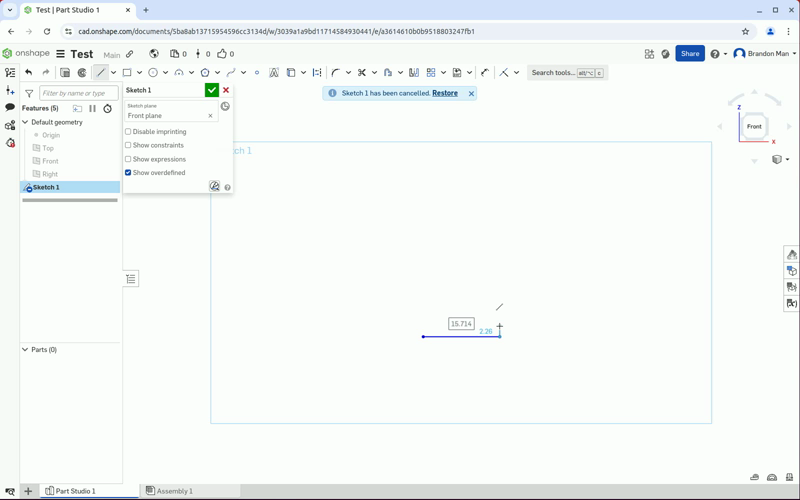
key_down(shift)
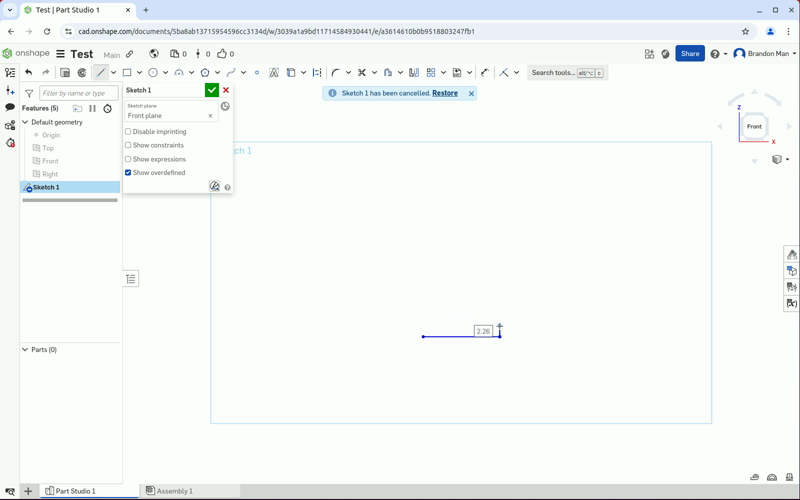
mouse_move(423, 325)
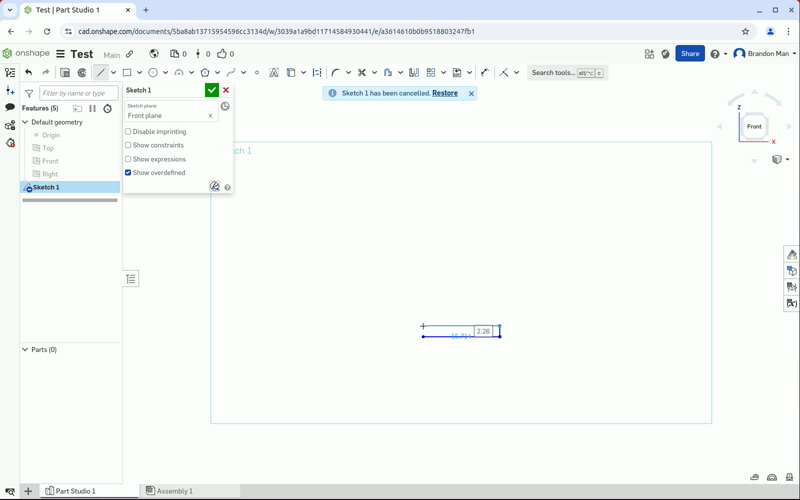
click(423, 325)
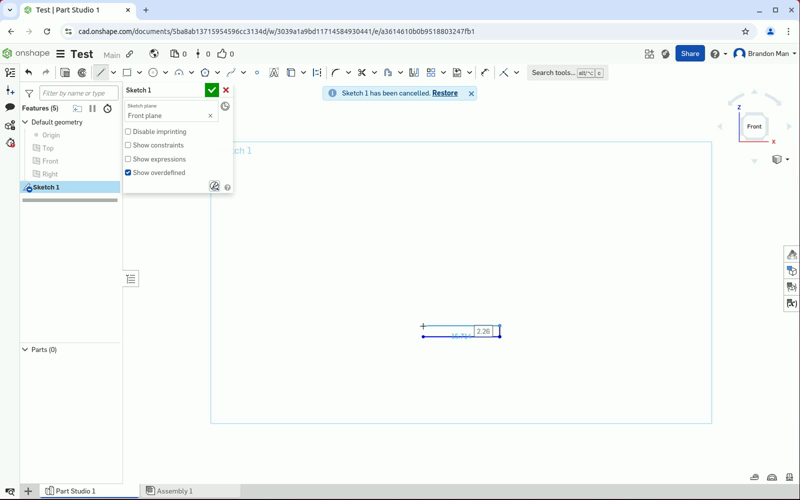
key_up(shift)
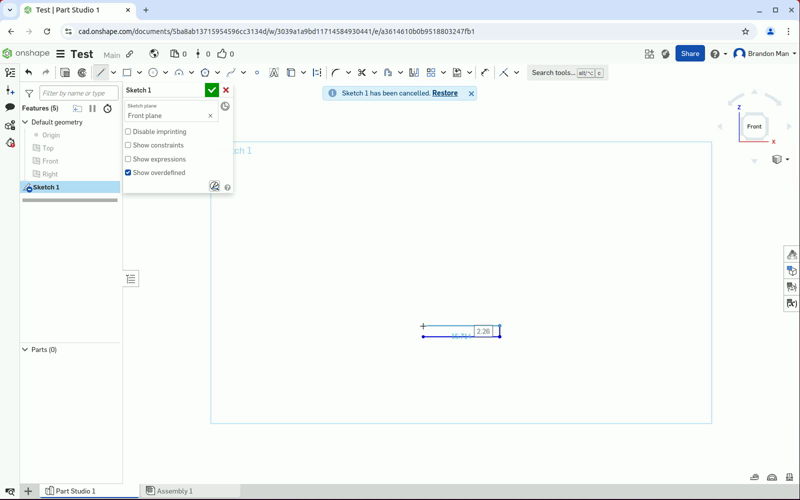
mouse_move(453, 325)
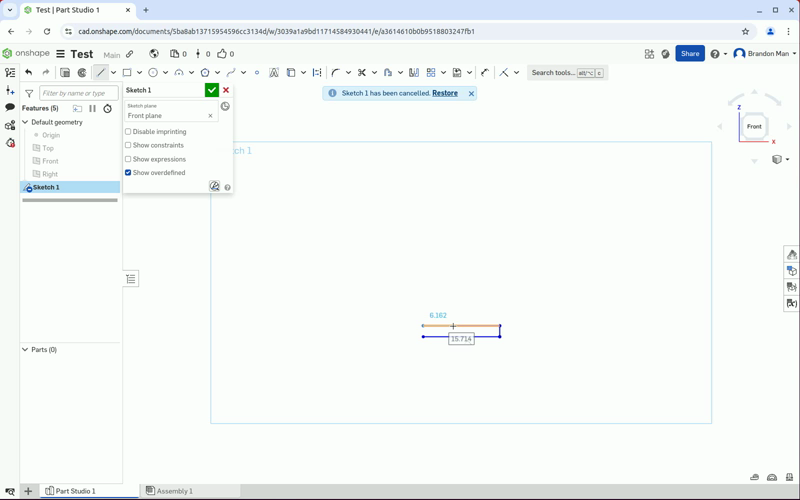
key_down(shift)
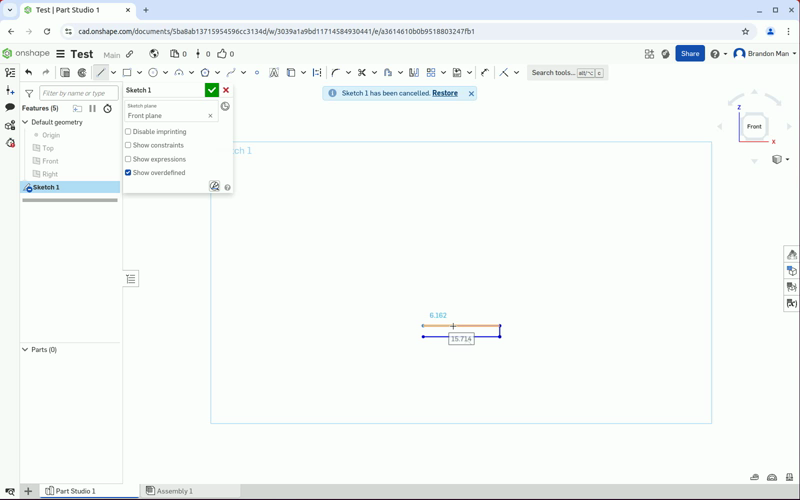
mouse_move(423, 336)
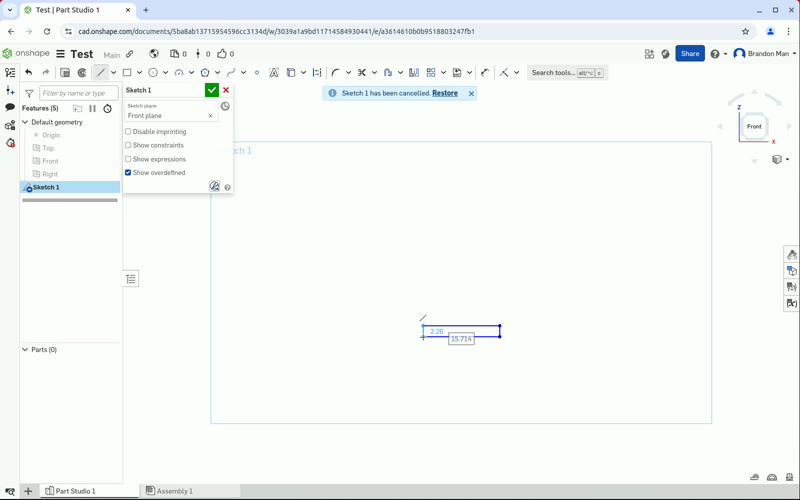
key_up(shift)
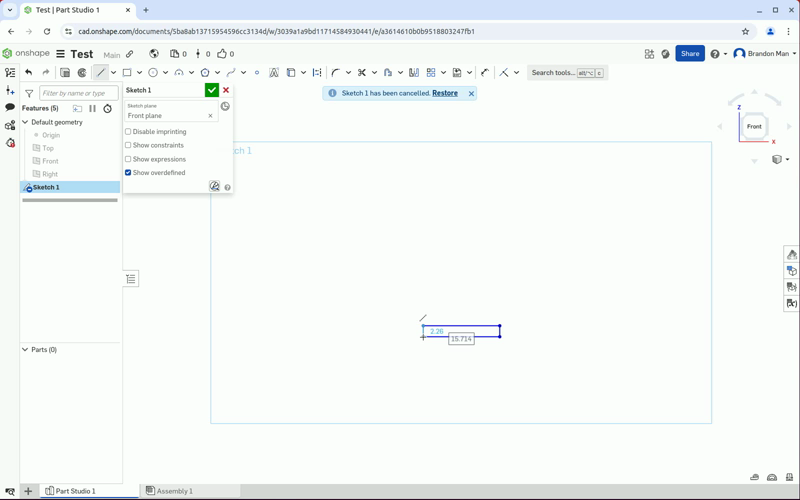
click(423, 336)
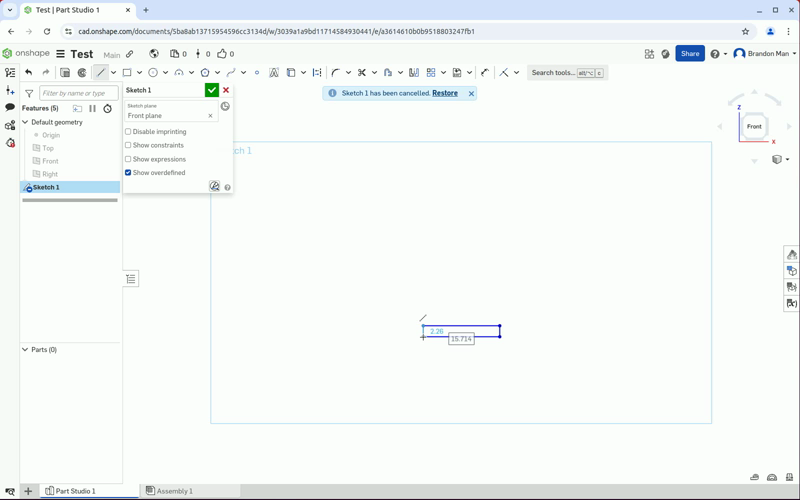
key(esc)
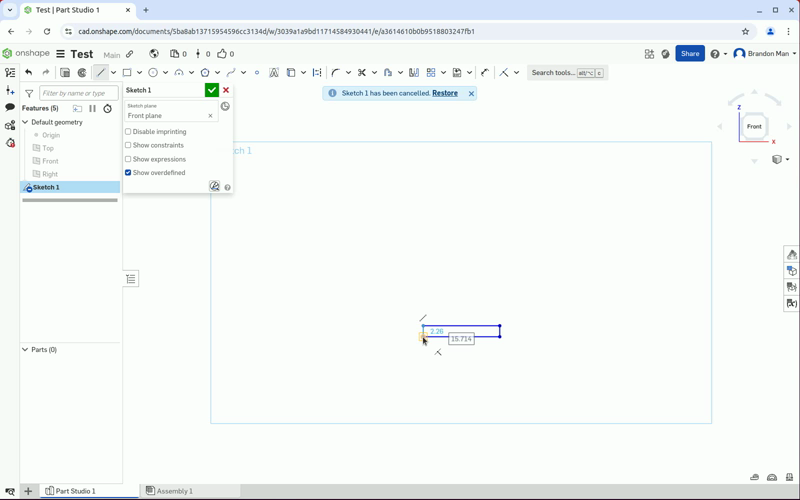
mouse_move(448, 328)
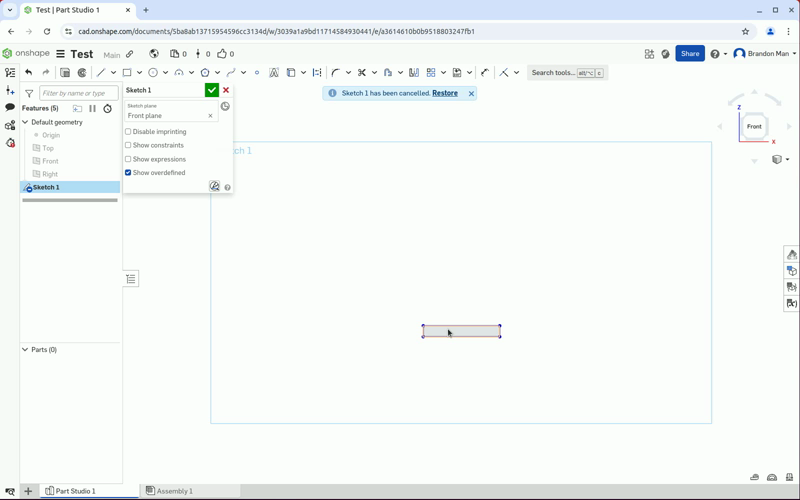
scroll(6)
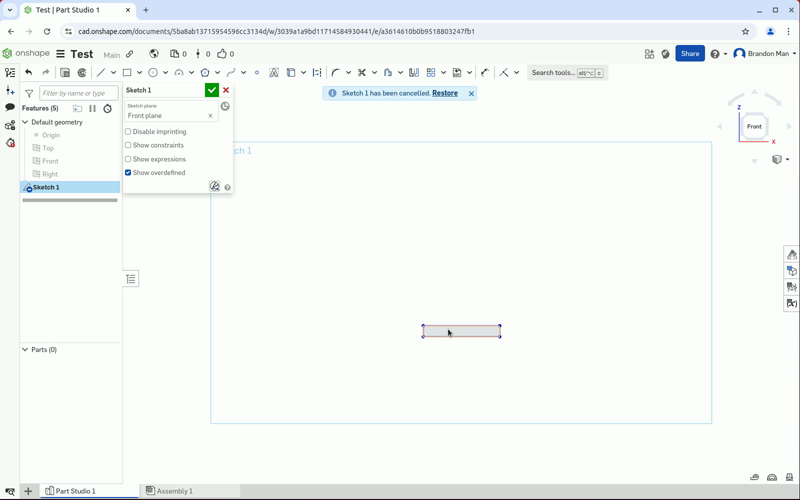
scroll(6)
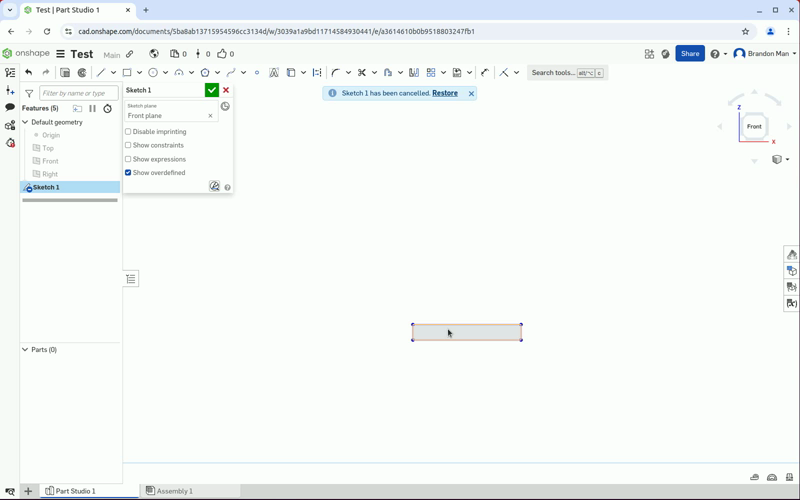
scroll(6)
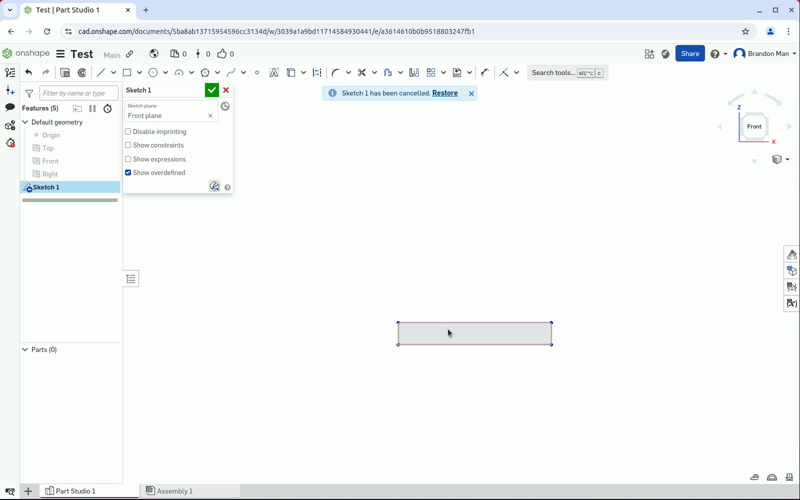
scroll(6)
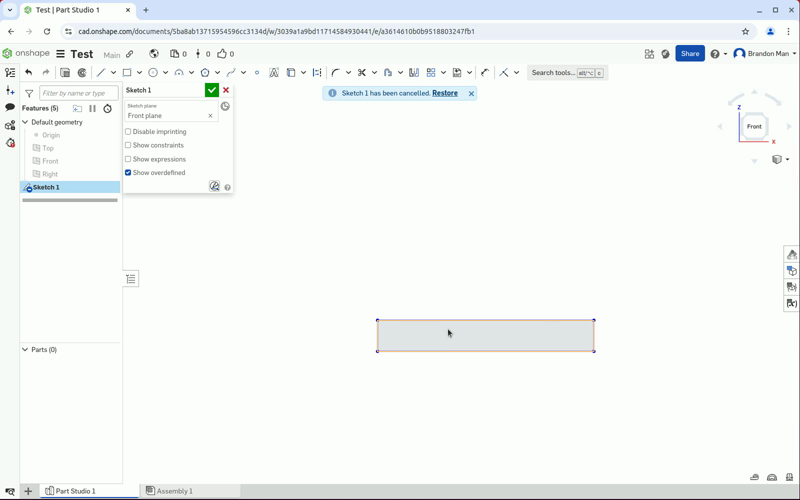
scroll(6)
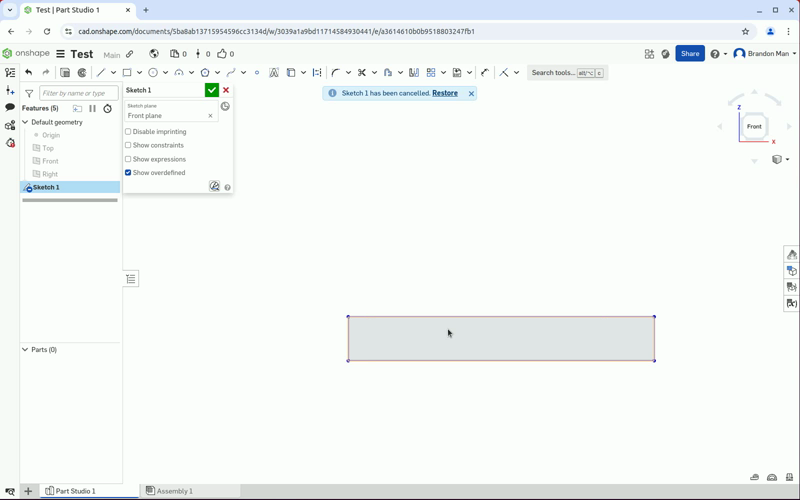
scroll(6)
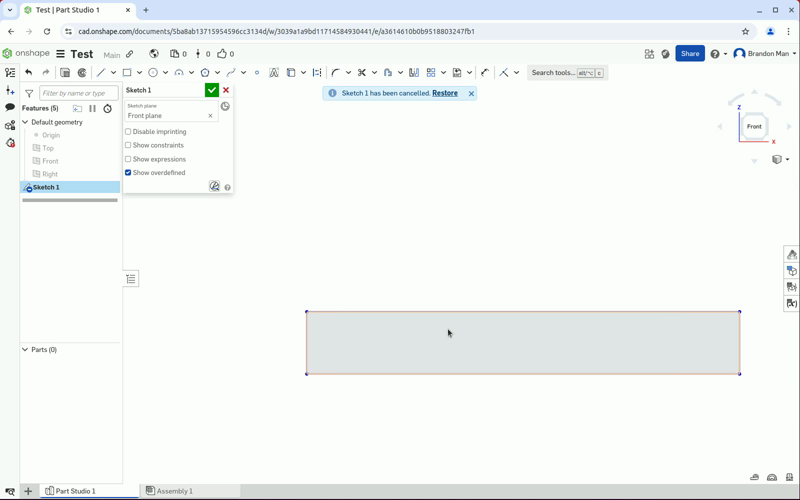
scroll(6)
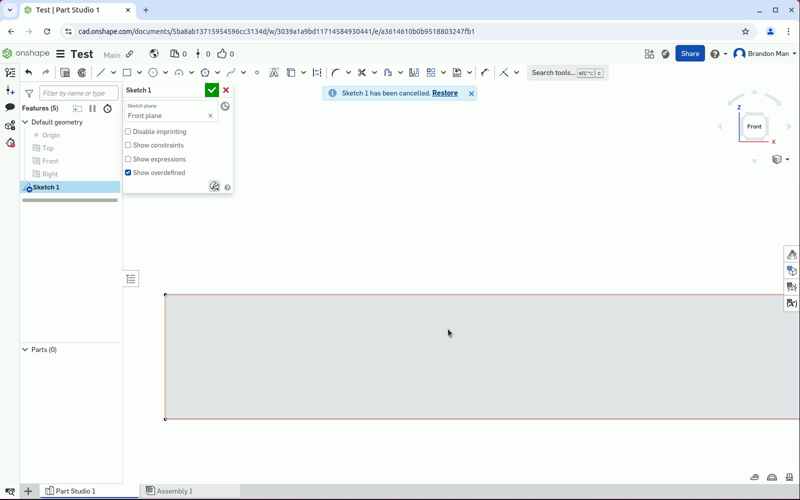
click(448, 328)
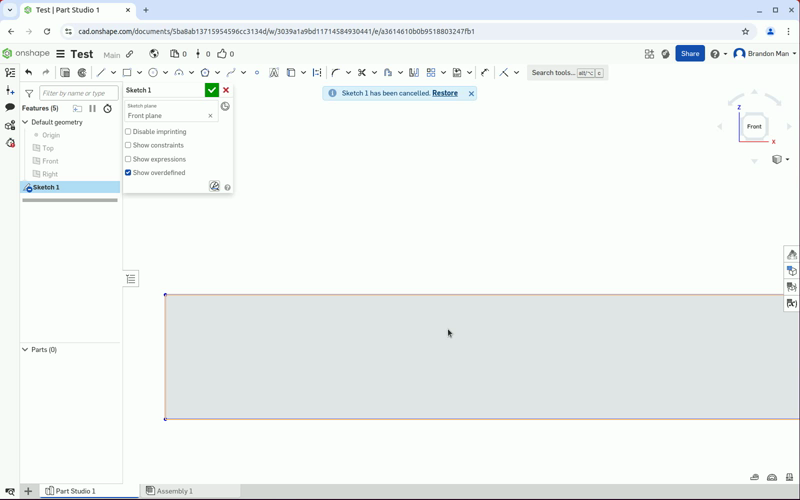
scroll(-6)
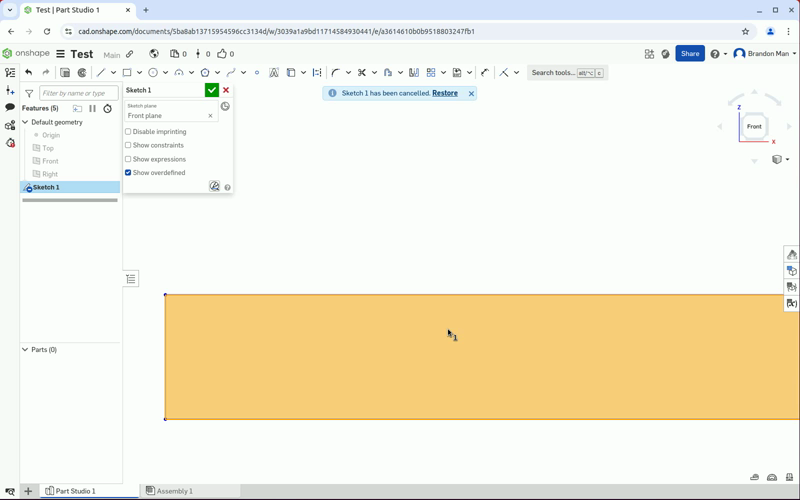
scroll(-6)
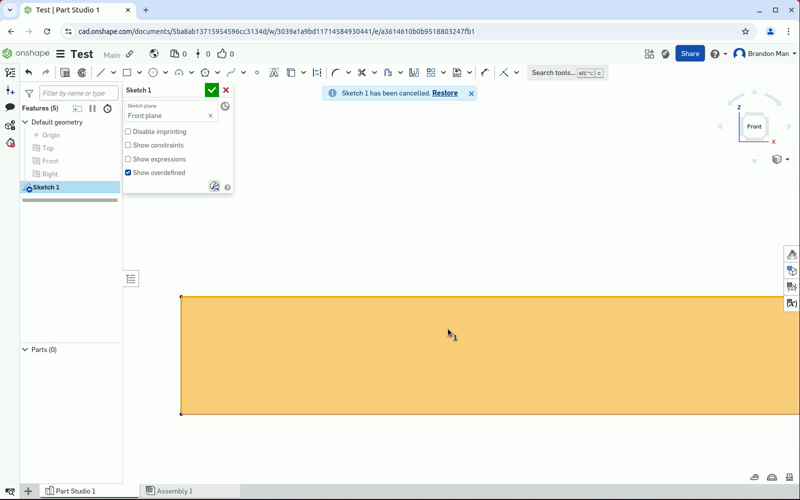
scroll(-6)
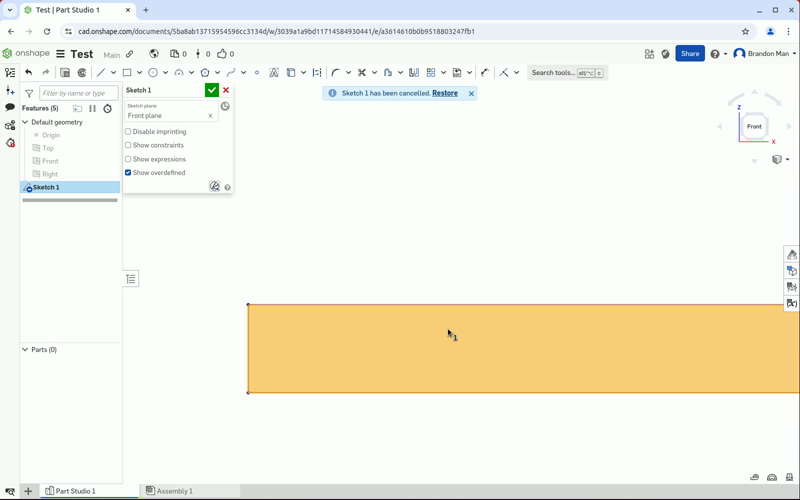
scroll(-6)
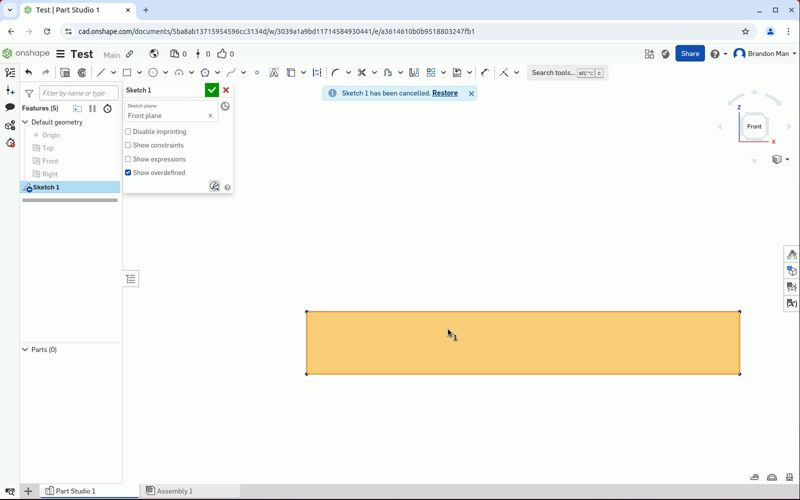
scroll(-6)
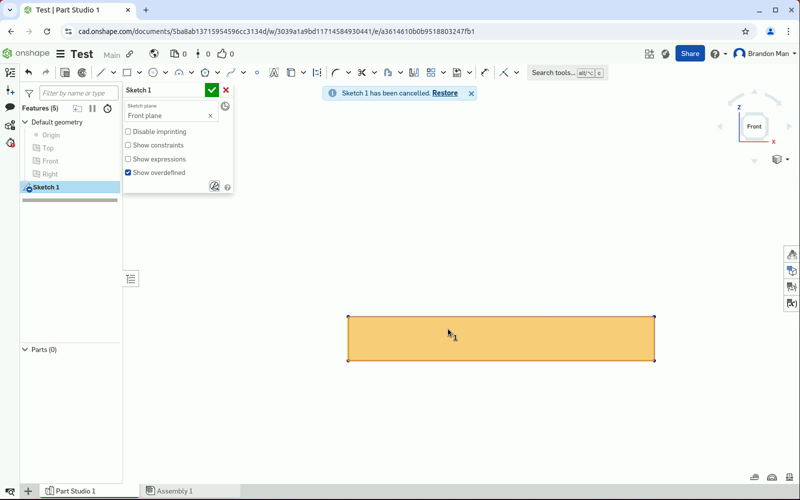
scroll(-6)
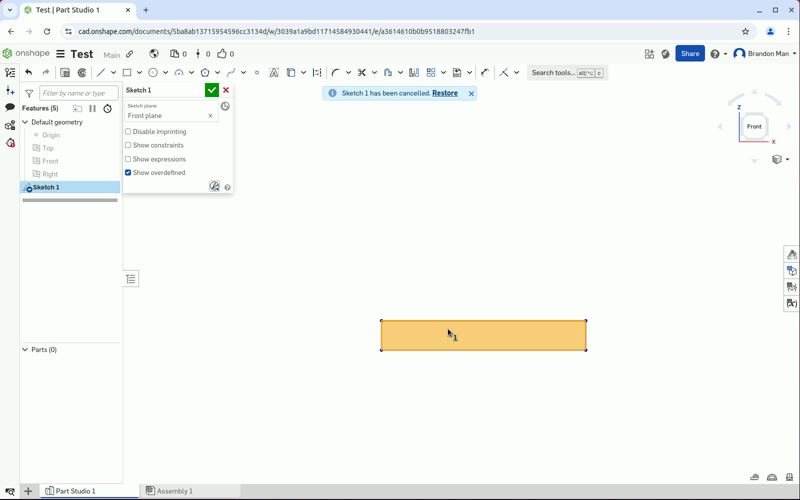
scroll(-6)
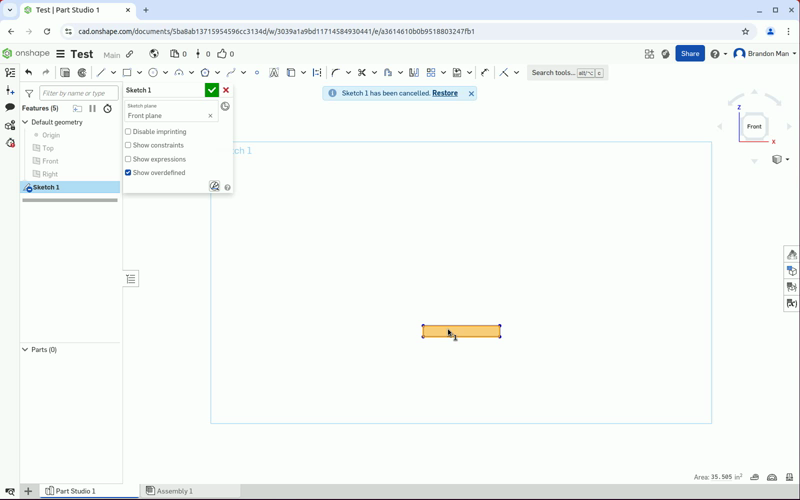
mouse_move(73, 352)
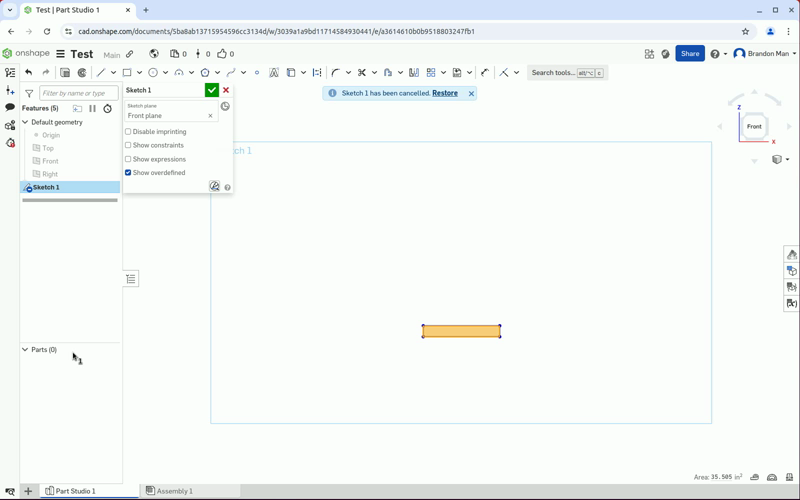
key(shift+y)
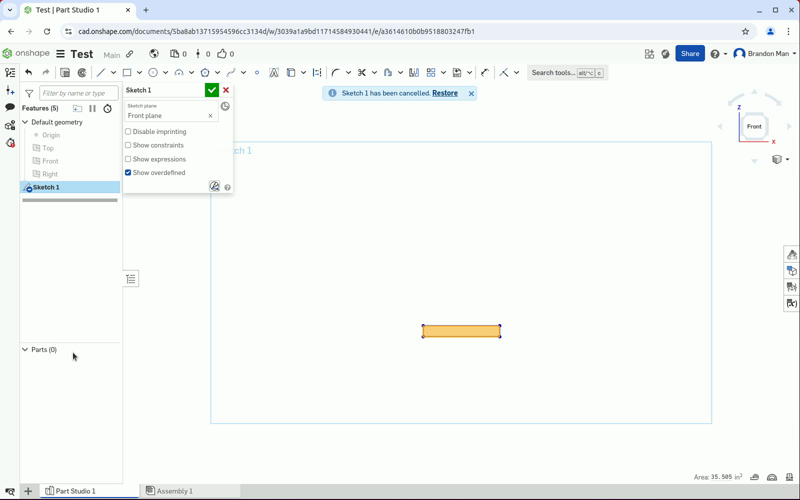
key(shift+e)
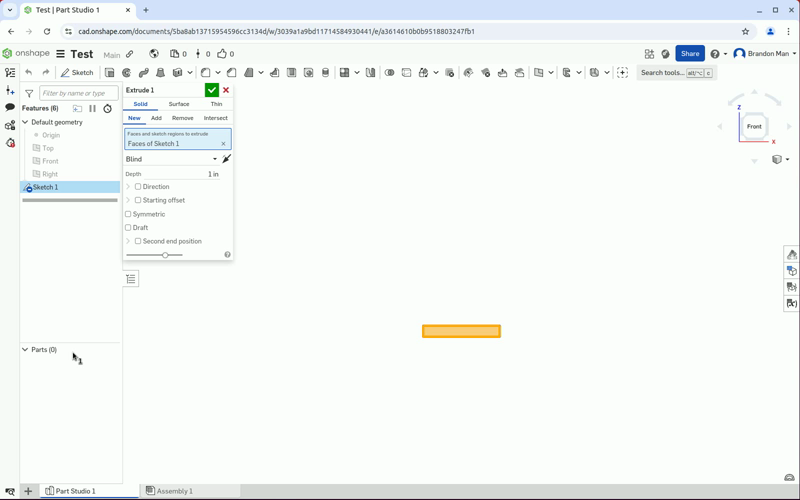
mouse_move(143, 106)
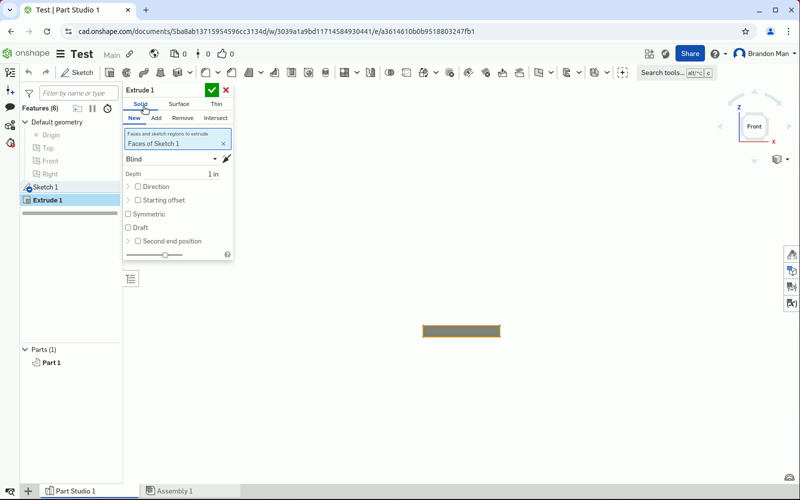
click(143, 106)
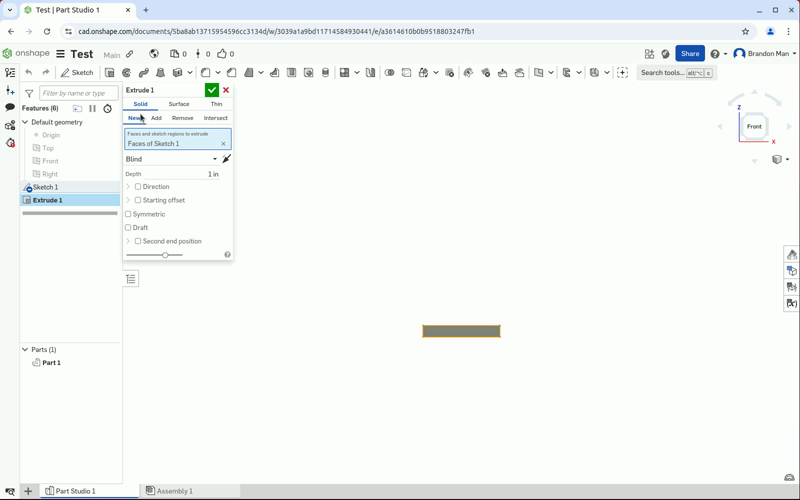
mouse_move(137, 120)
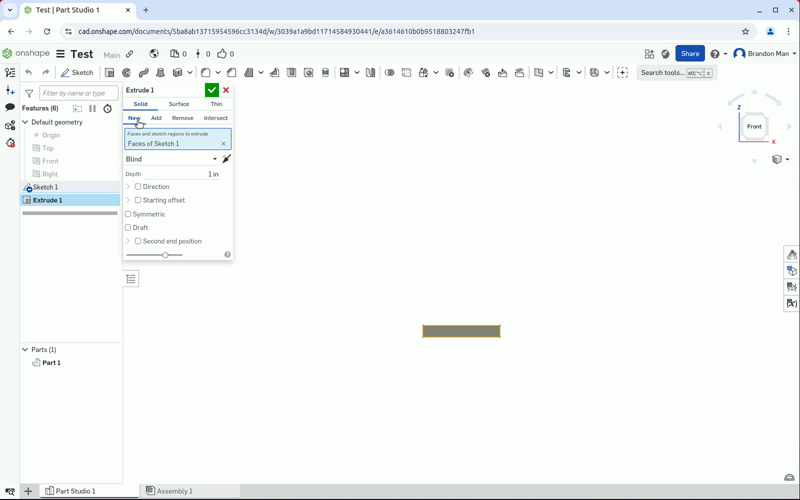
click(137, 120)
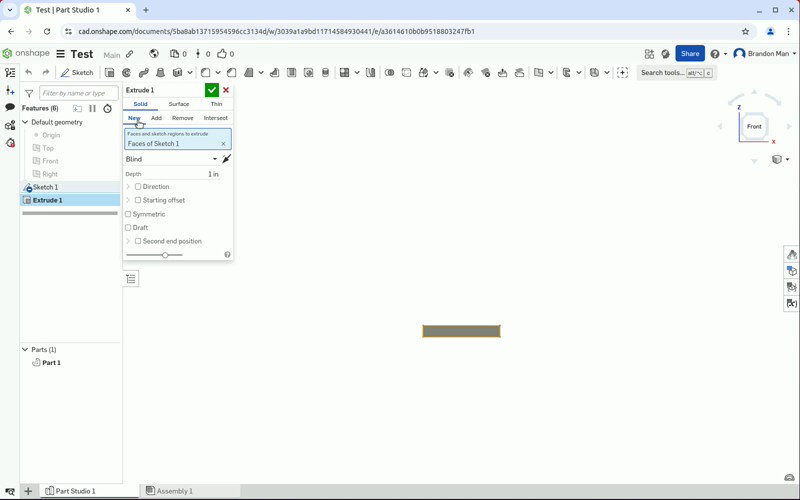
key(tab, 4)
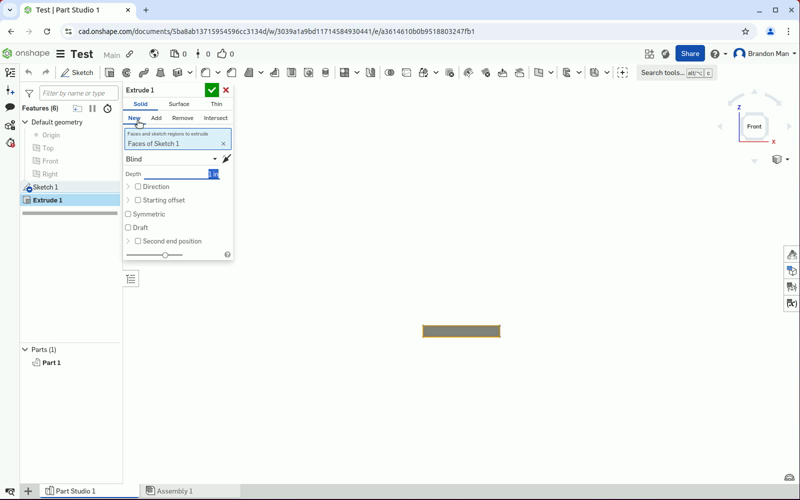
text(2.407)
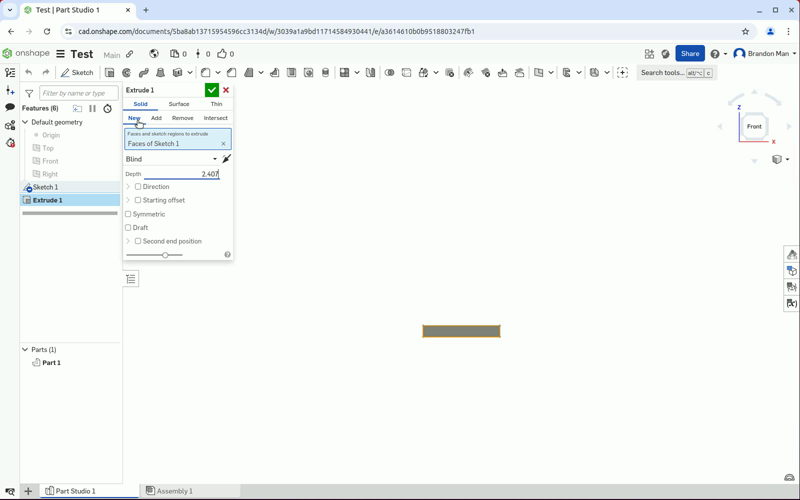
key(enter)
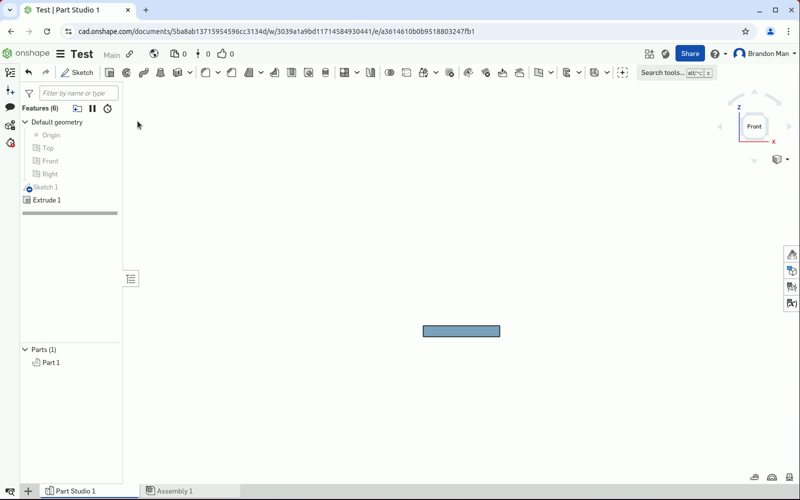
key(shift+h)
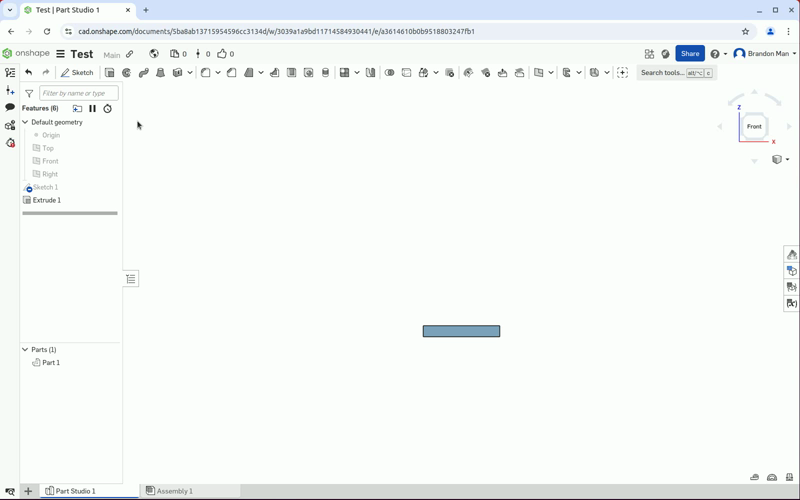
key(shift+h)
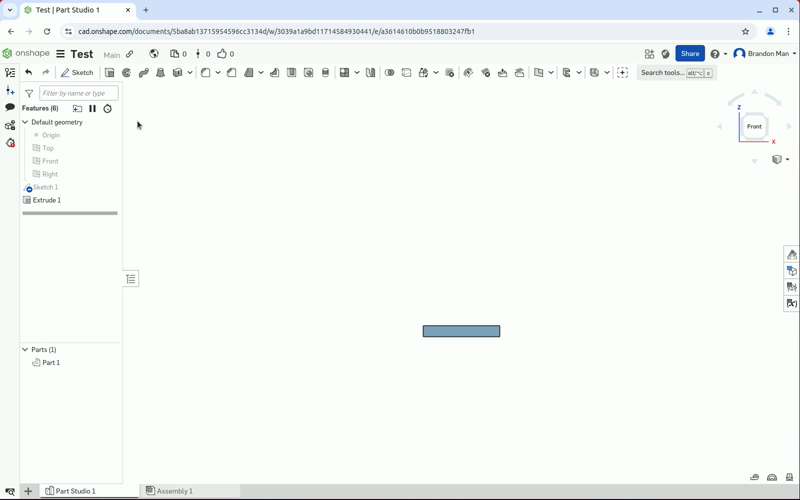
mouse_move(73, 189)
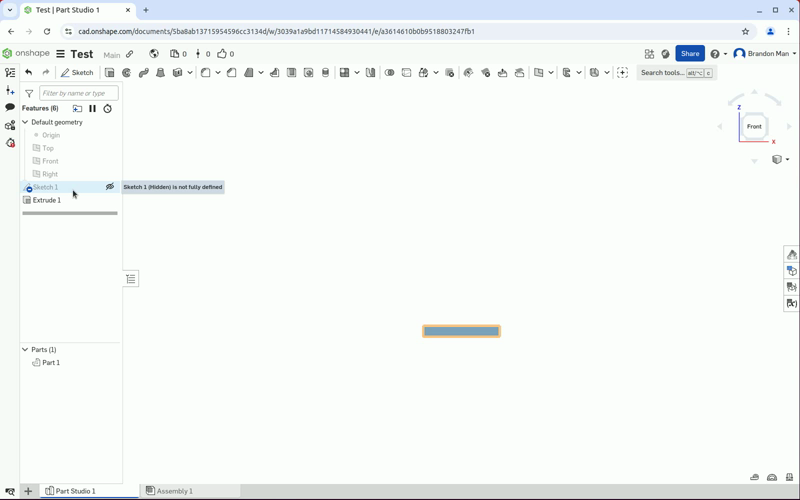
click(73, 189)
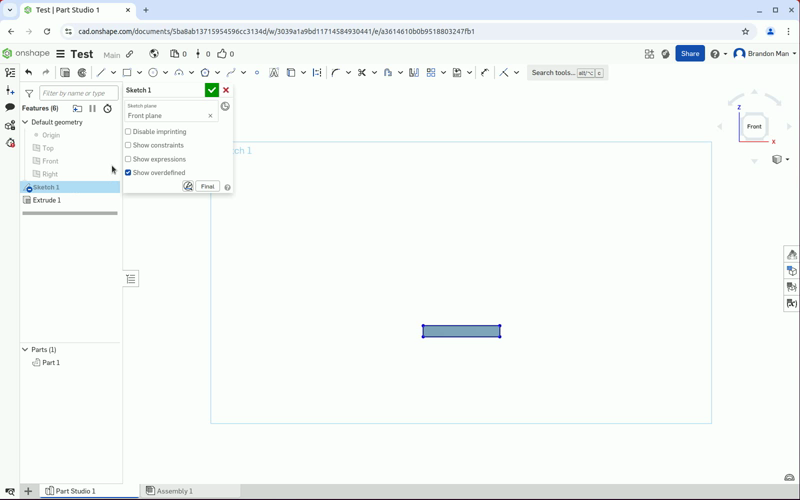
mouse_move(229, 92)
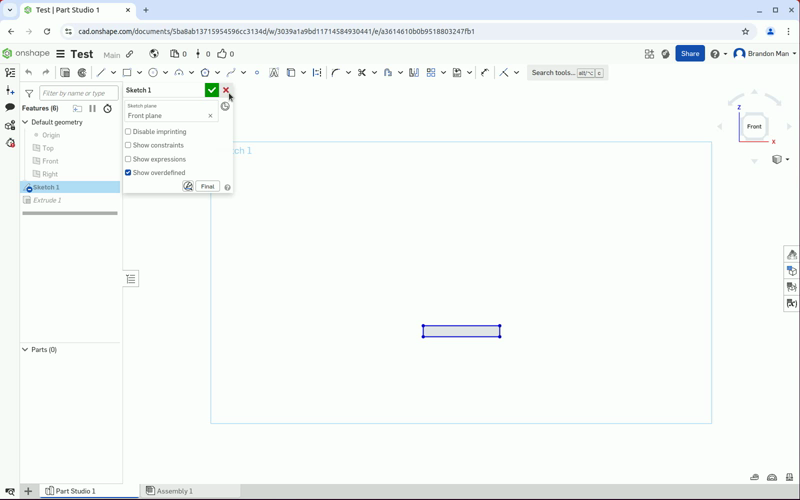
click(229, 92)
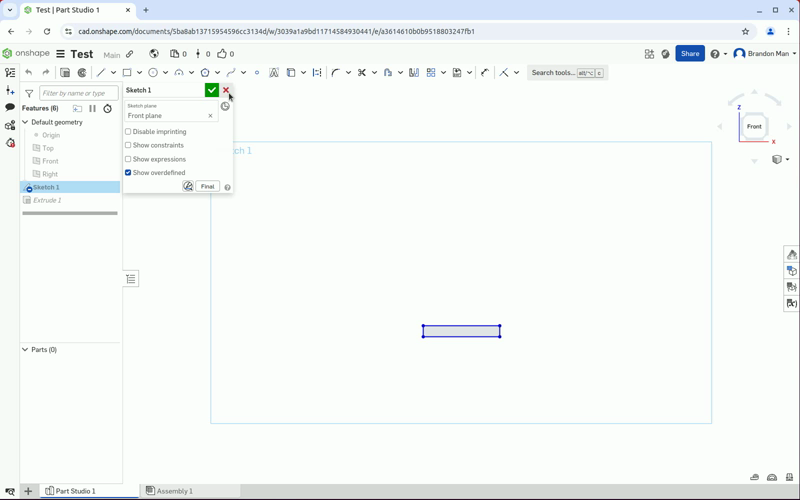
key(shift+s)
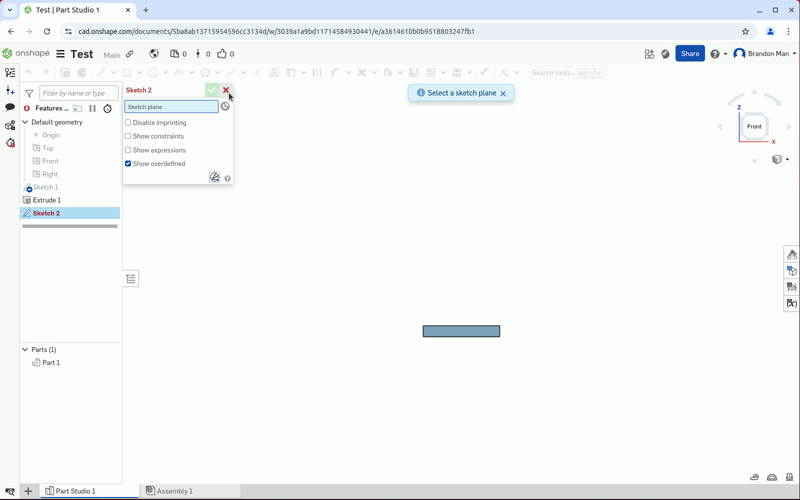
mouse_move(73, 163)
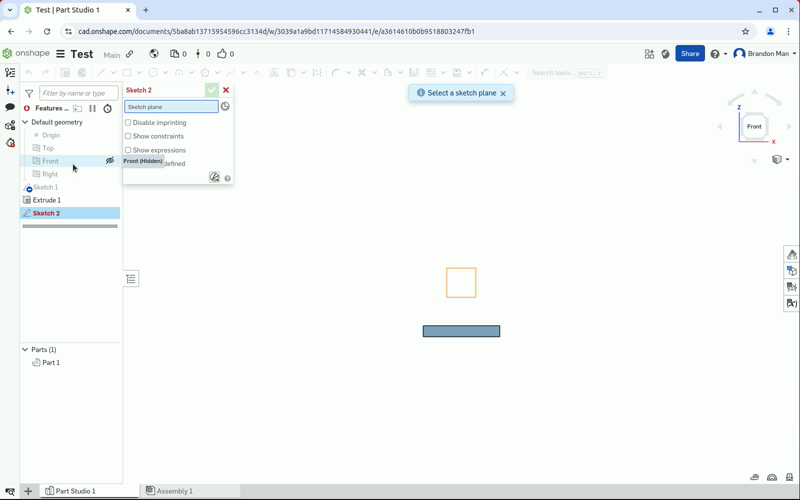
click(73, 163)
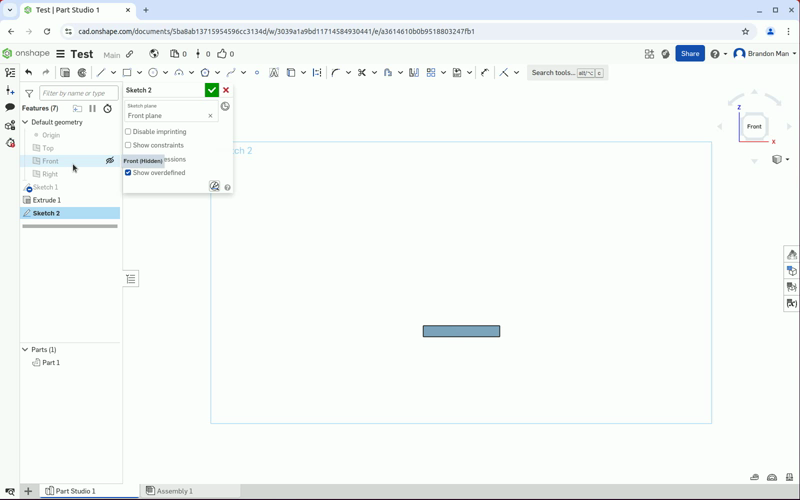
mouse_move(73, 352)
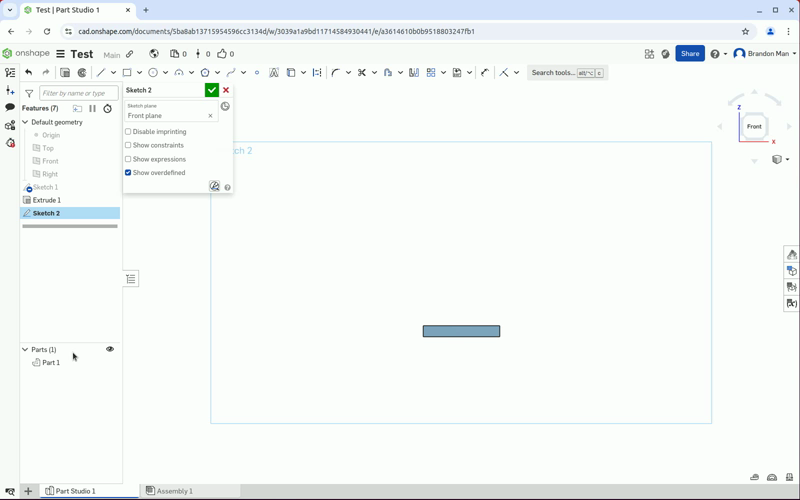
key(y)
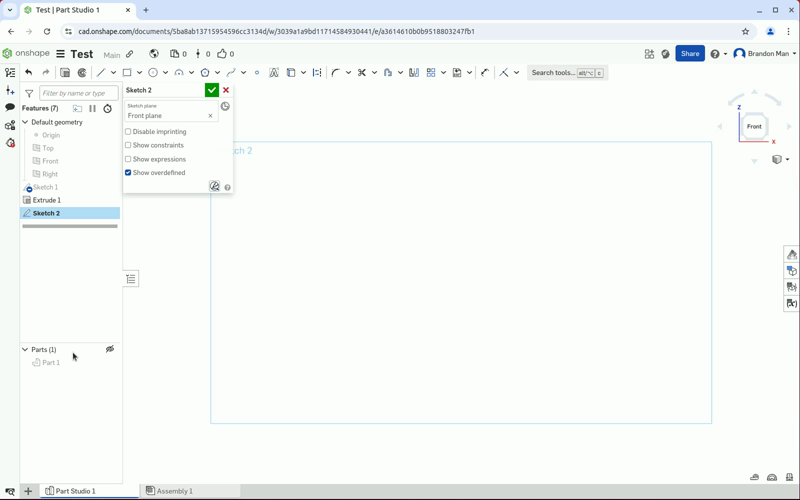
key(l)
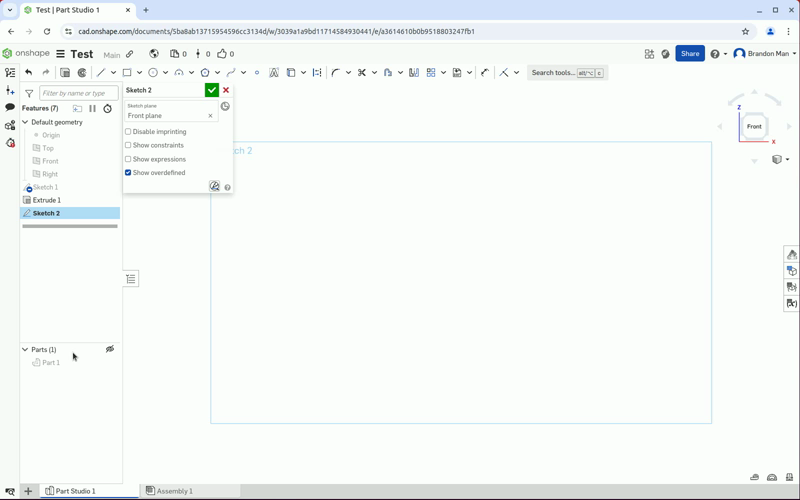
key_down(shift)
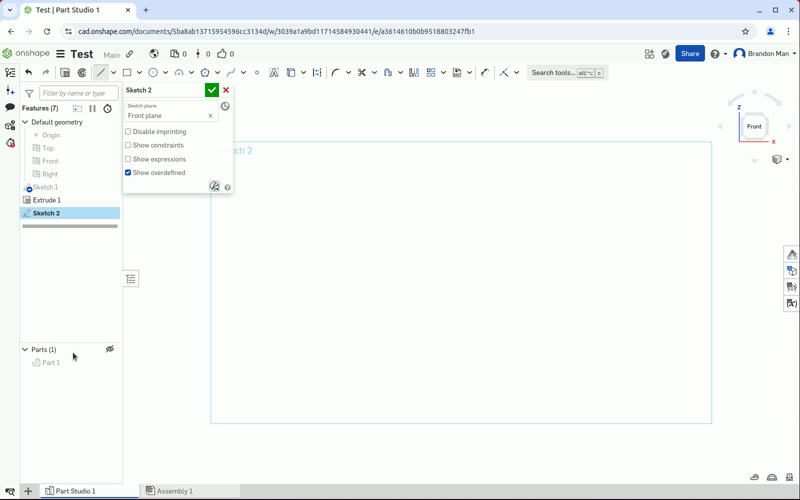
mouse_move(423, 240)
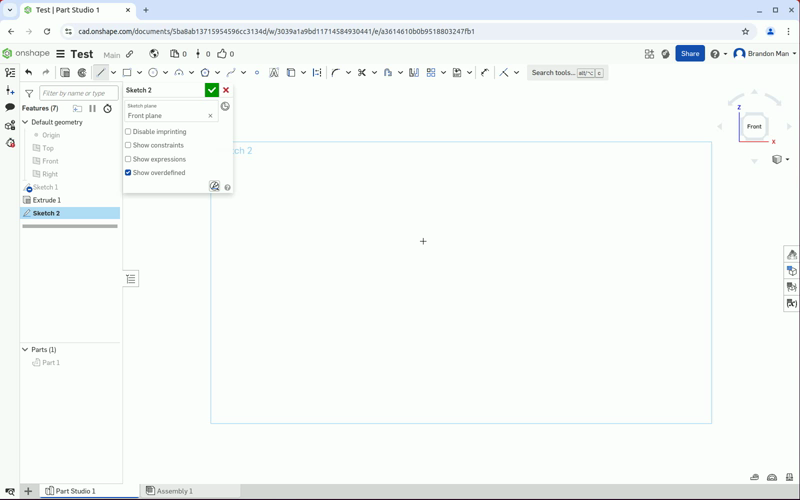
click(423, 240)
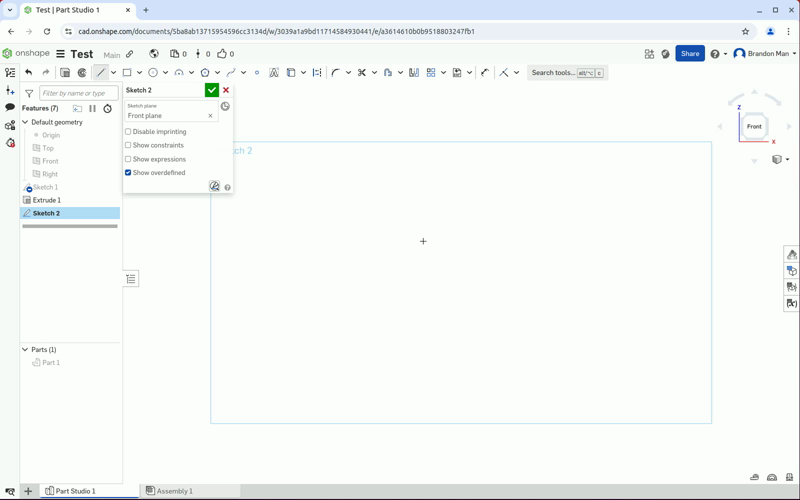
key_up(shift)
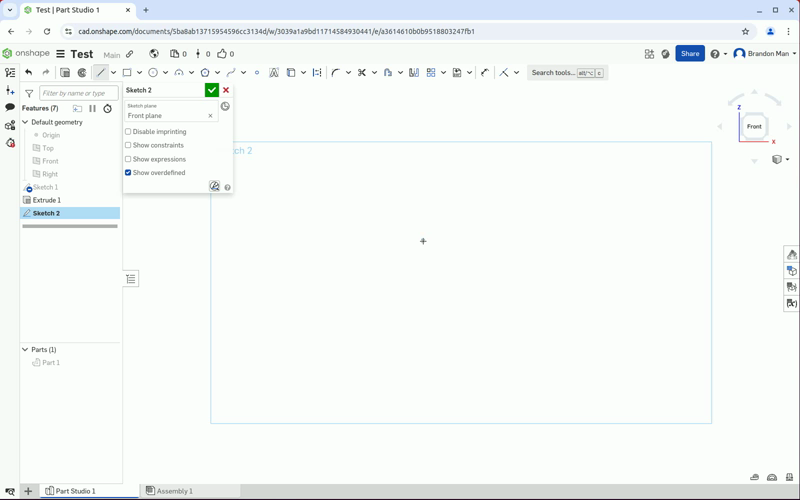
key_down(shift)
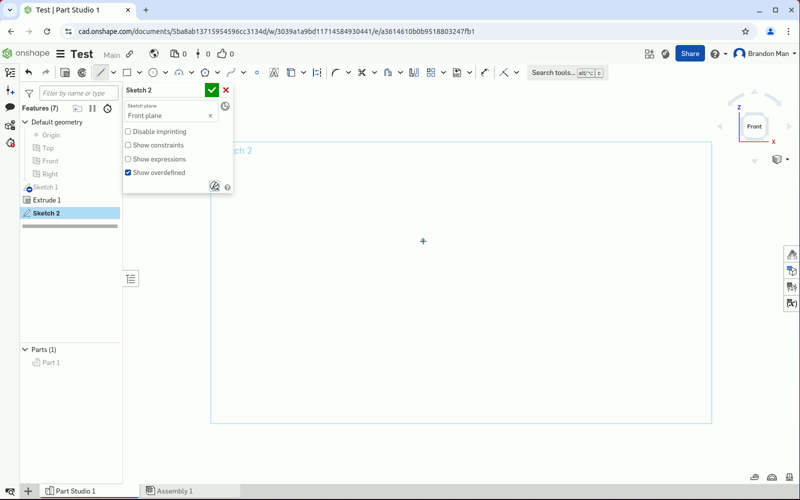
mouse_move(499, 240)
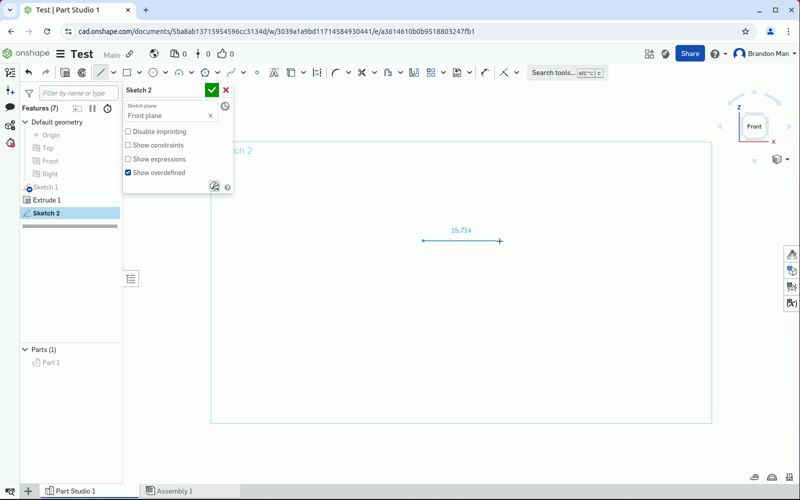
click(499, 240)
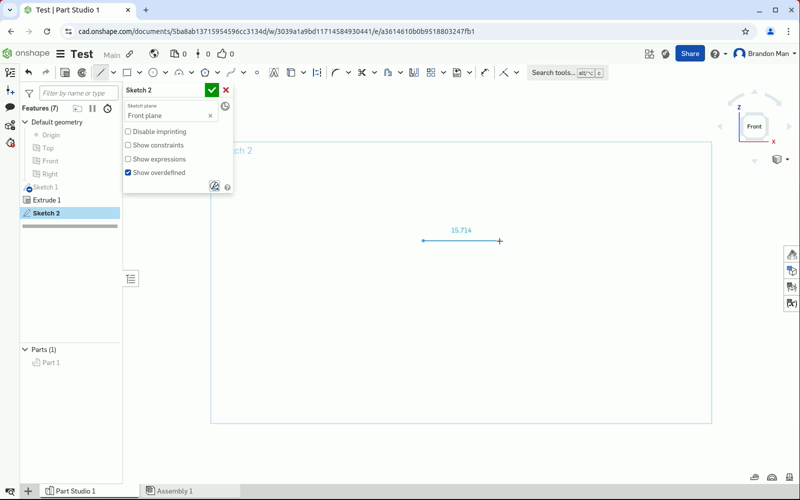
key_up(shift)
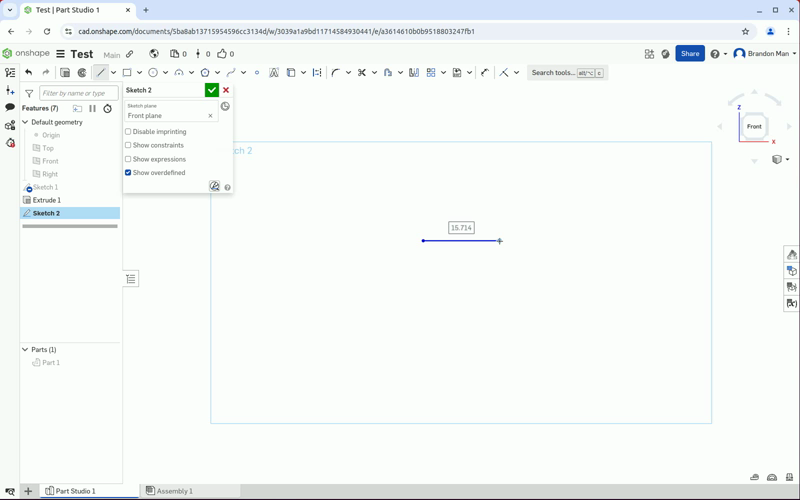
key_down(shift)
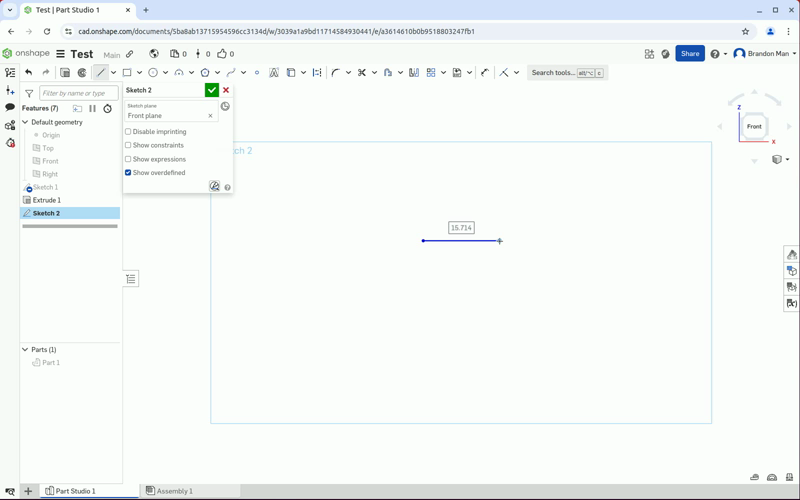
mouse_move(529, 240)
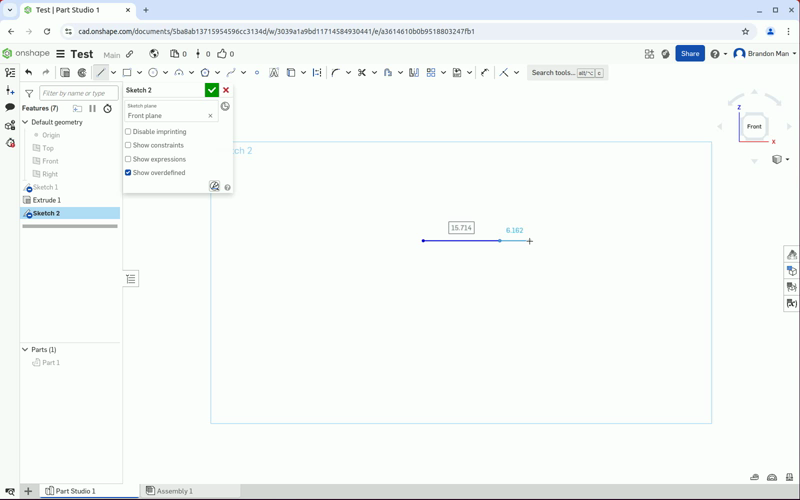
mouse_move(499, 229)
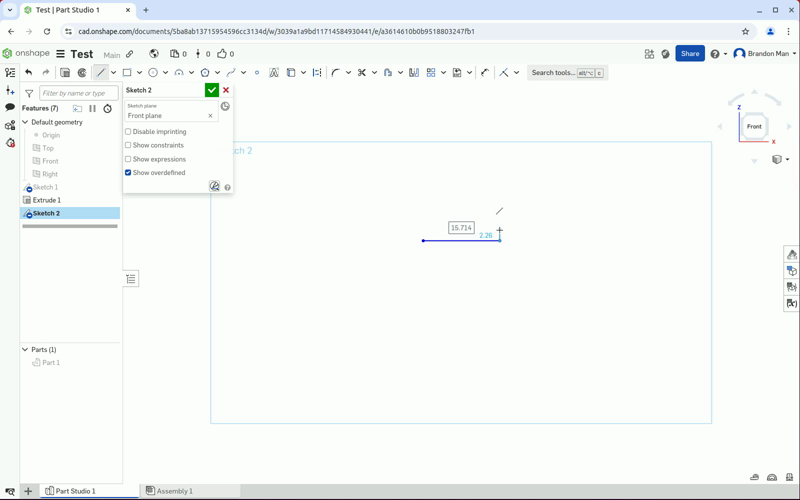
click(499, 229)
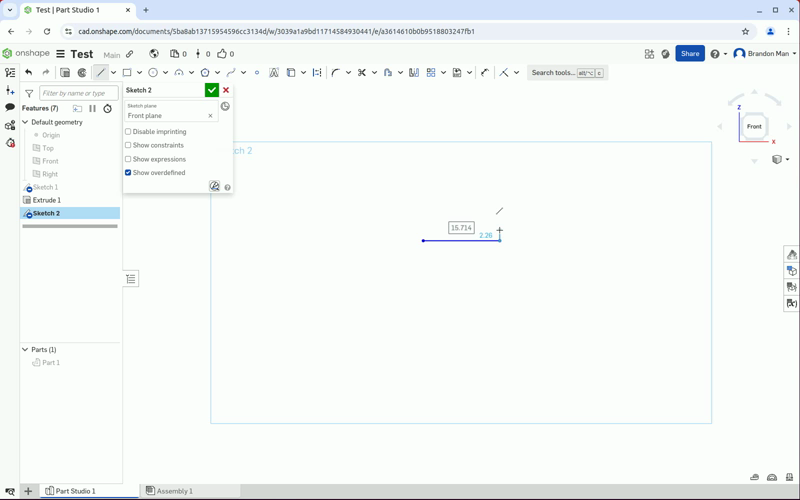
key_up(shift)
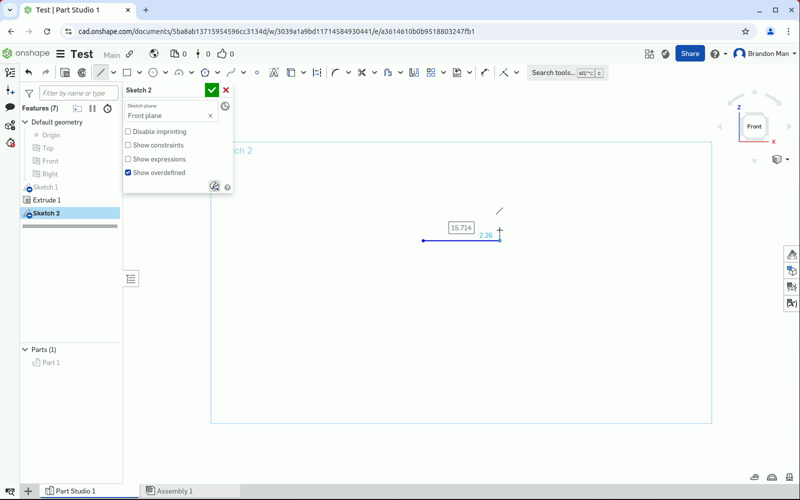
key_down(shift)
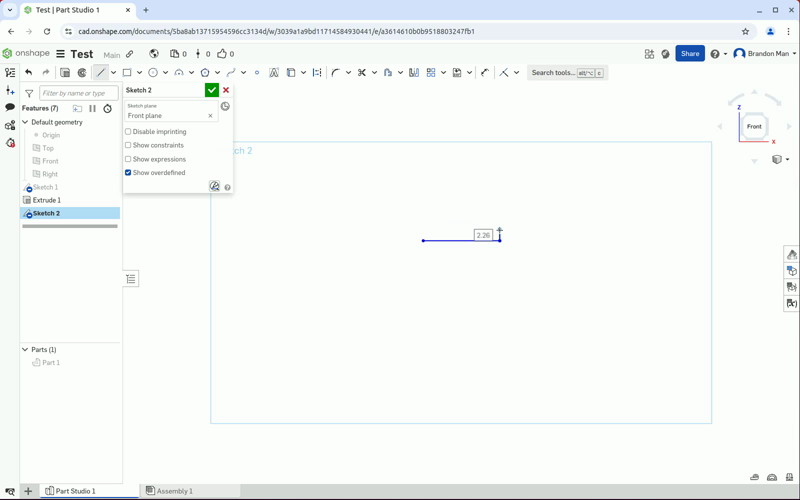
mouse_move(423, 229)
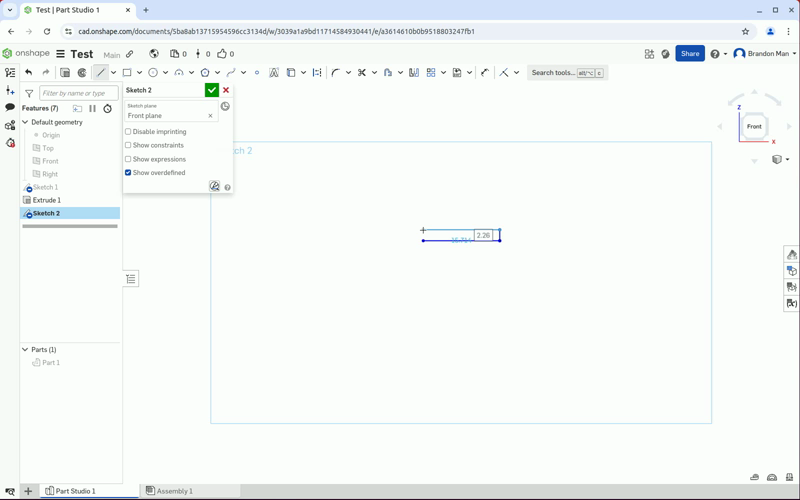
click(423, 229)
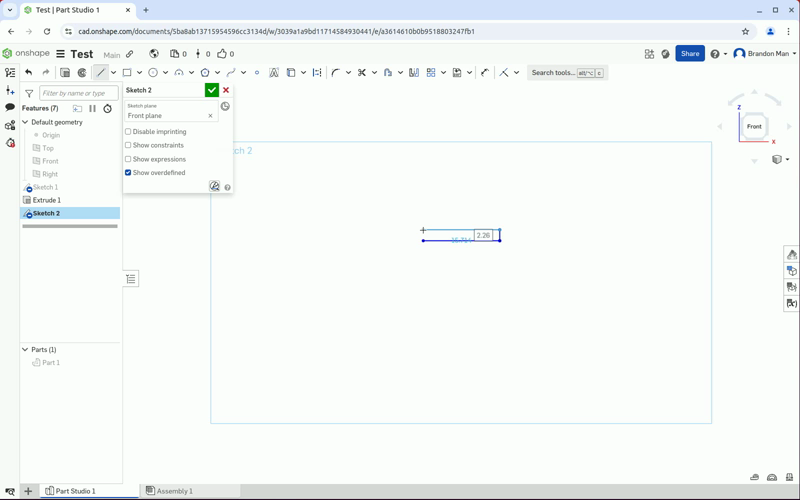
key_up(shift)
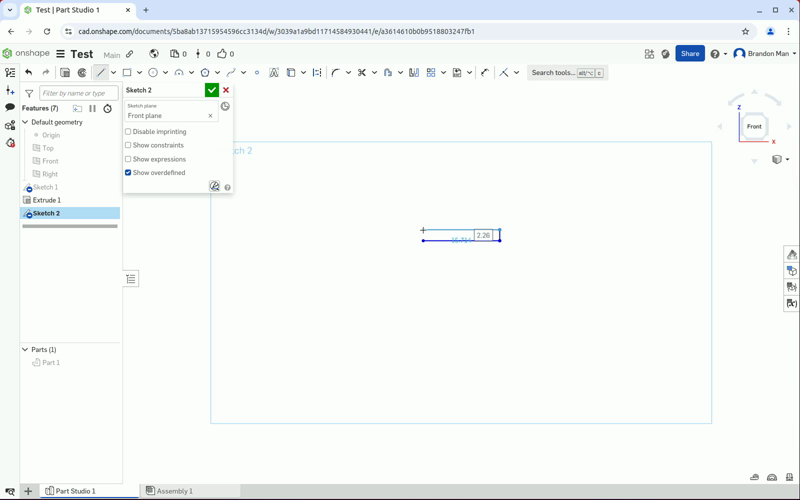
mouse_move(453, 229)
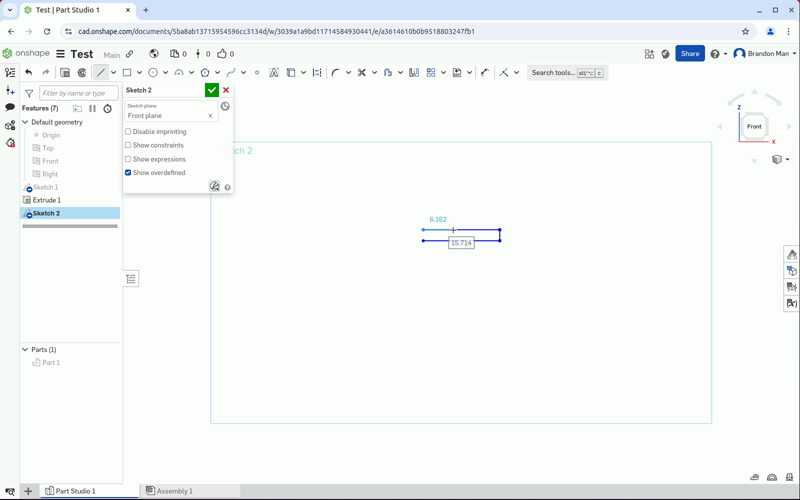
key_down(shift)
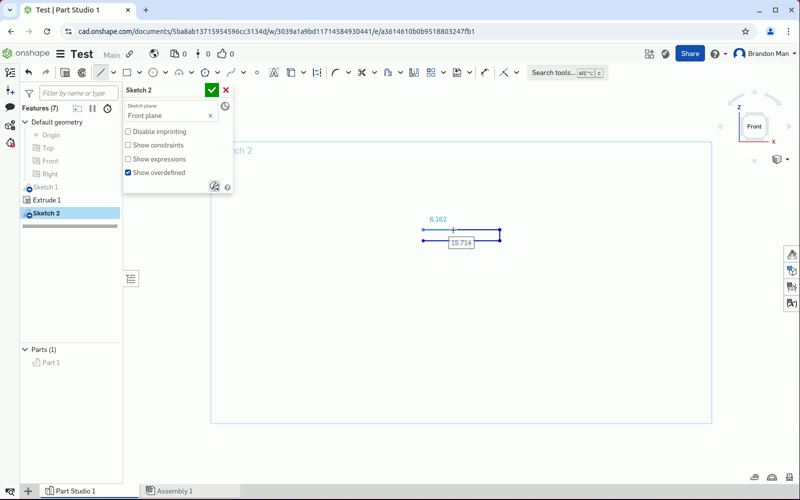
mouse_move(423, 240)
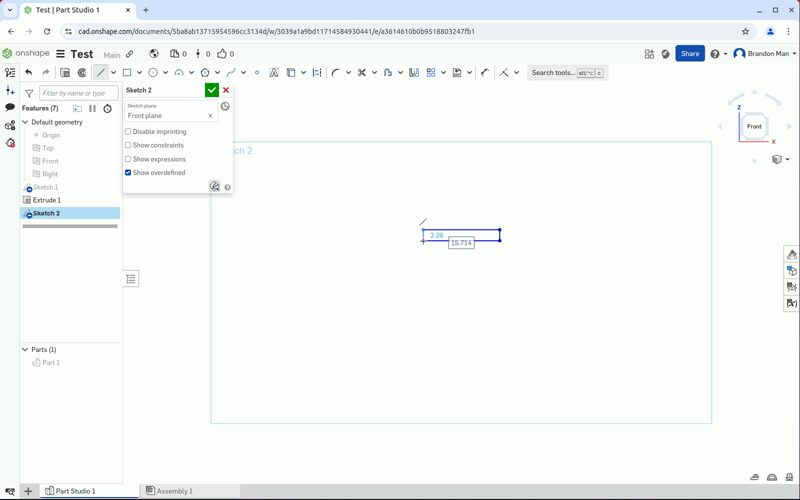
key_up(shift)
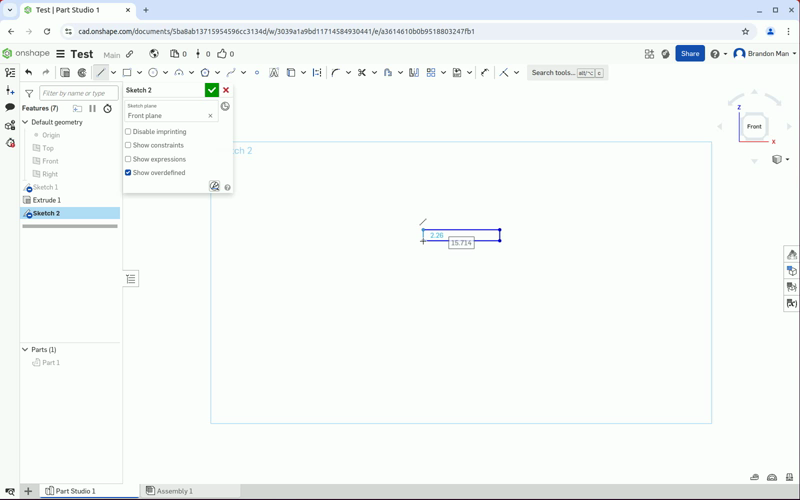
click(423, 240)
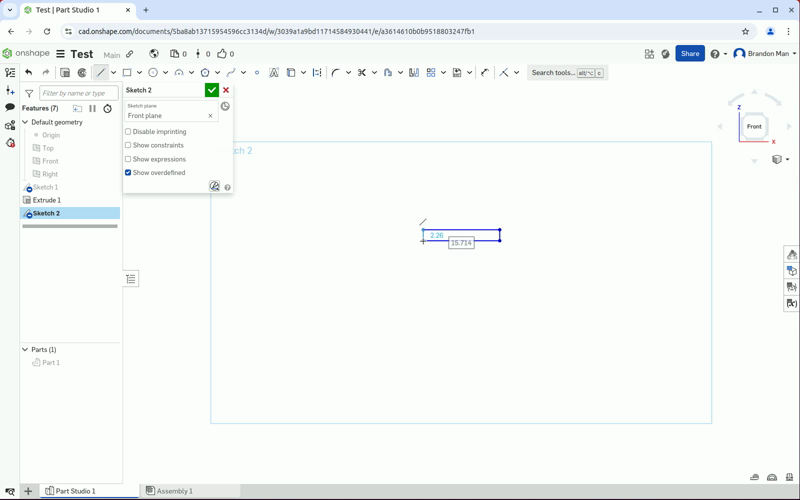
key(esc)
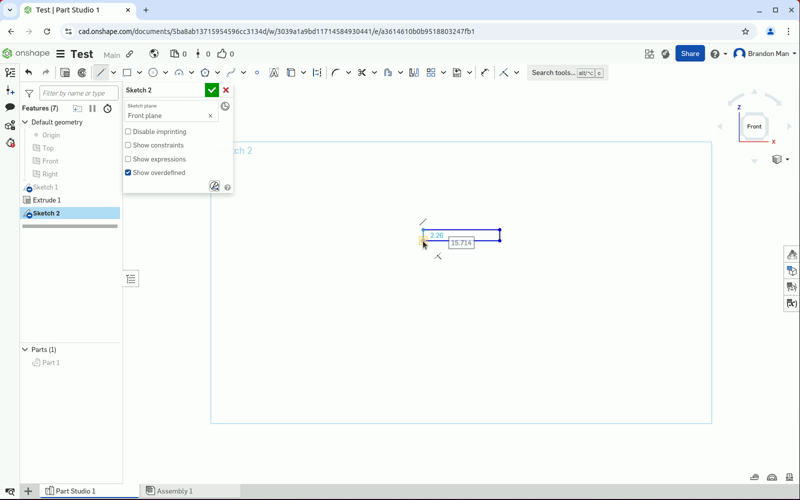
mouse_move(444, 230)
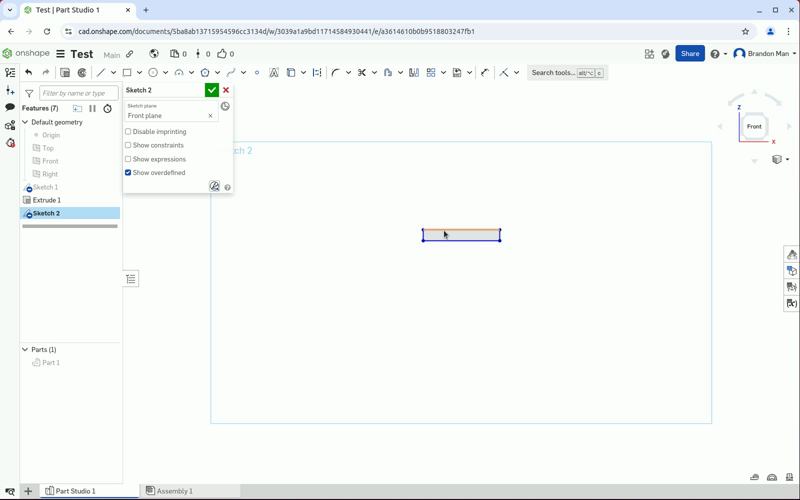
scroll(6)
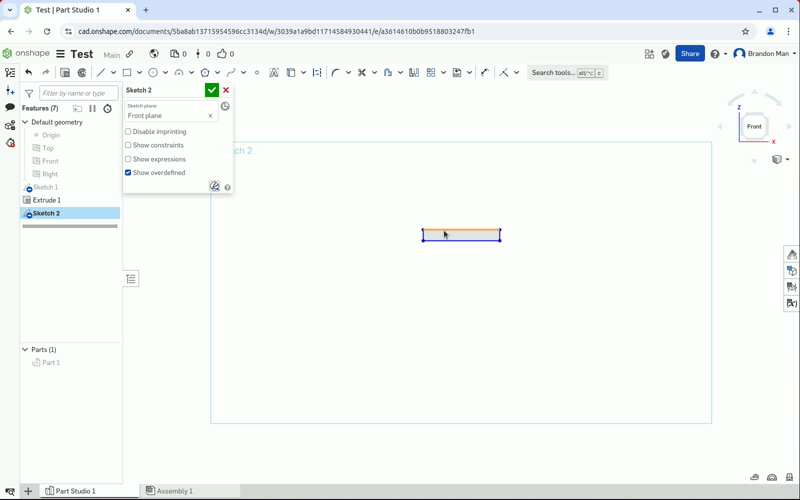
scroll(6)
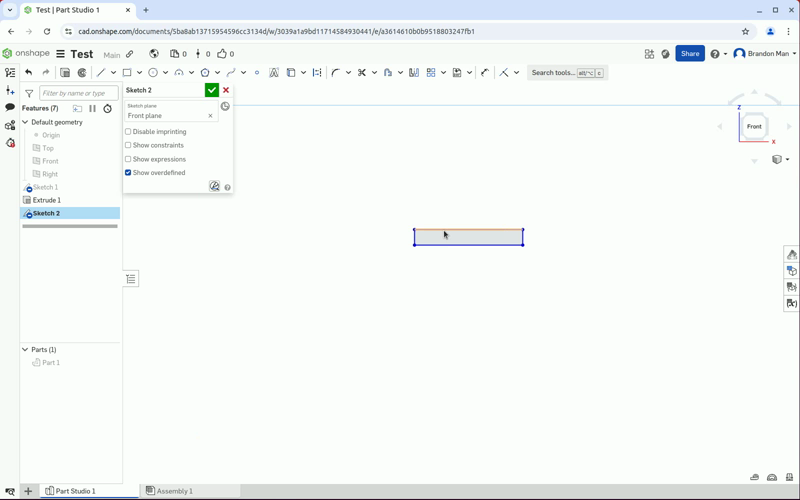
scroll(6)
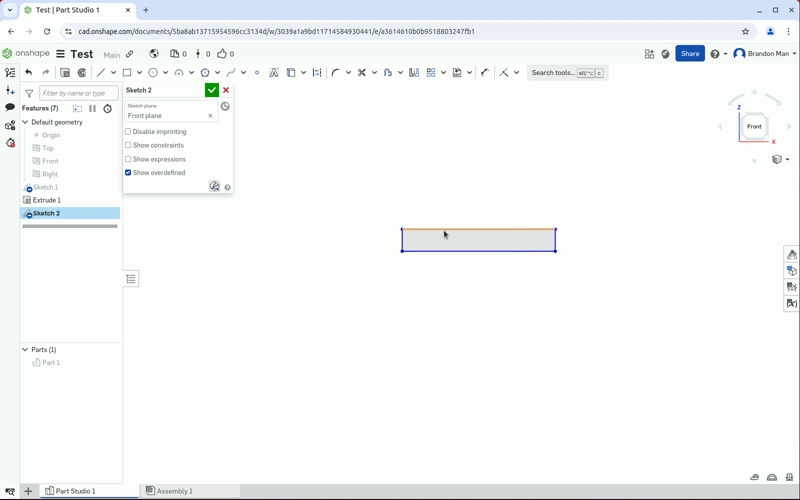
scroll(6)
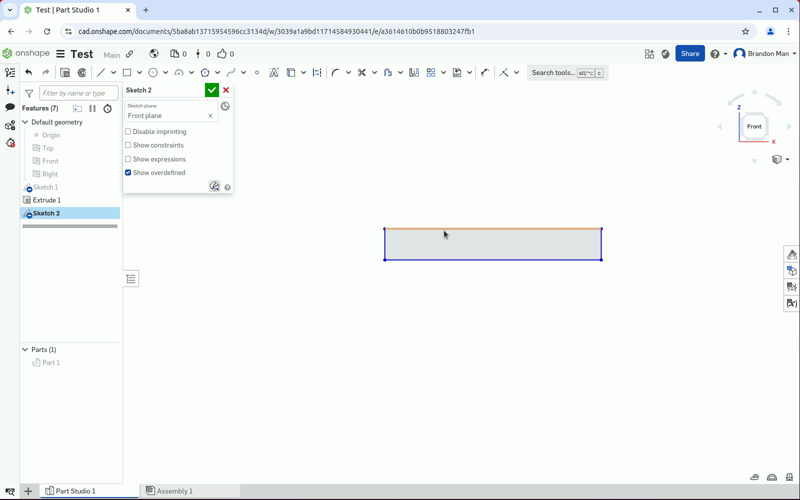
scroll(6)
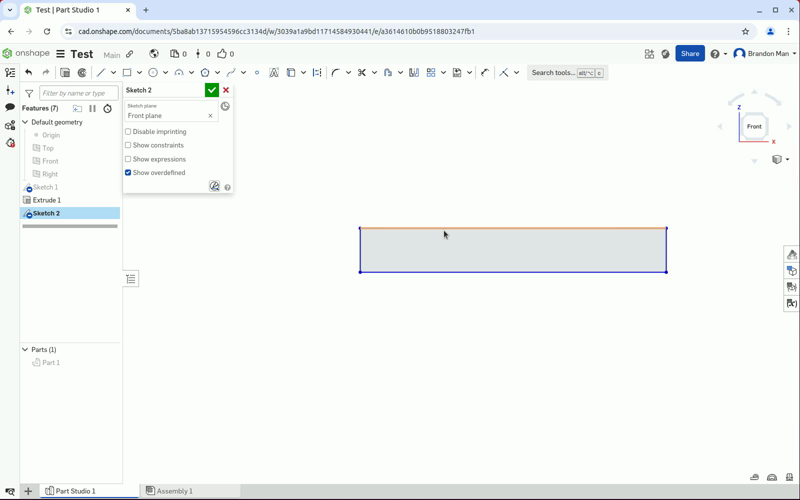
scroll(6)
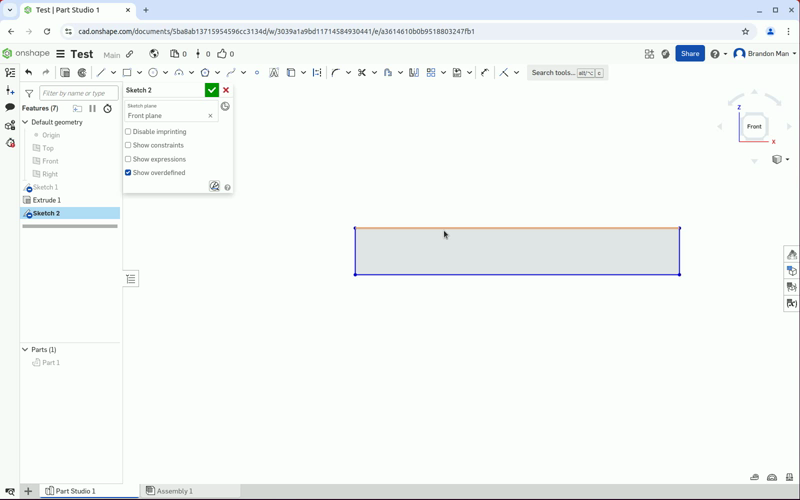
scroll(6)
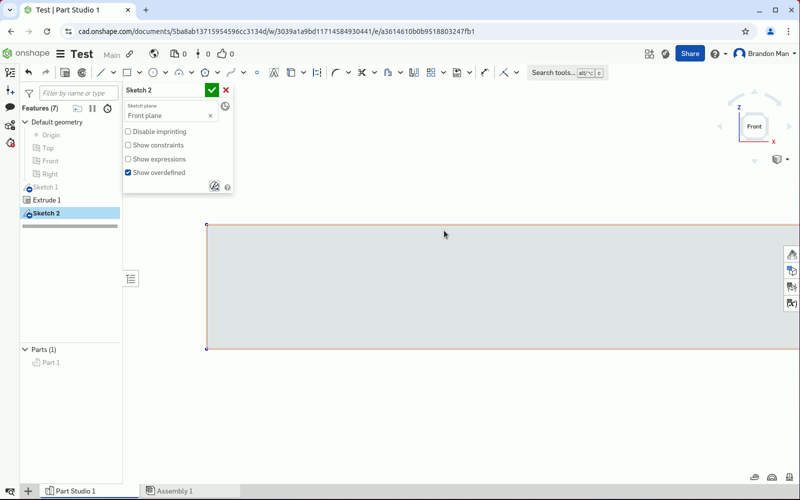
click(444, 230)
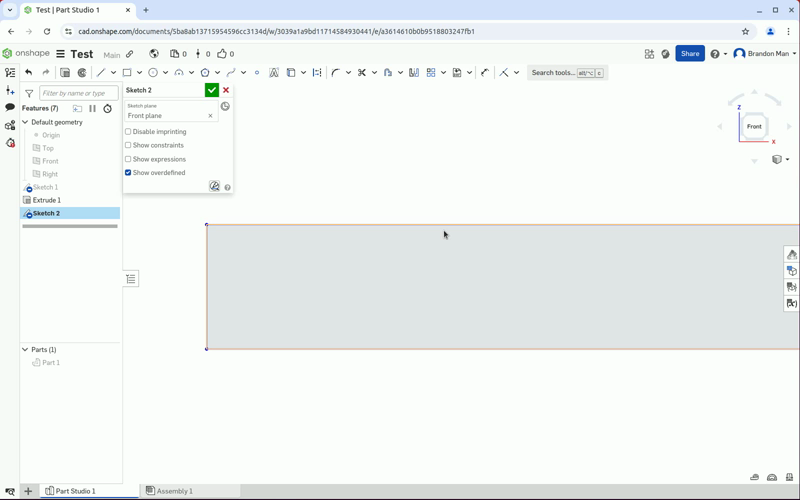
scroll(-6)
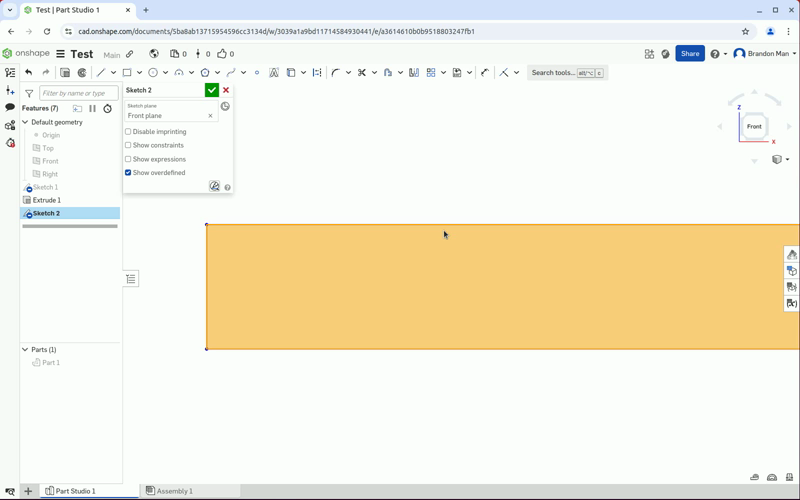
scroll(-6)
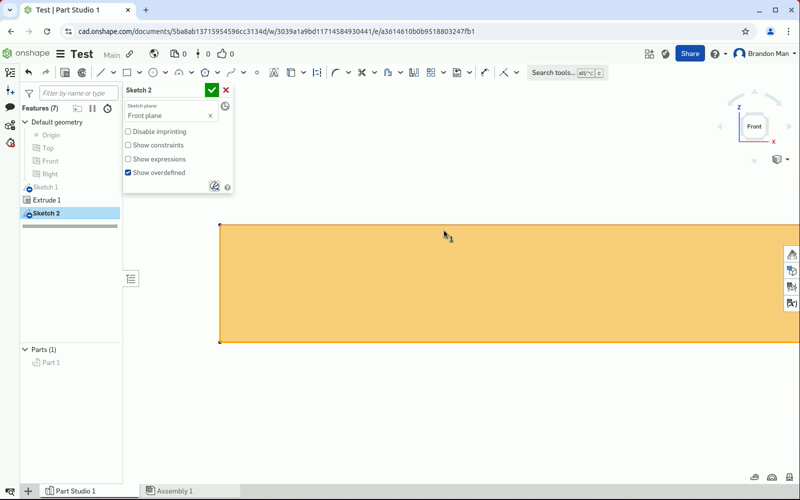
scroll(-6)
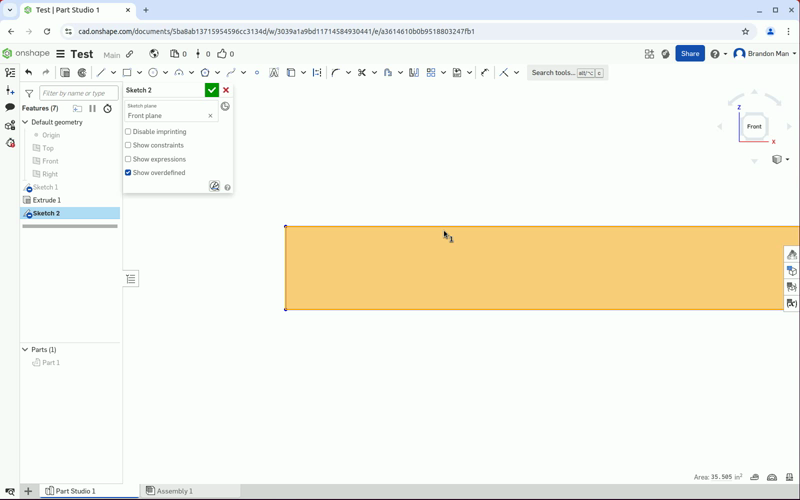
scroll(-6)
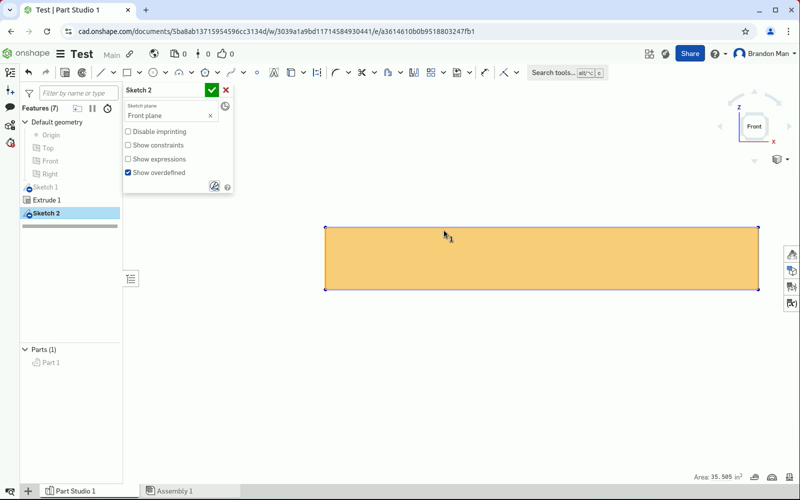
scroll(-6)
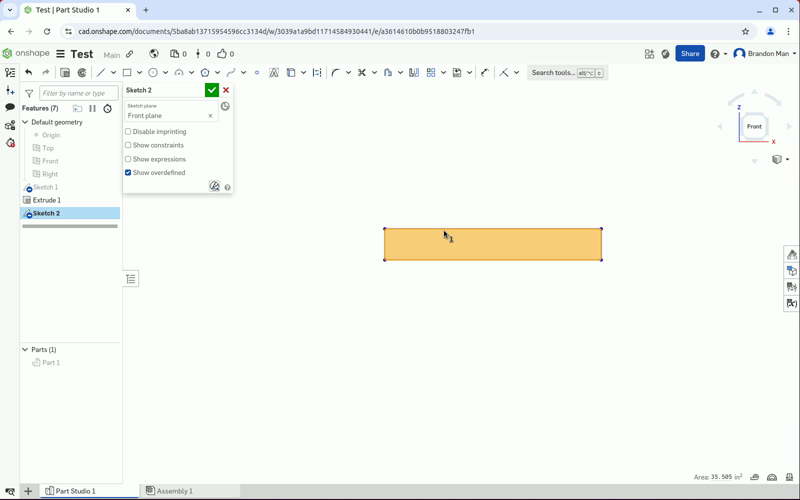
scroll(-6)
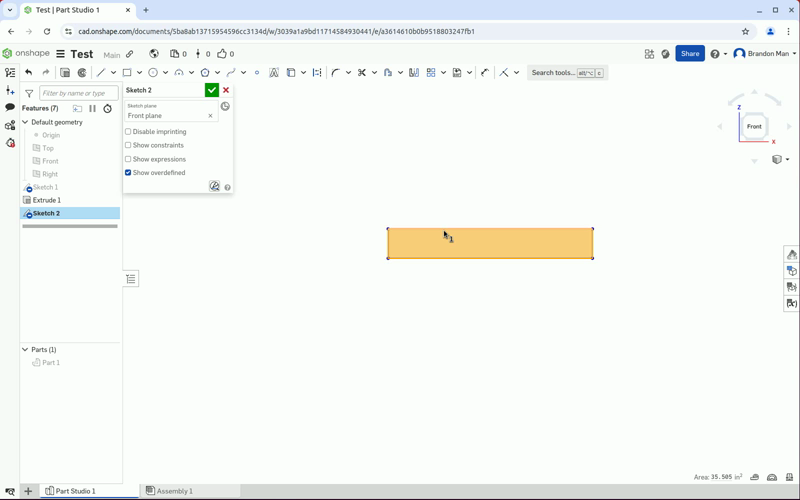
scroll(-6)
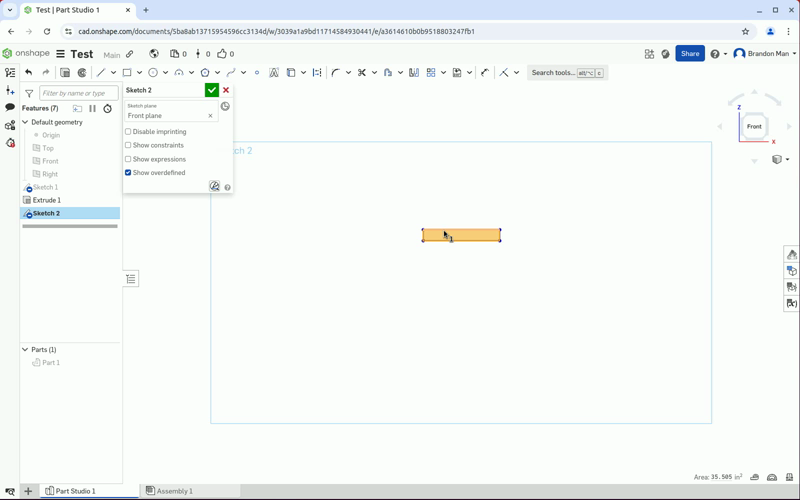
mouse_move(73, 352)
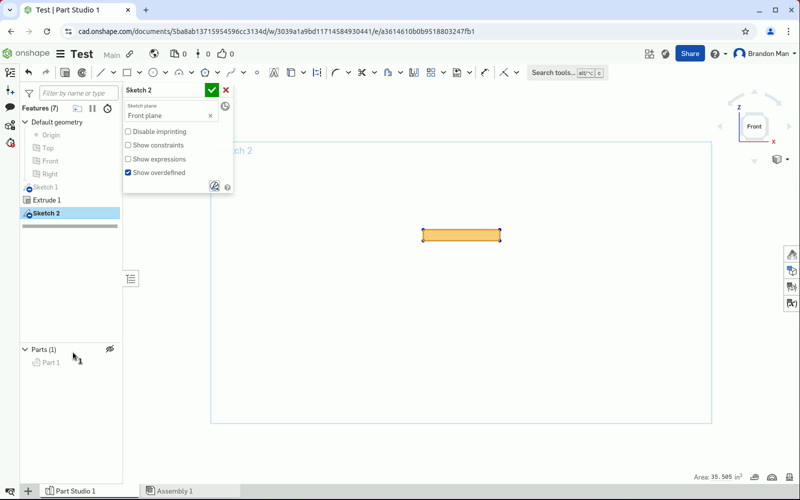
key(shift+y)
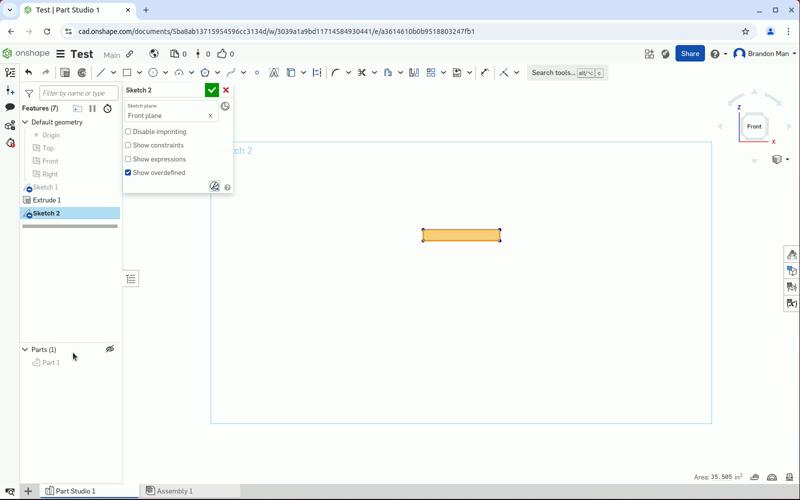
key(shift+e)
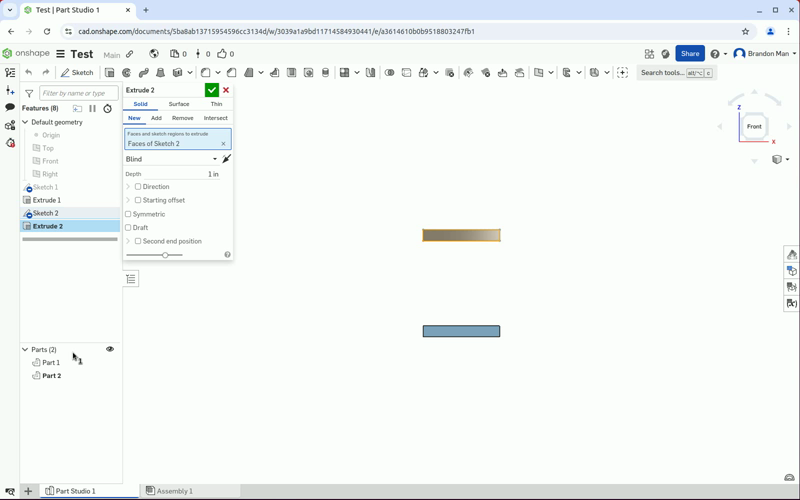
mouse_move(143, 106)
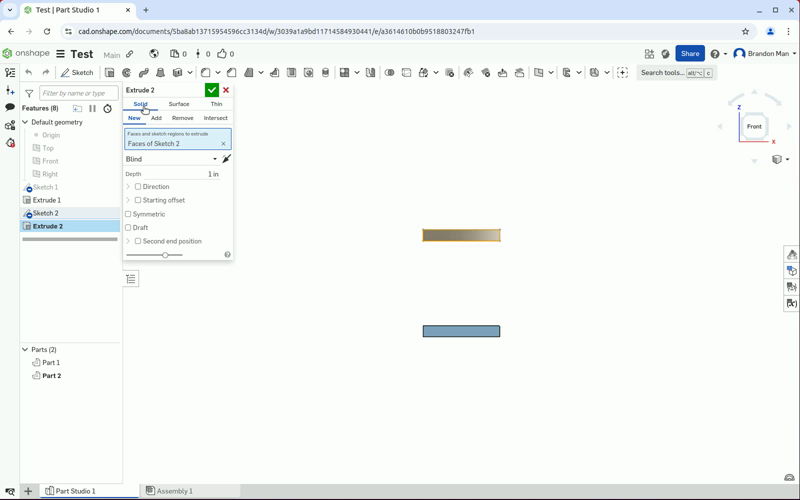
click(143, 106)
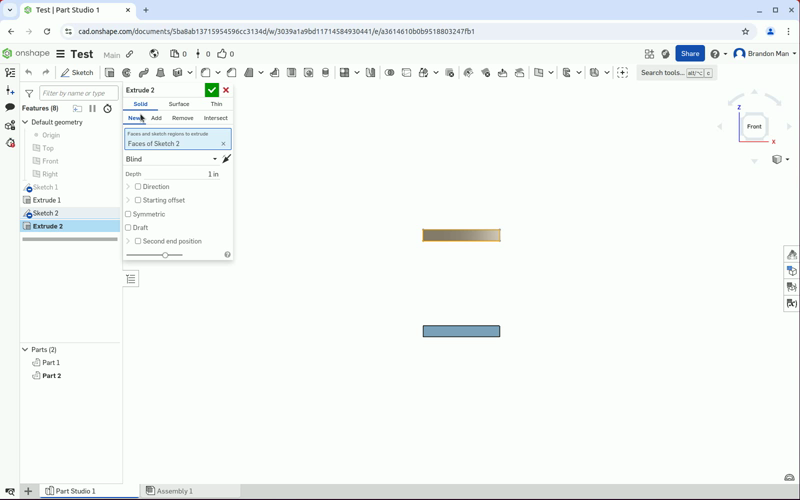
mouse_move(137, 120)
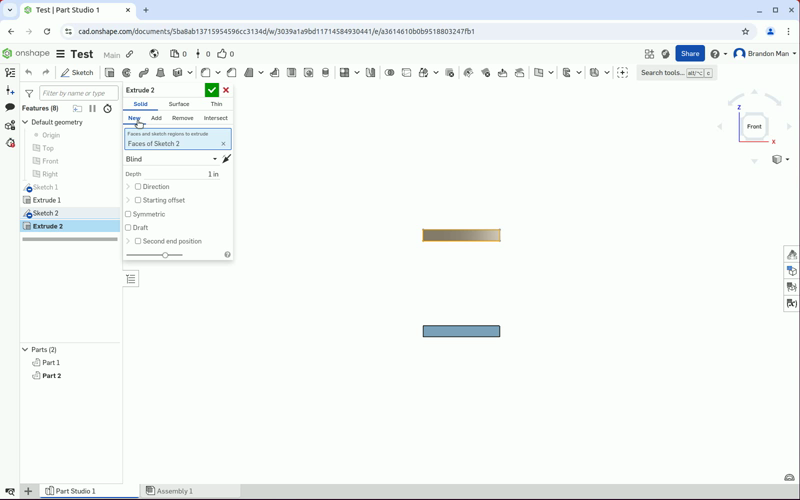
click(137, 120)
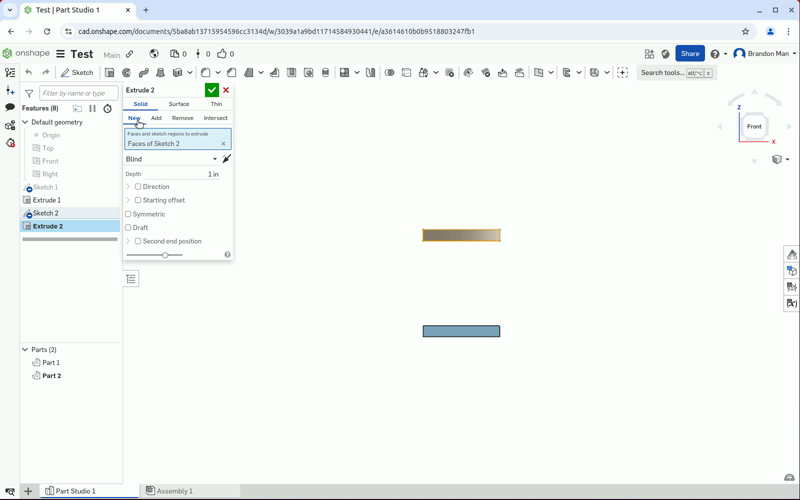
key(tab, 4)
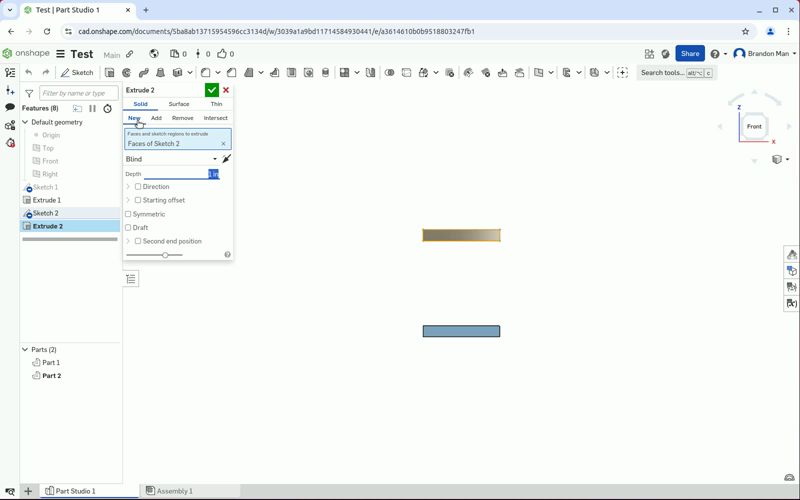
text(2.407)
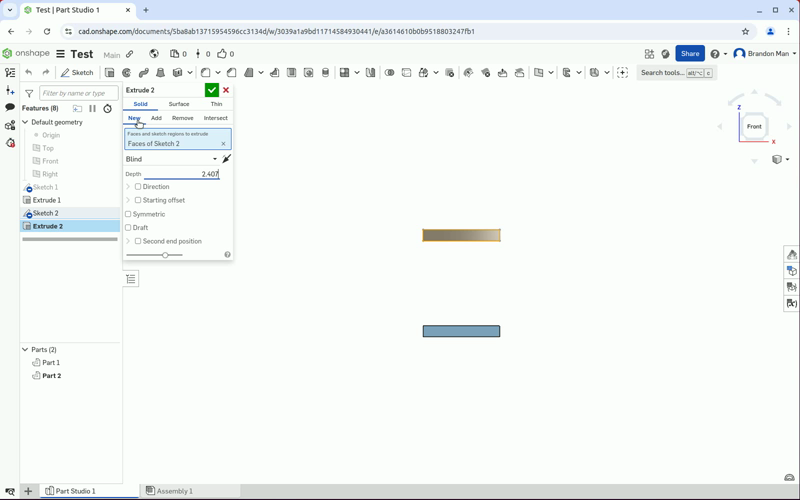
key(enter)
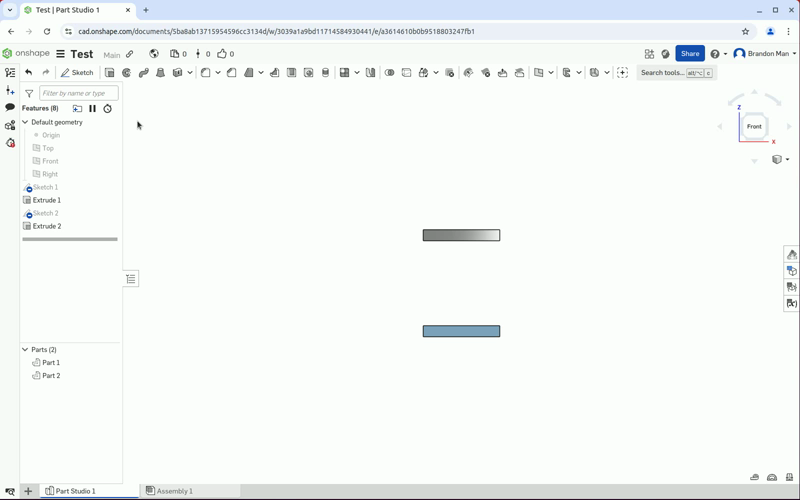
key(shift+h)
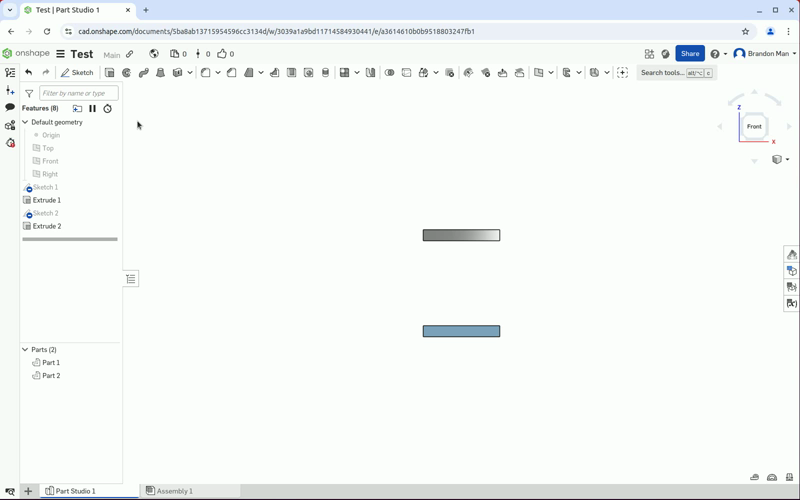
key(shift+h)
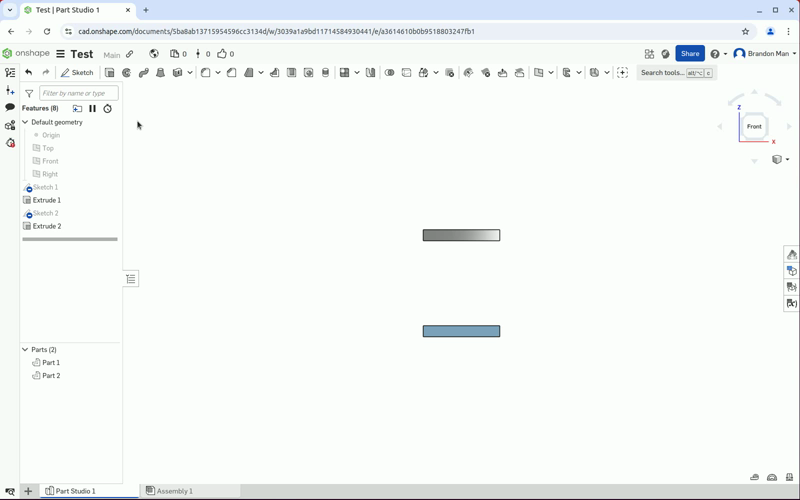
mouse_move(73, 189)
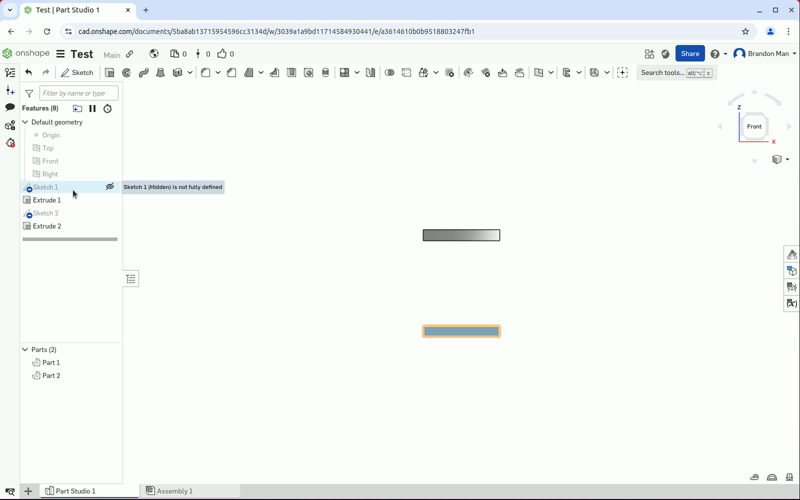
click(73, 189)
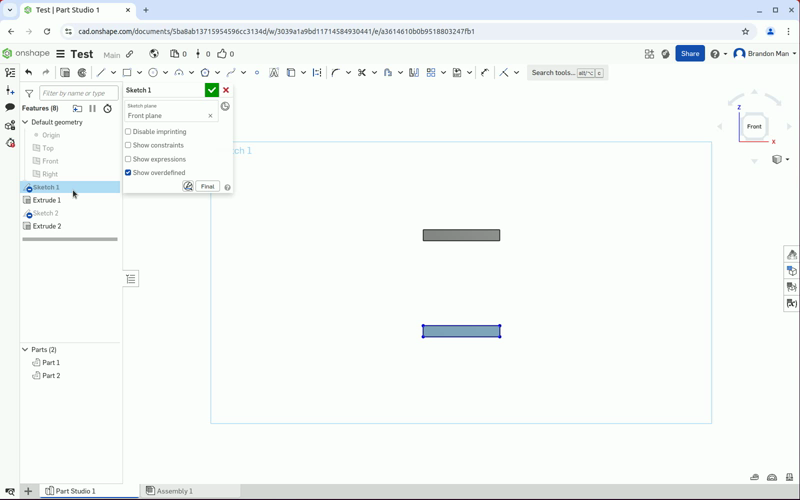
mouse_move(229, 92)
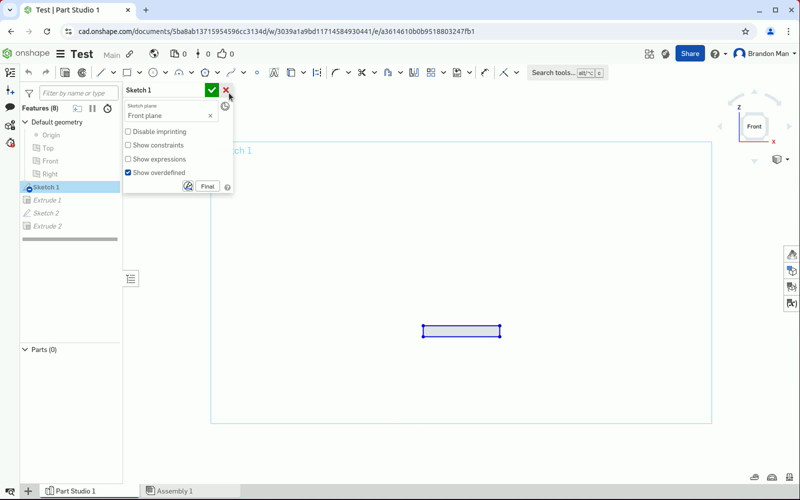
click(229, 92)
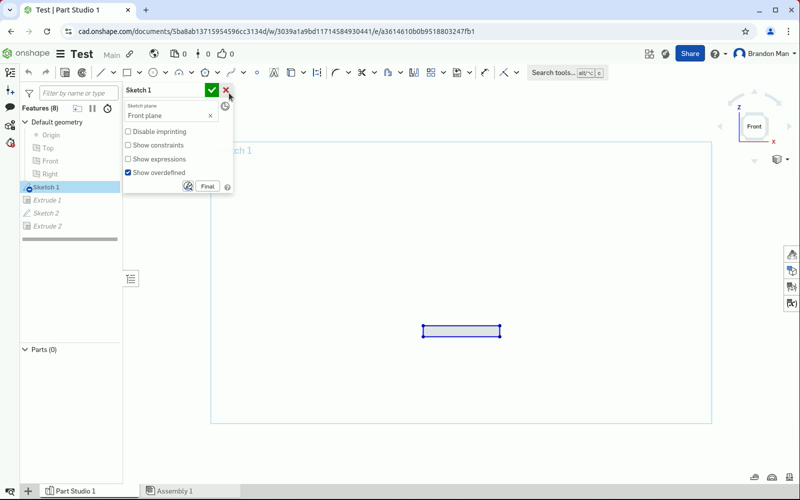
key(shift+s)
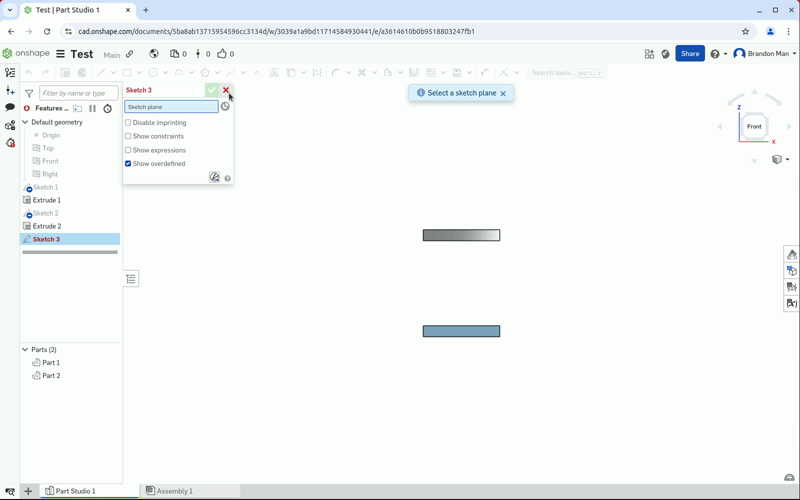
mouse_move(73, 163)
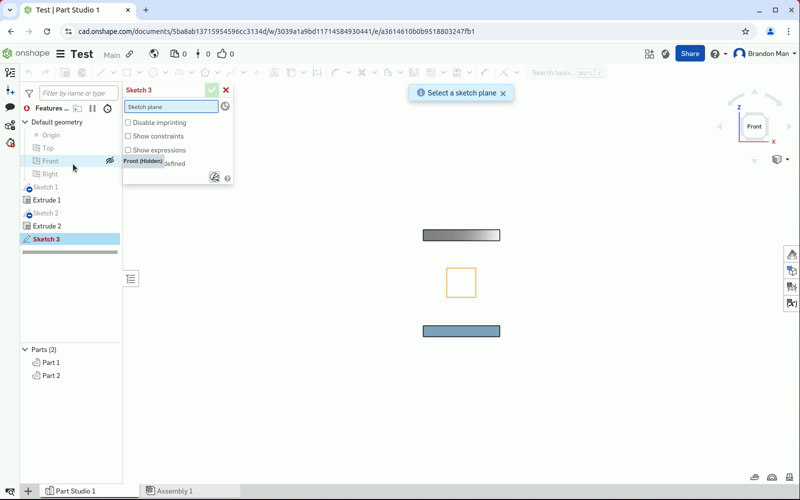
click(73, 163)
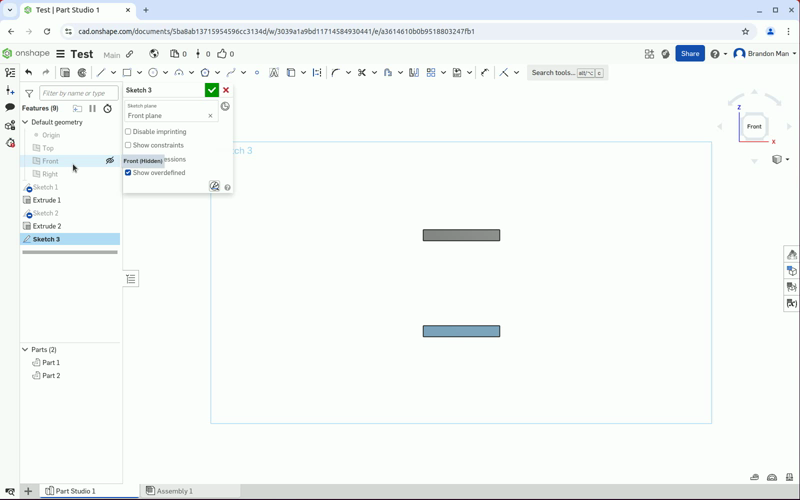
mouse_move(73, 352)
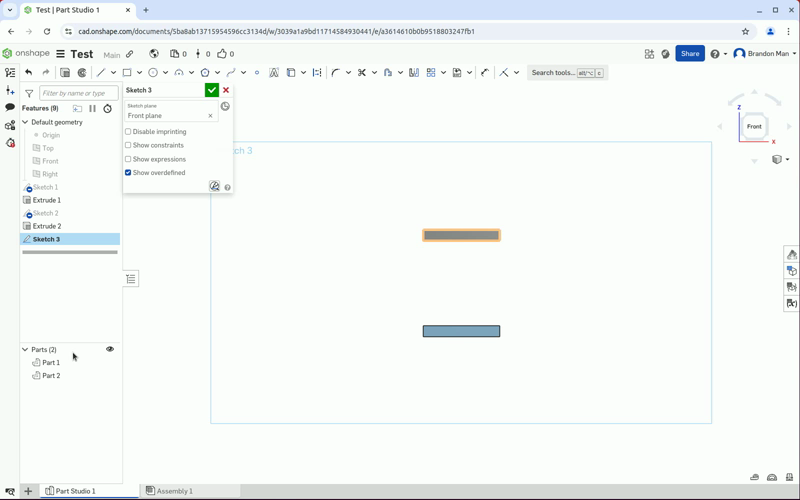
key(y)
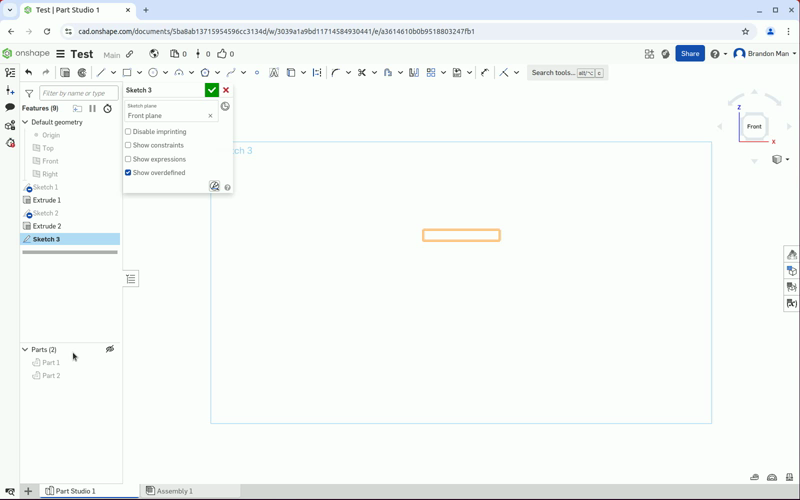
key(l)
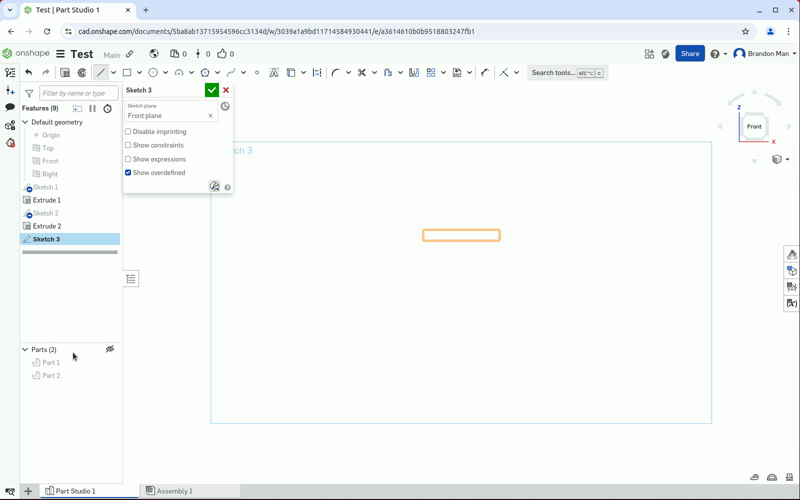
key_down(shift)
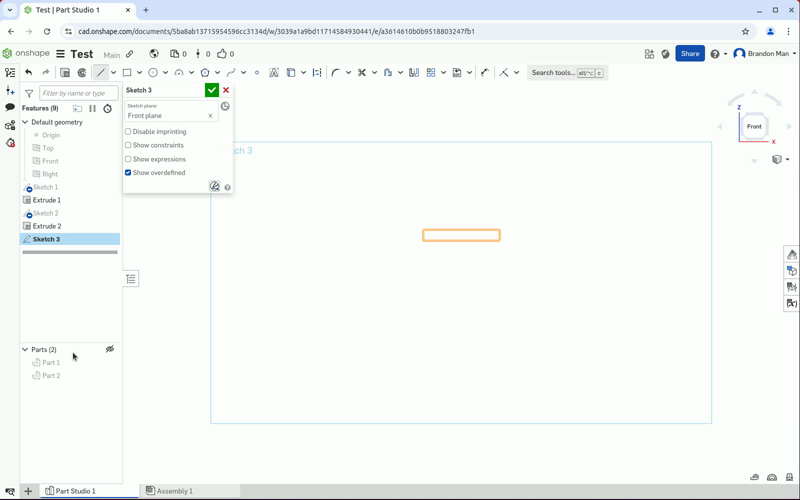
mouse_move(348, 301)
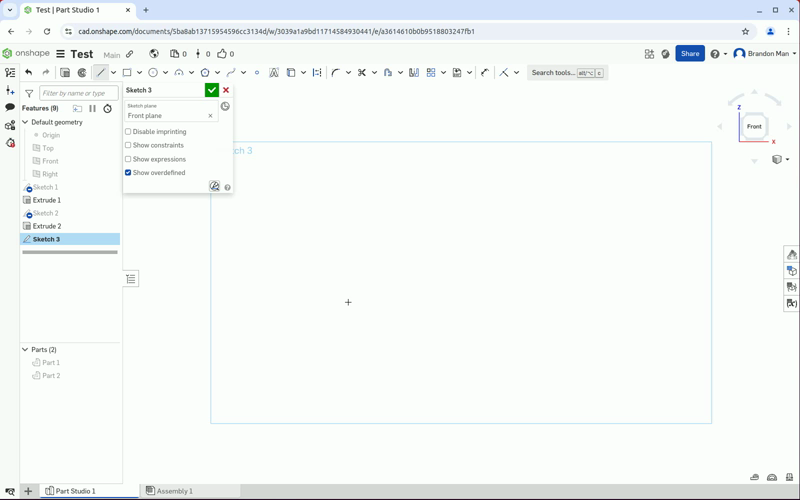
click(348, 301)
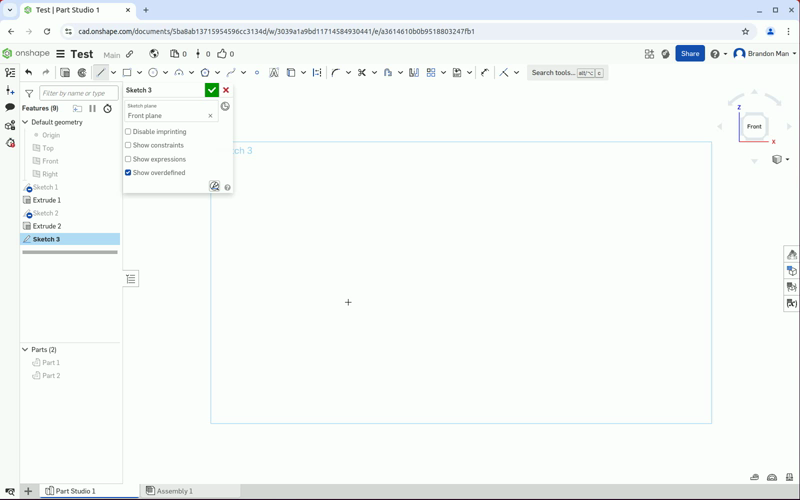
key_up(shift)
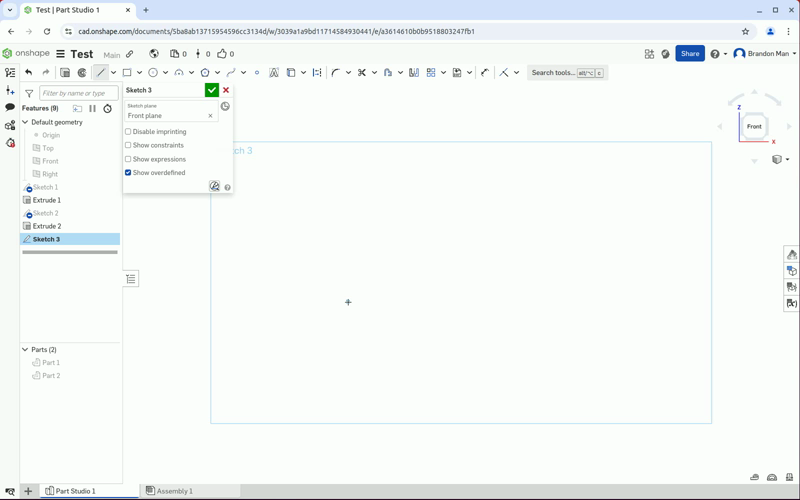
key_down(shift)
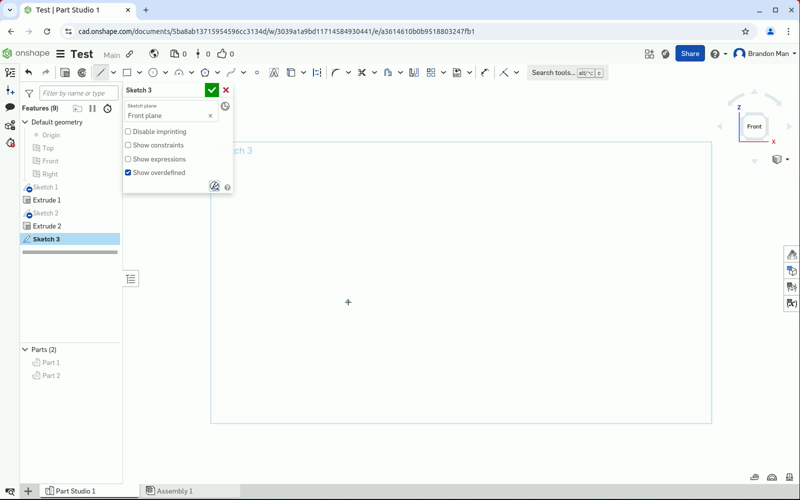
mouse_move(378, 301)
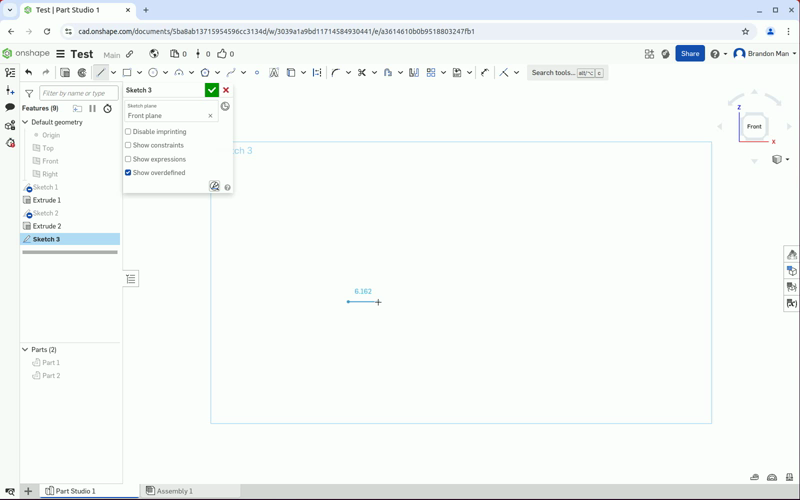
mouse_move(359, 301)
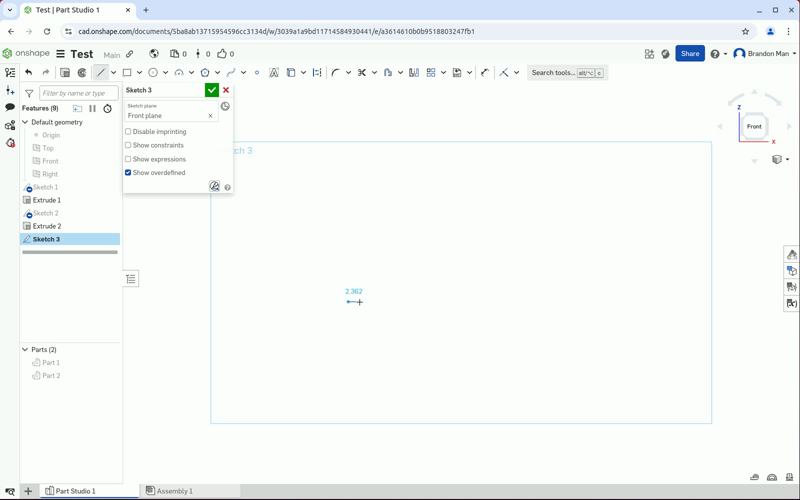
click(359, 301)
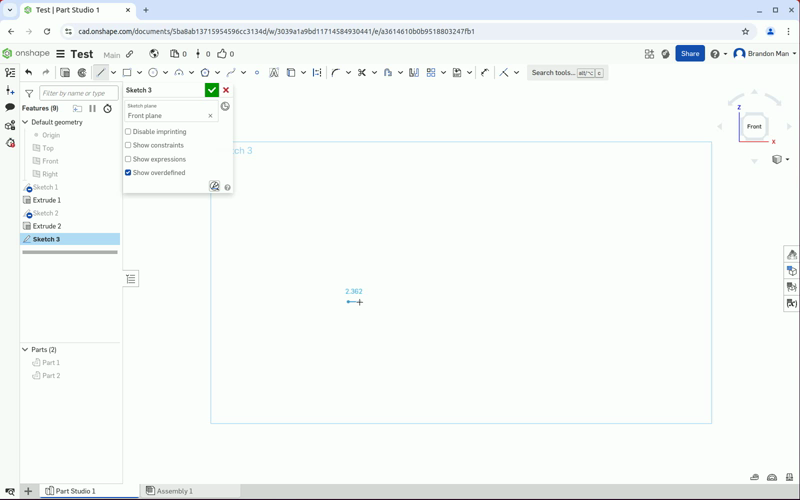
key_up(shift)
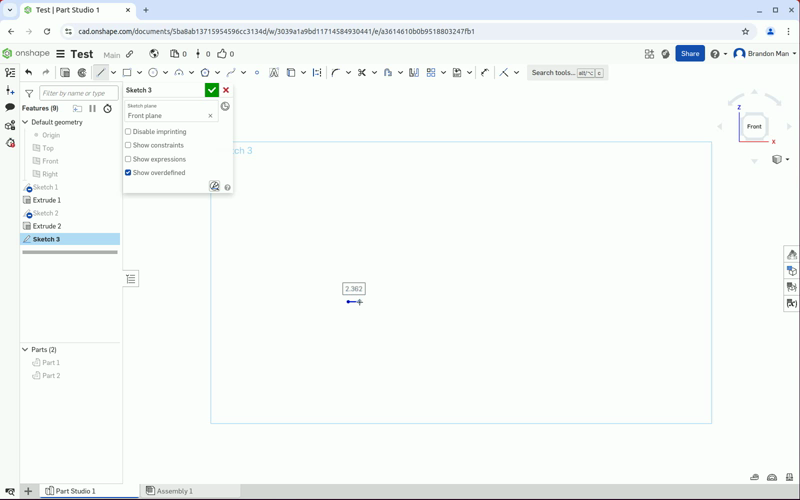
key_down(shift)
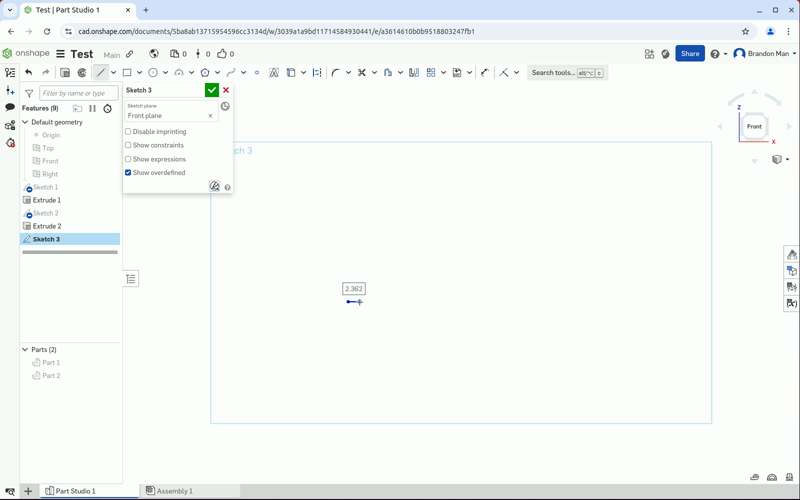
mouse_move(389, 301)
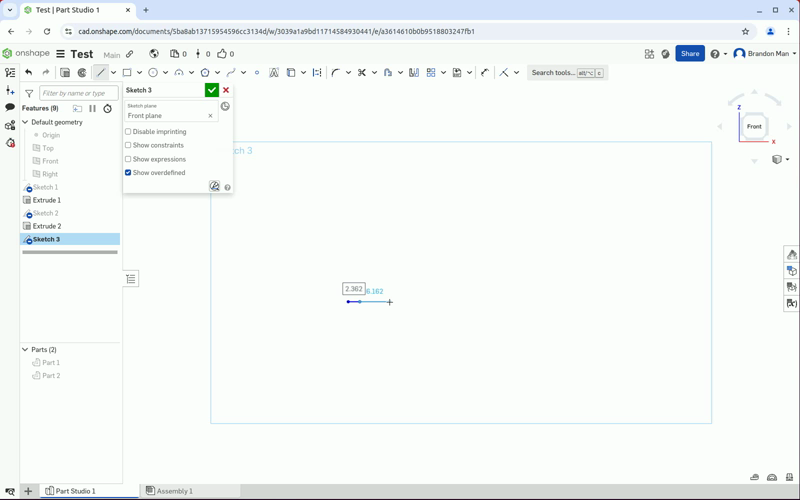
mouse_move(359, 263)
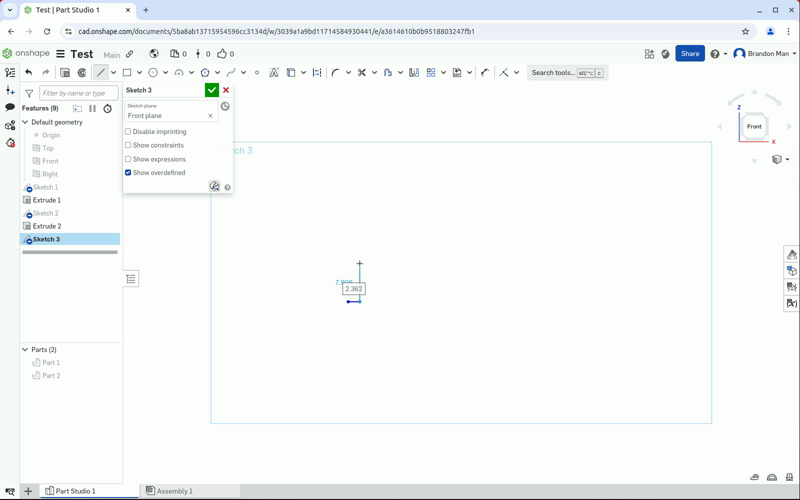
click(359, 263)
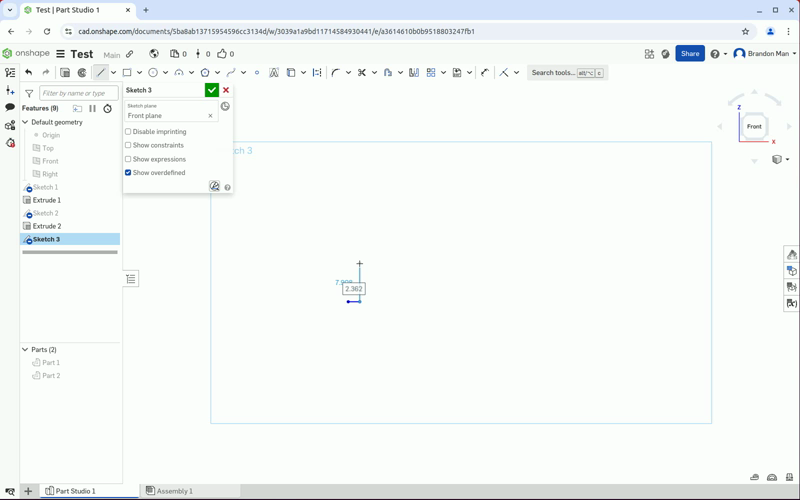
key_up(shift)
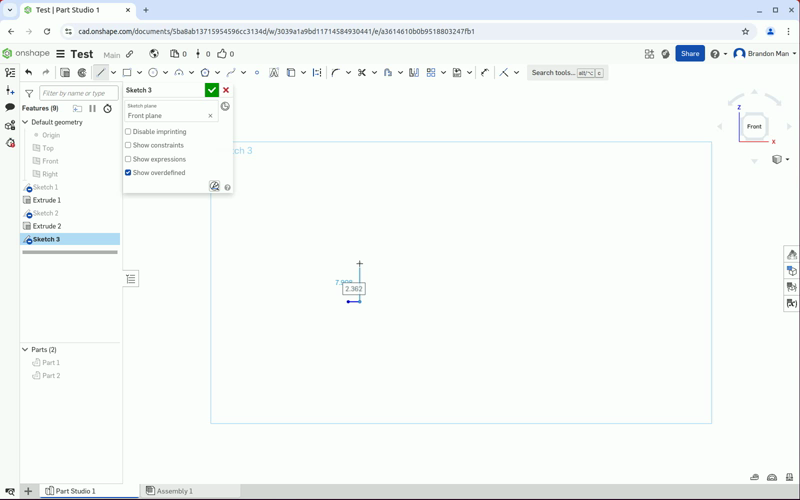
key_down(shift)
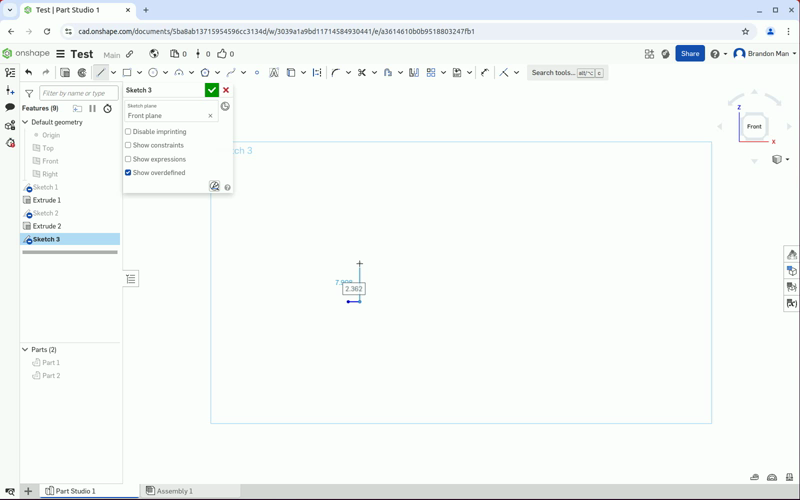
mouse_move(389, 263)
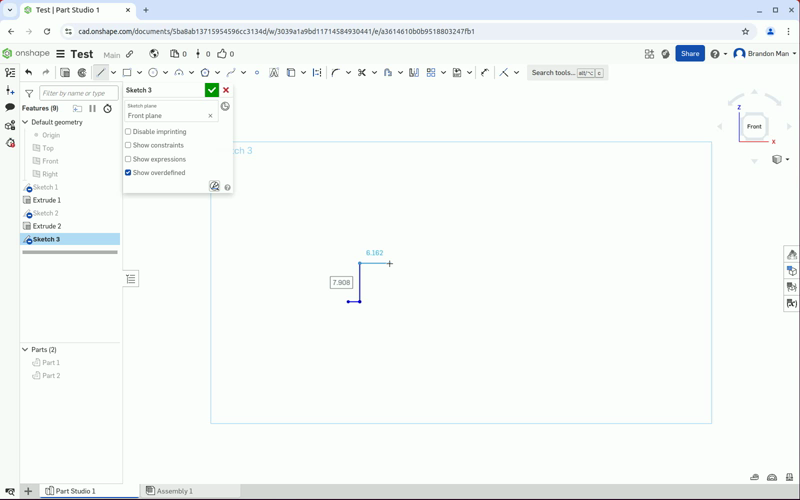
mouse_move(348, 263)
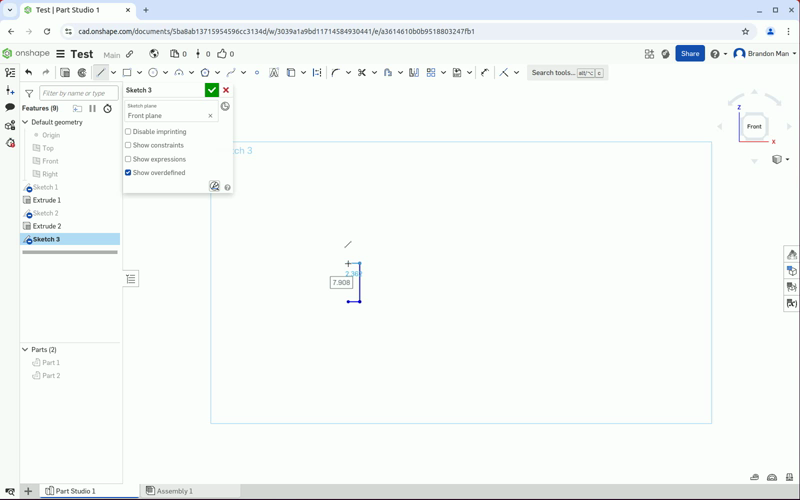
click(348, 263)
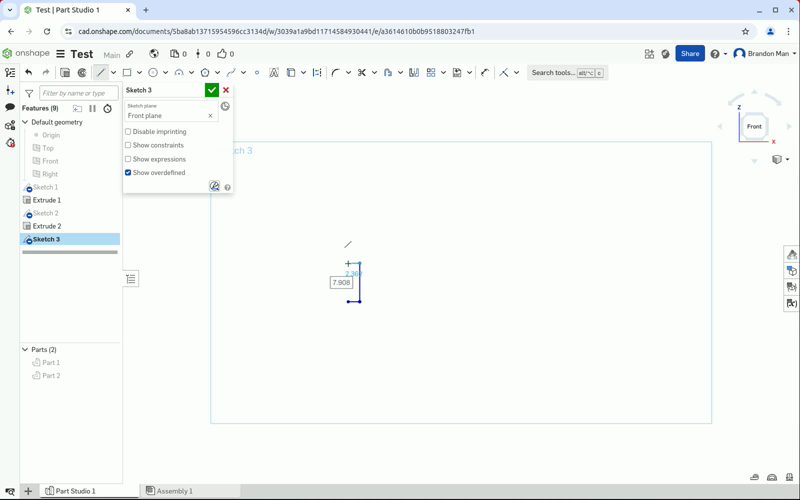
key_up(shift)
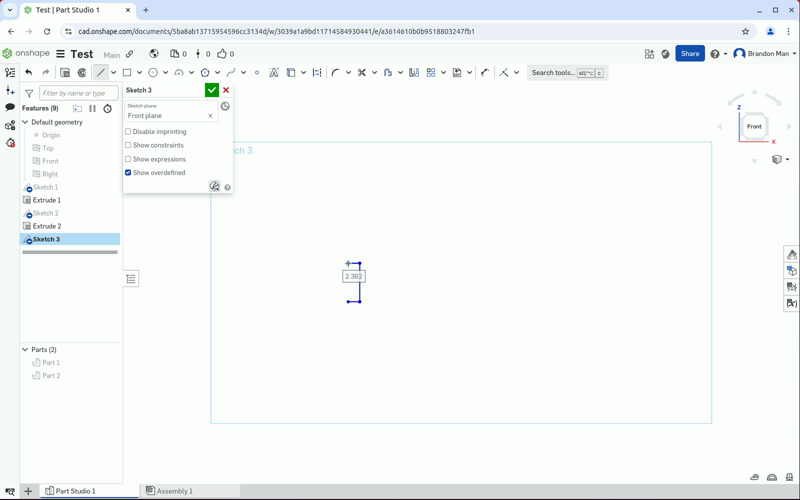
mouse_move(378, 263)
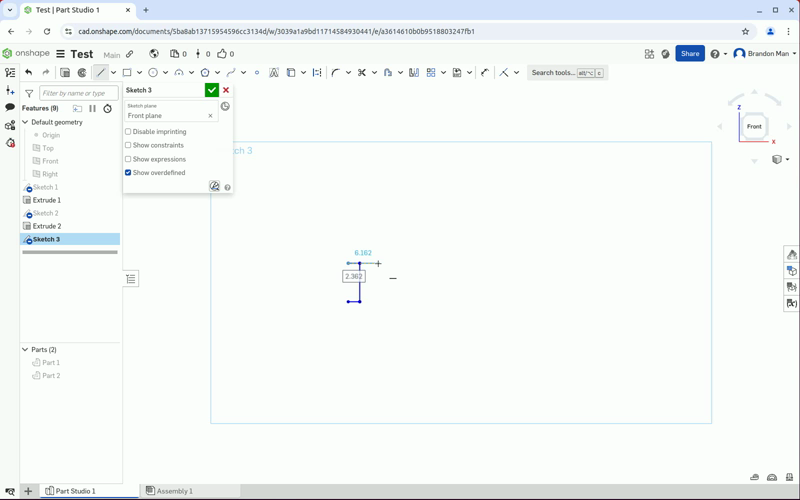
key_down(shift)
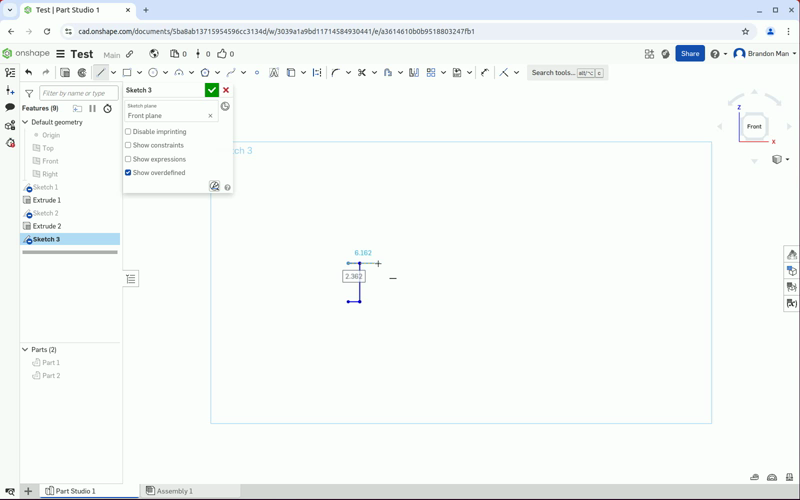
mouse_move(348, 301)
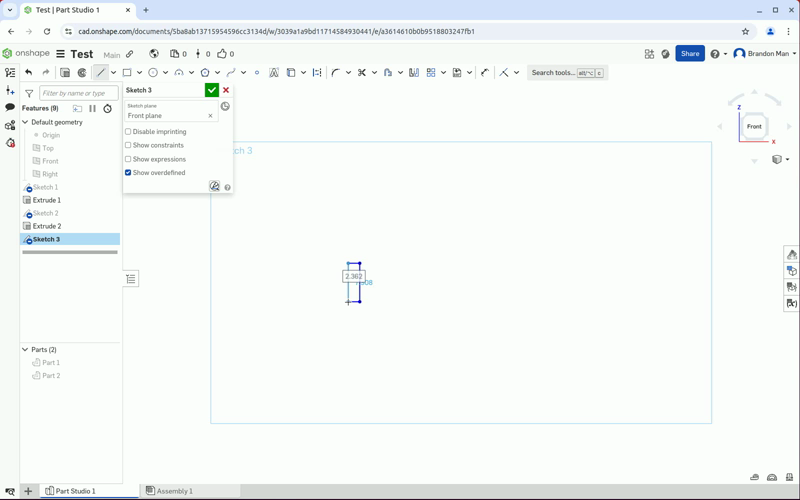
key_up(shift)
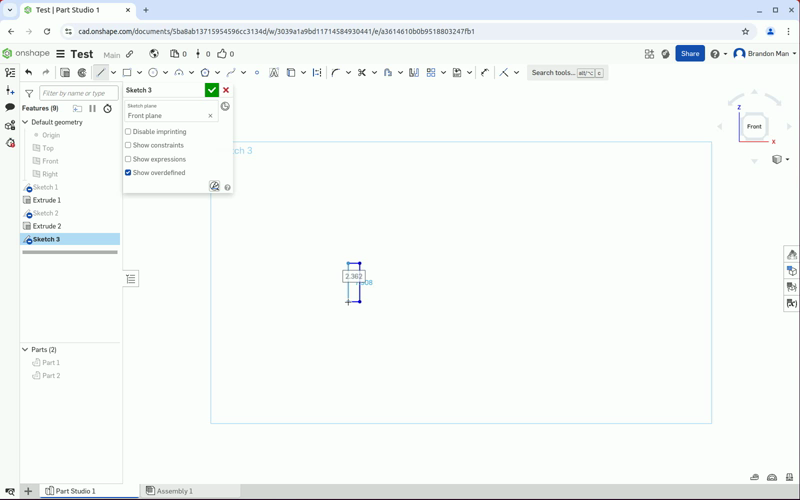
click(348, 301)
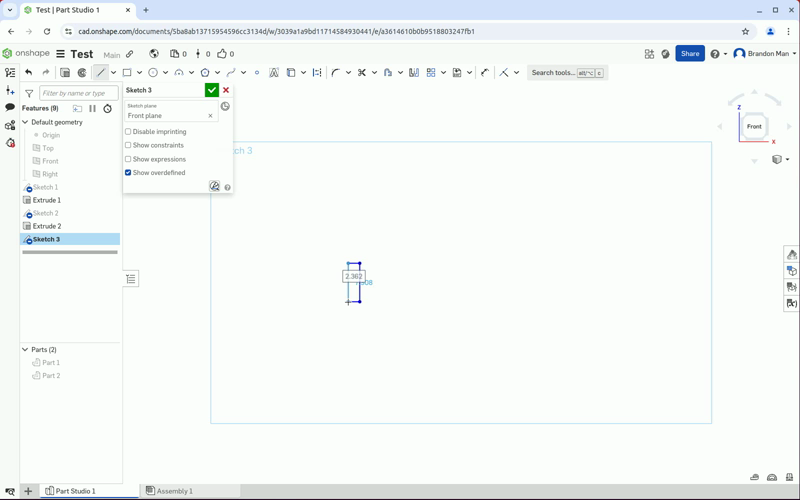
key(esc)
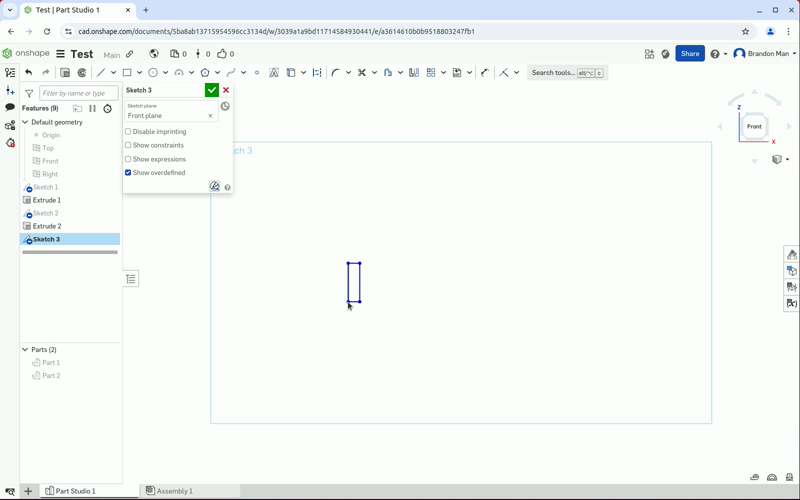
mouse_move(356, 271)
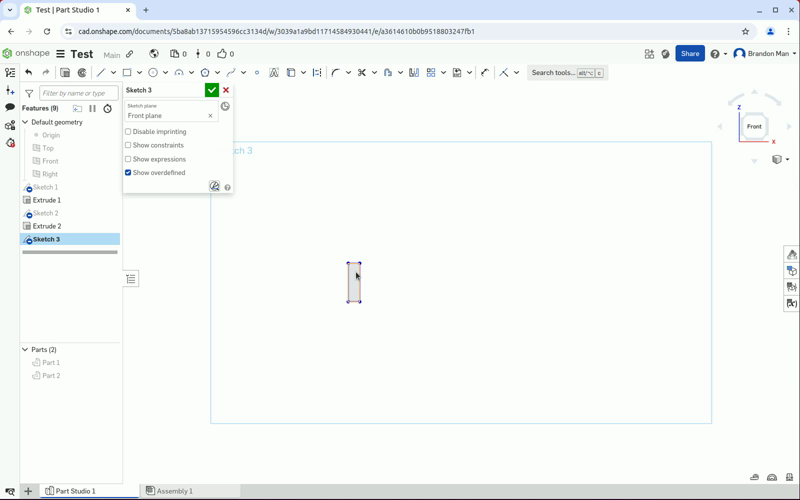
scroll(6)
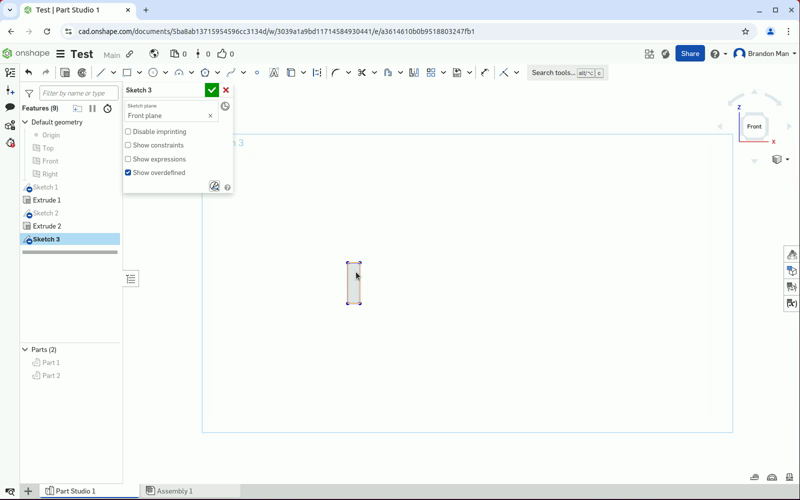
scroll(6)
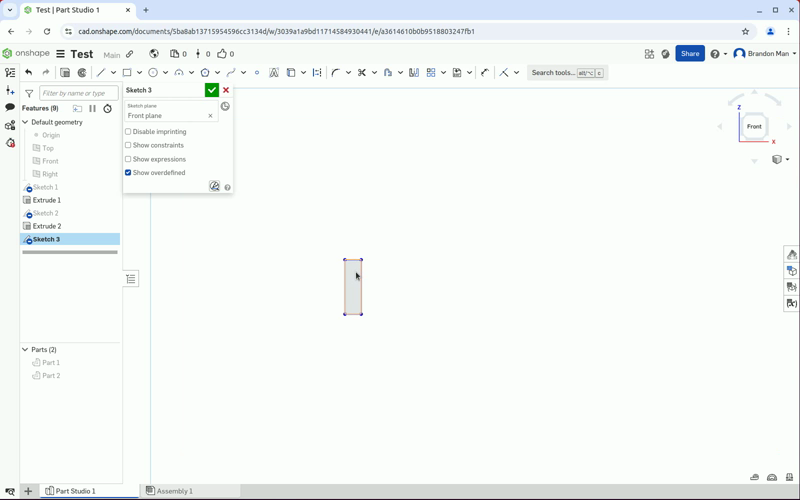
scroll(6)
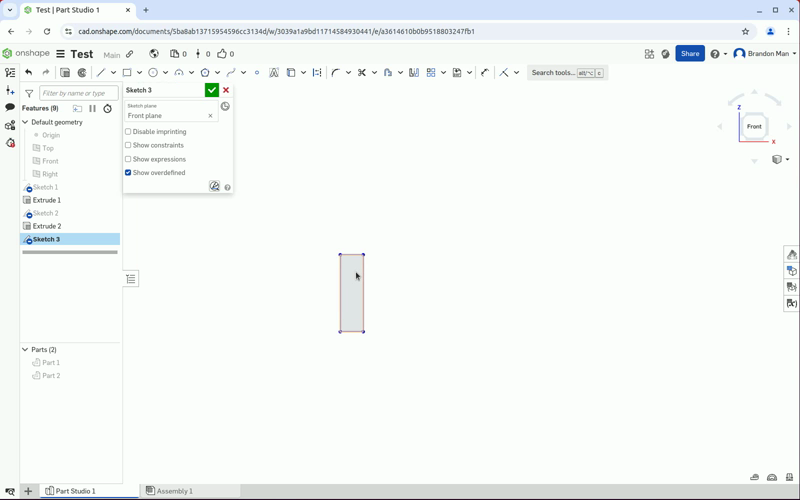
scroll(6)
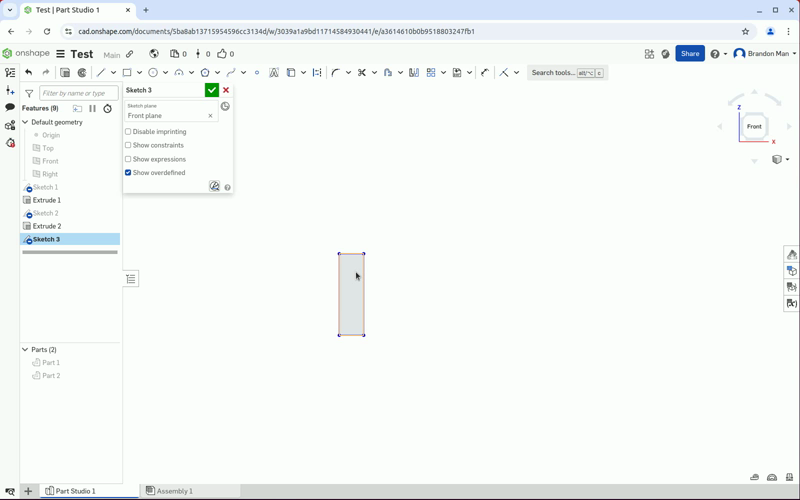
scroll(6)
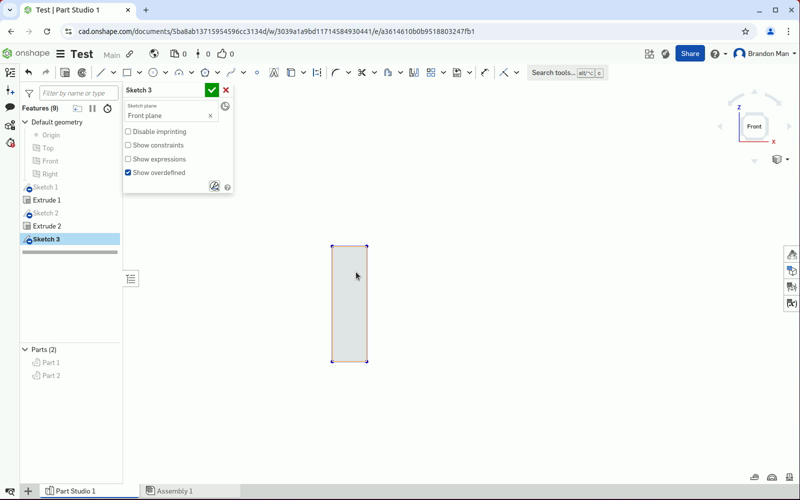
scroll(6)
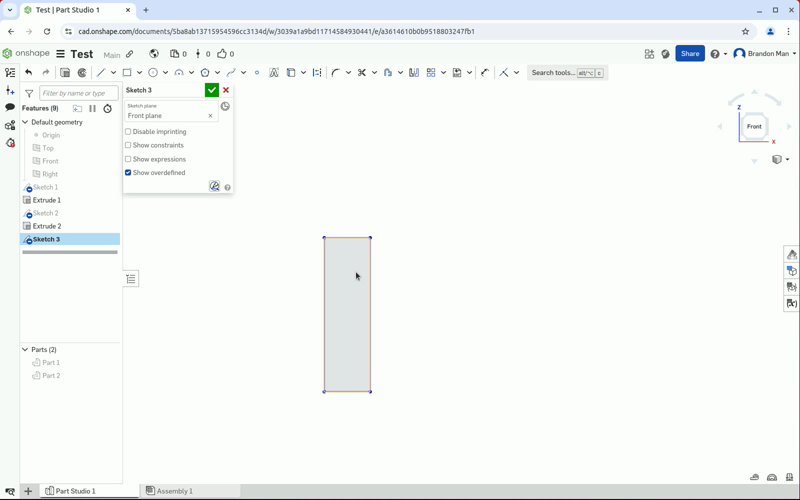
scroll(6)
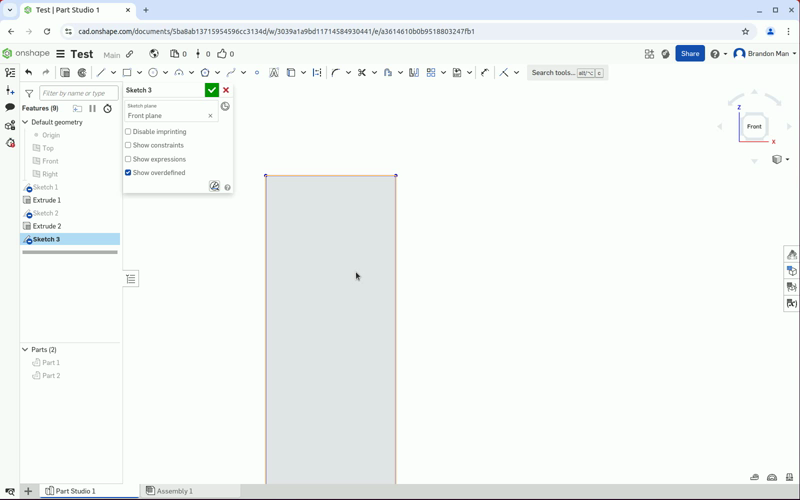
click(356, 271)
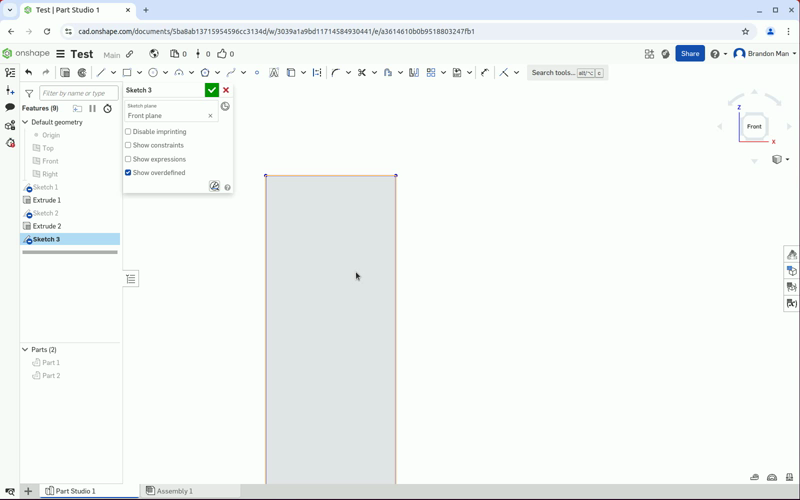
scroll(-6)
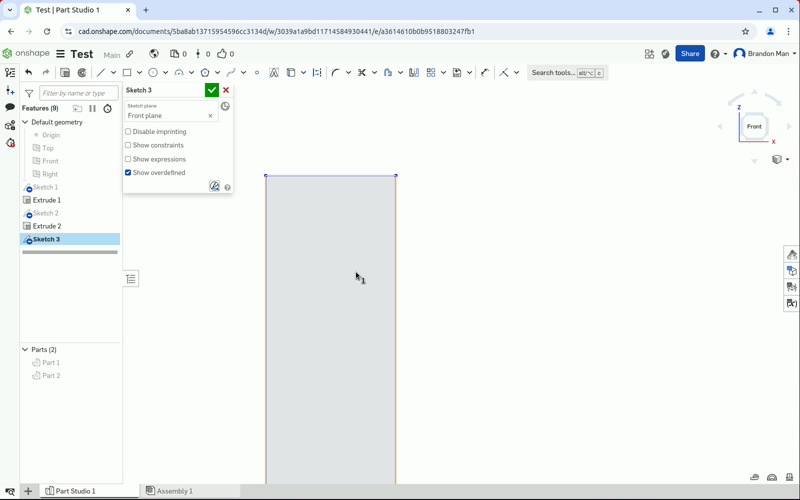
scroll(-6)
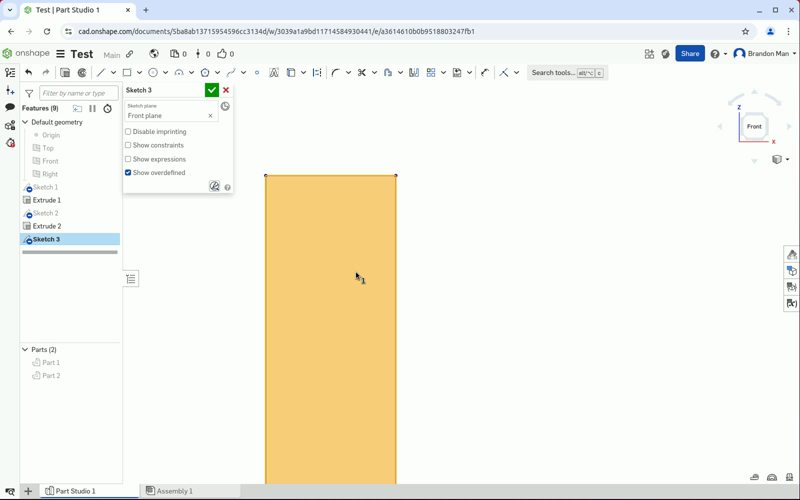
scroll(-6)
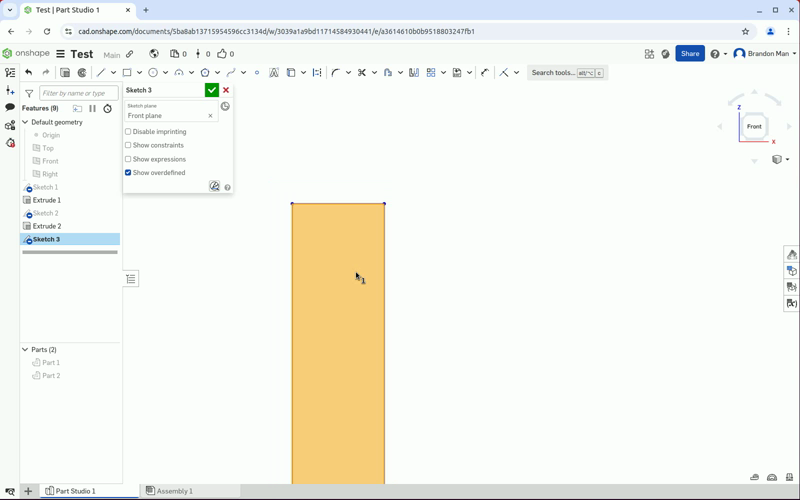
scroll(-6)
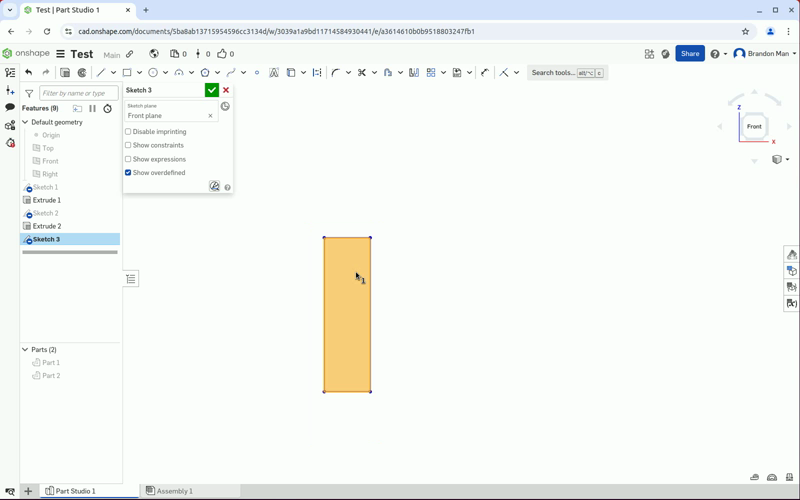
scroll(-6)
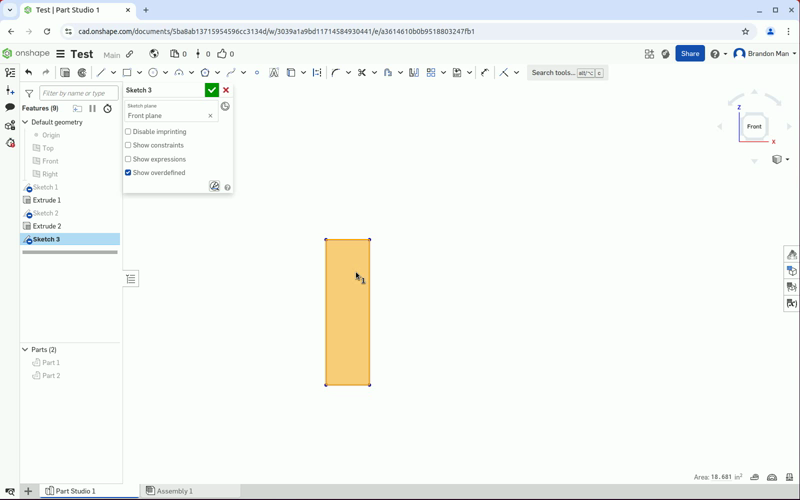
scroll(-6)
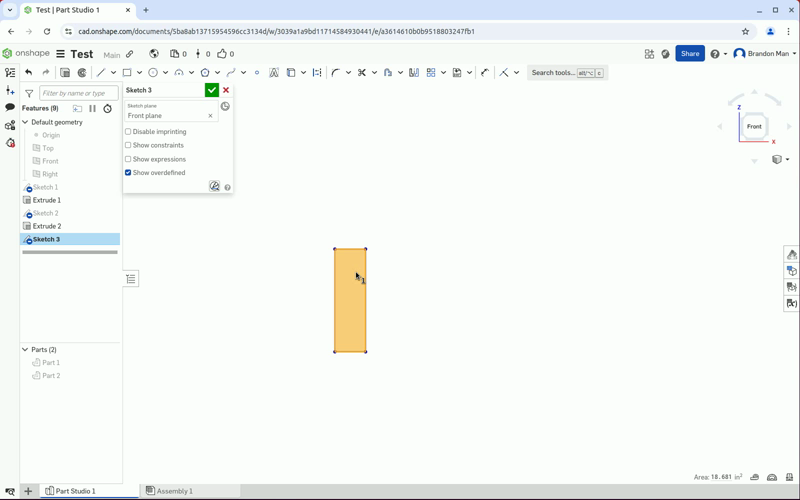
scroll(-6)
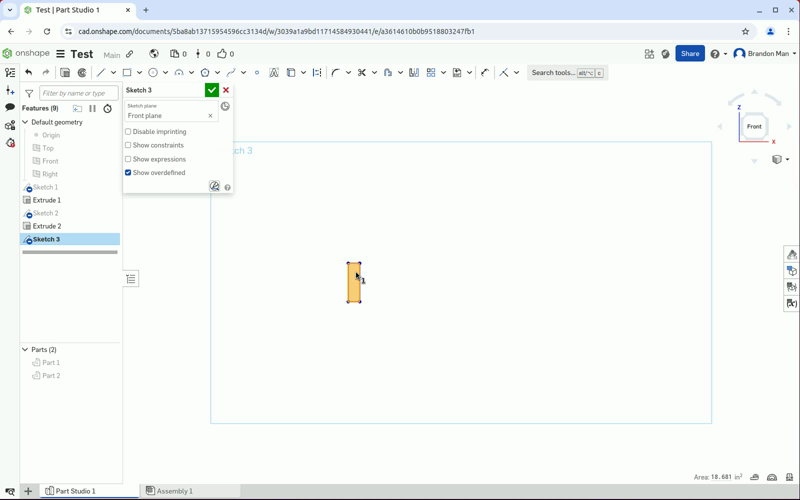
mouse_move(73, 352)
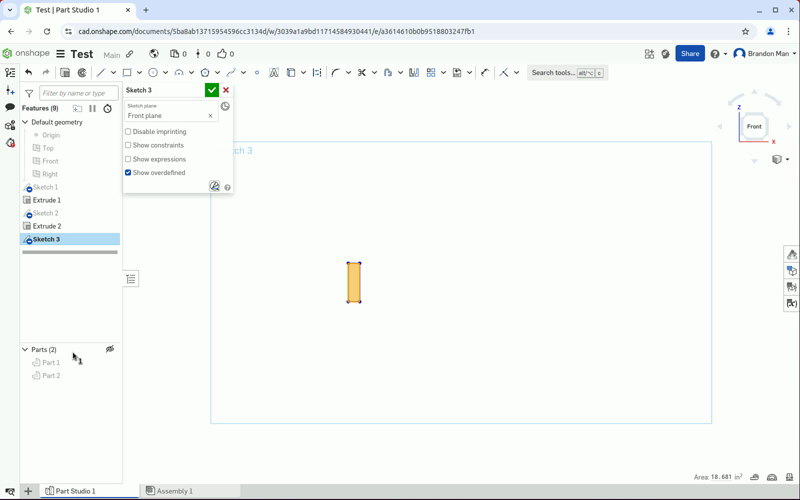
key(shift+y)
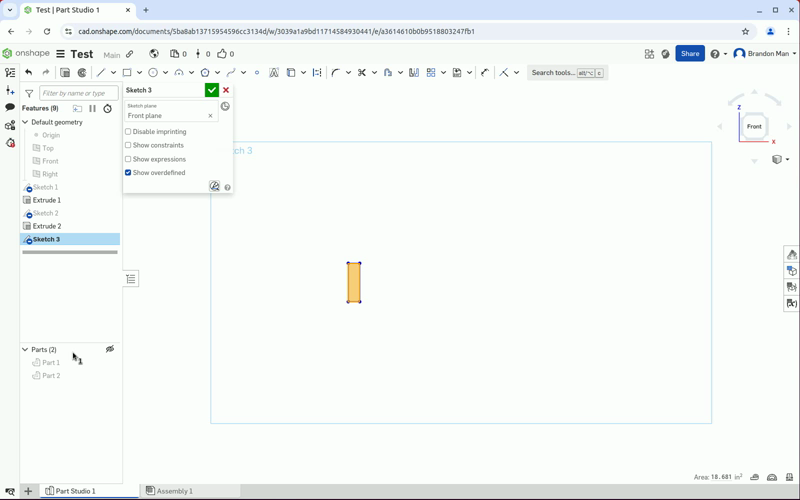
key(shift+e)
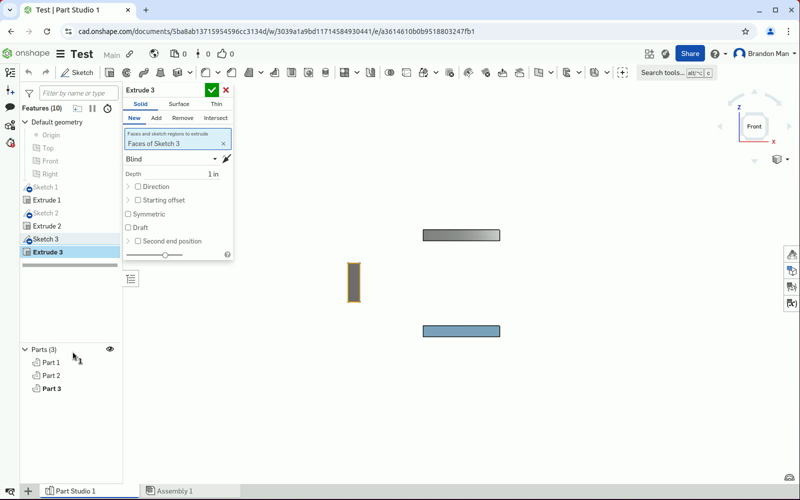
mouse_move(143, 106)
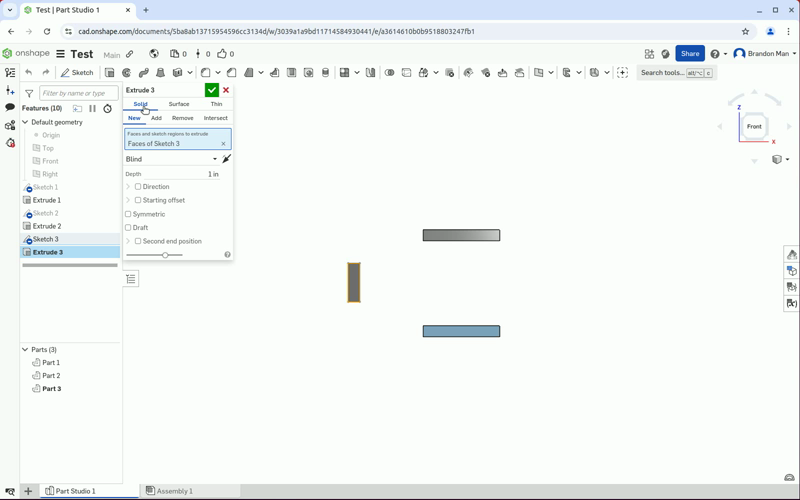
click(143, 106)
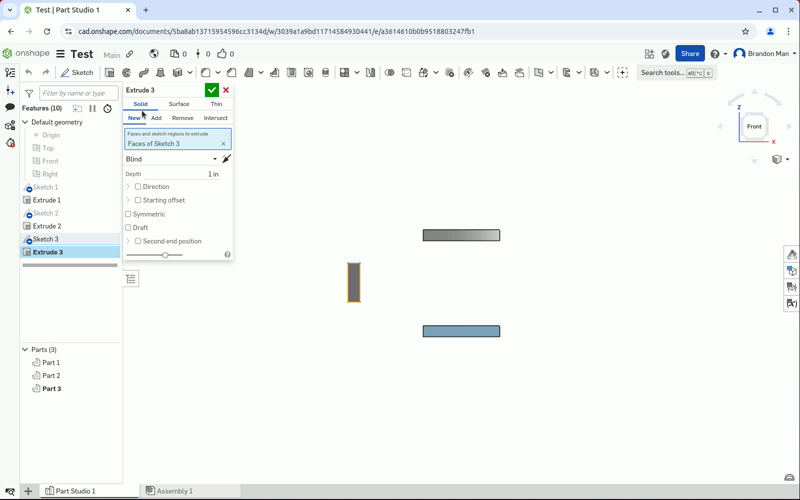
mouse_move(137, 120)
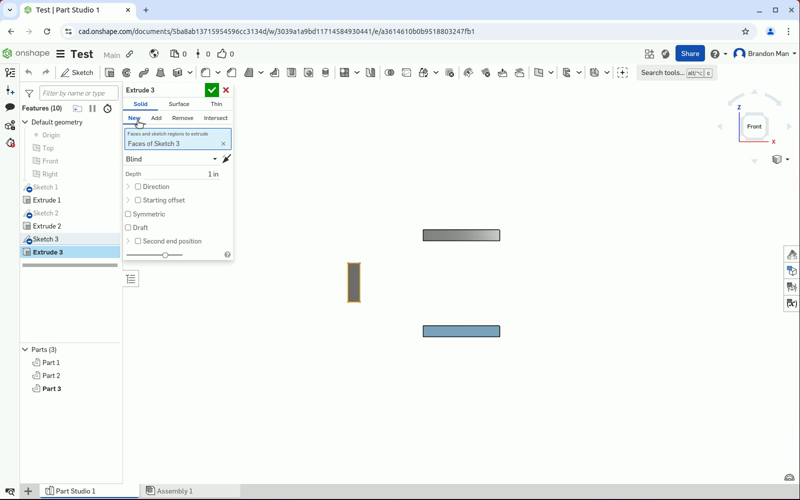
click(137, 120)
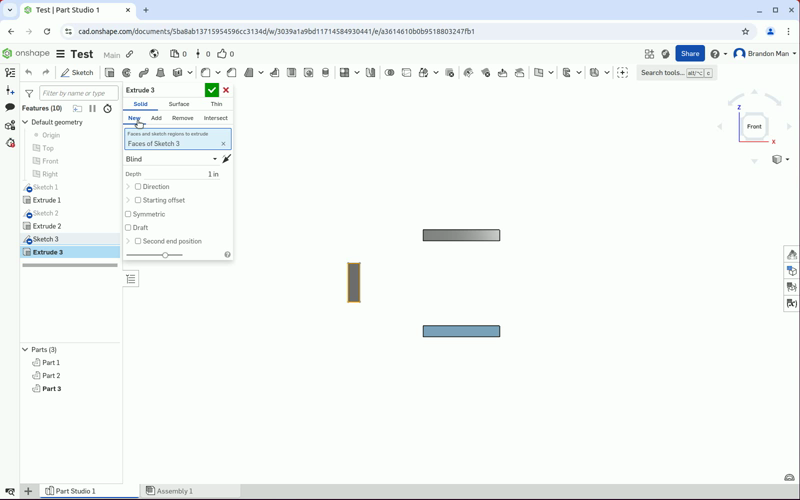
key(tab, 4)
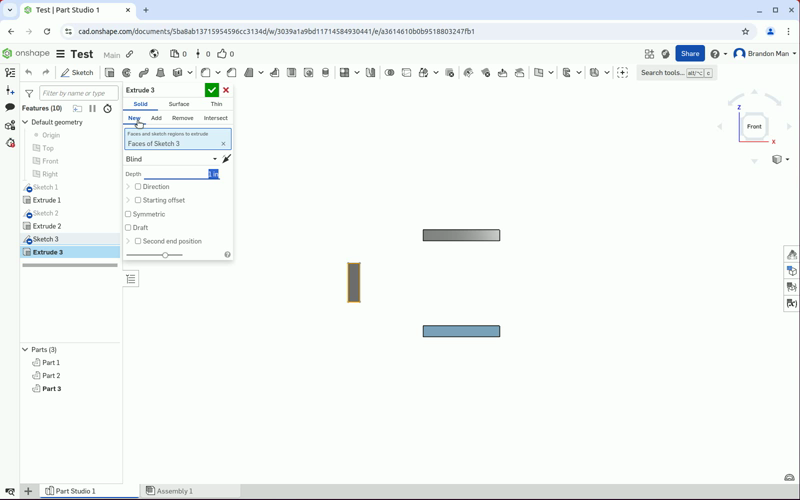
text(2.407)
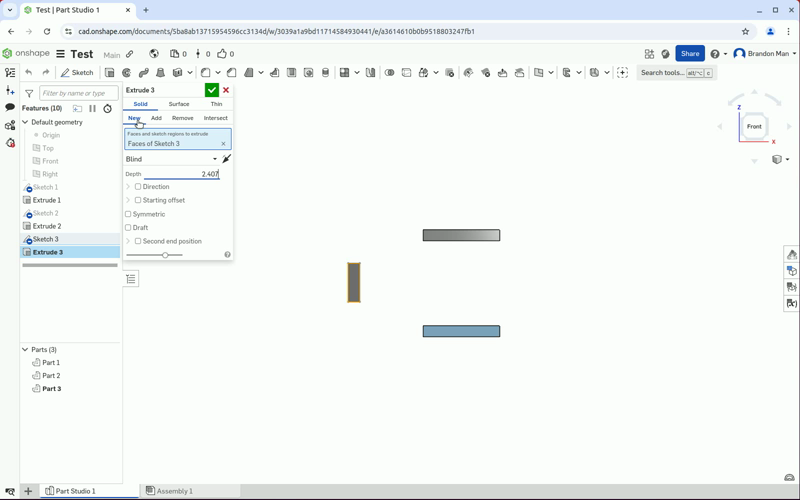
key(enter)
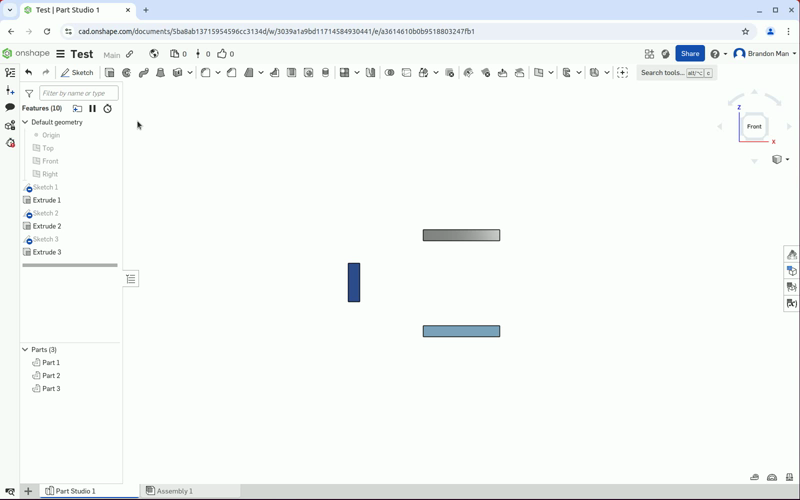
key(shift+h)
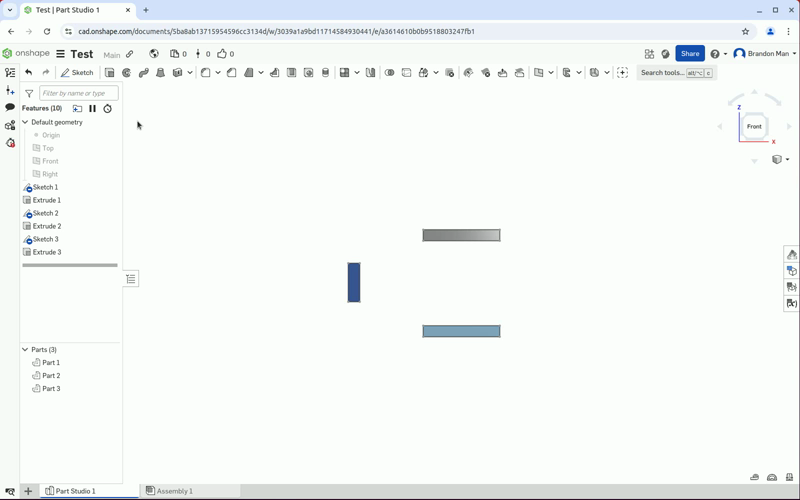
key(shift+h)
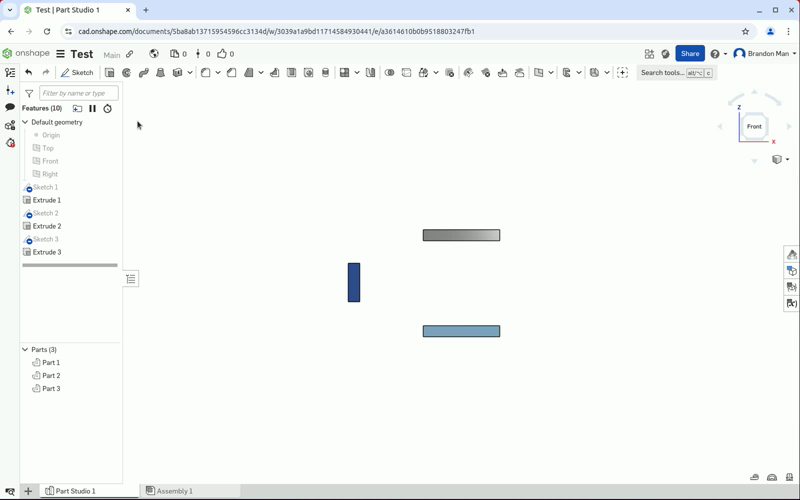
mouse_move(73, 189)
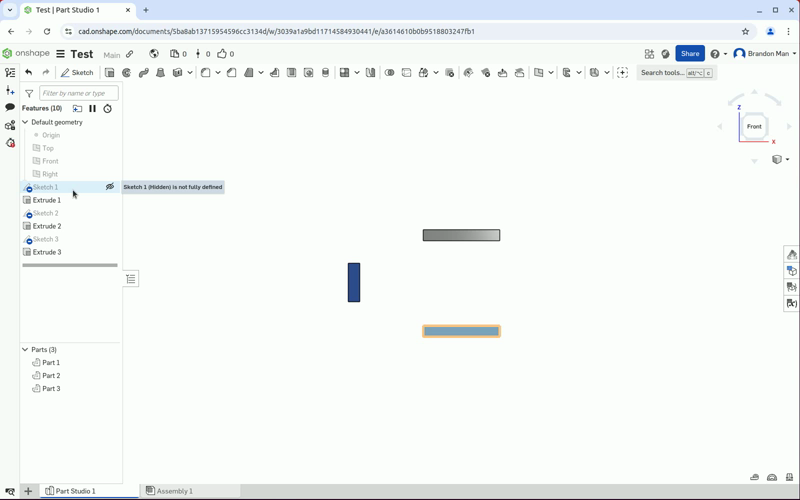
click(73, 189)
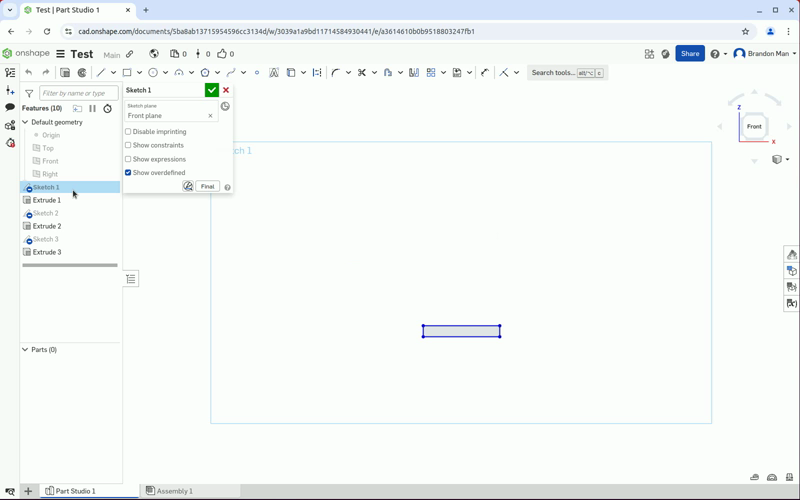
mouse_move(229, 92)
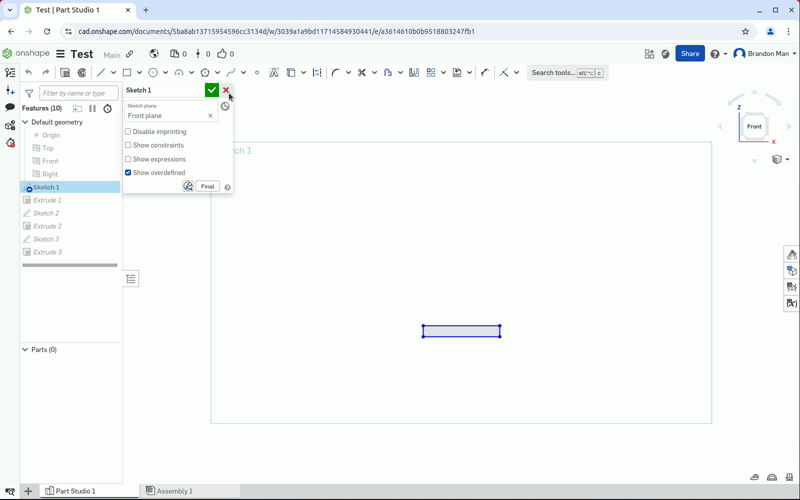
click(229, 92)
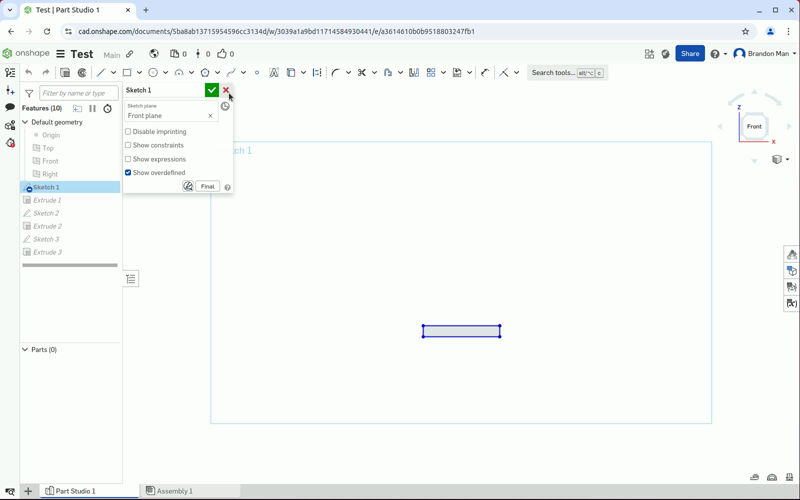
key(shift+s)
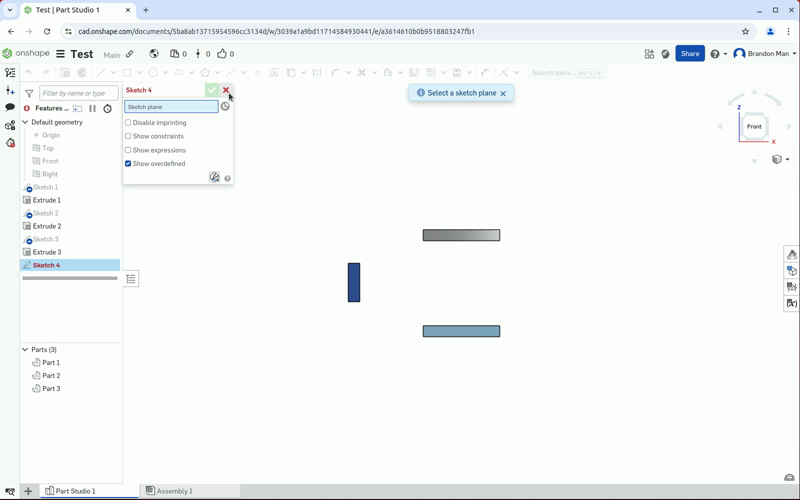
mouse_move(73, 163)
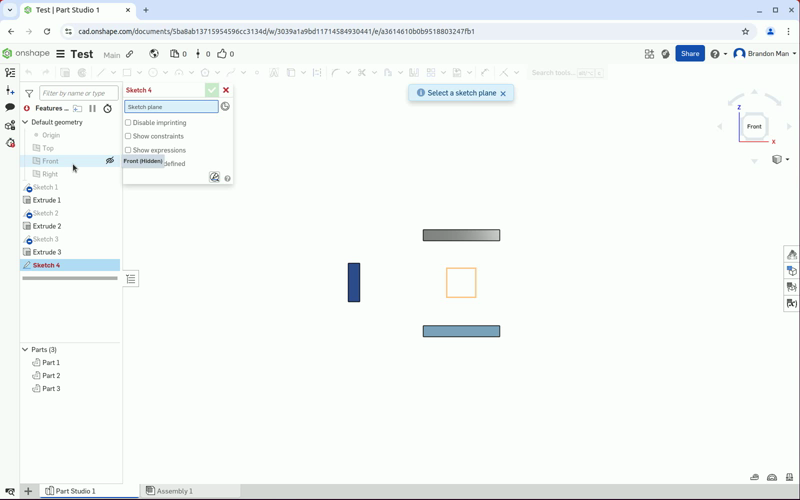
click(73, 163)
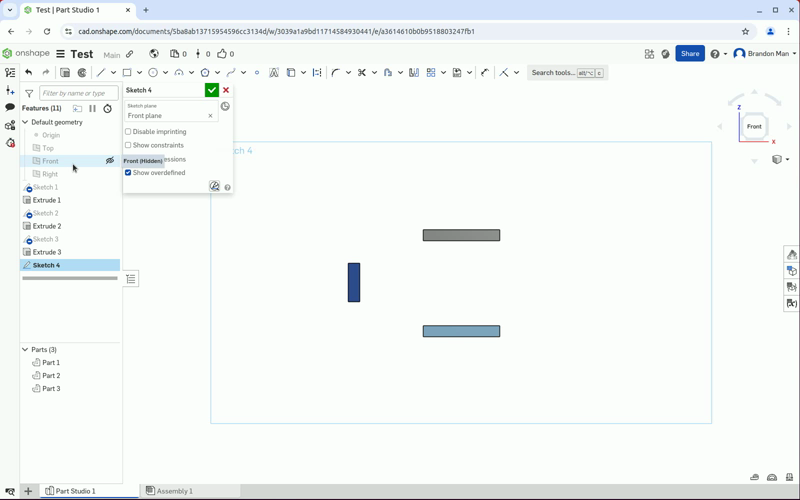
mouse_move(73, 352)
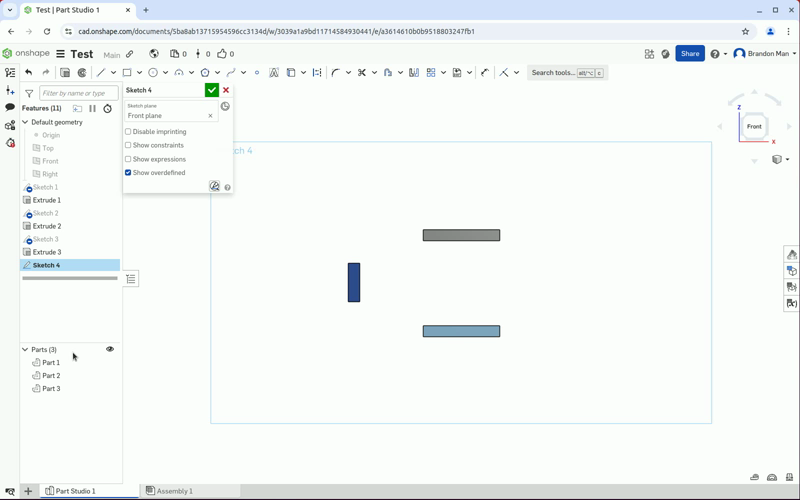
key(y)
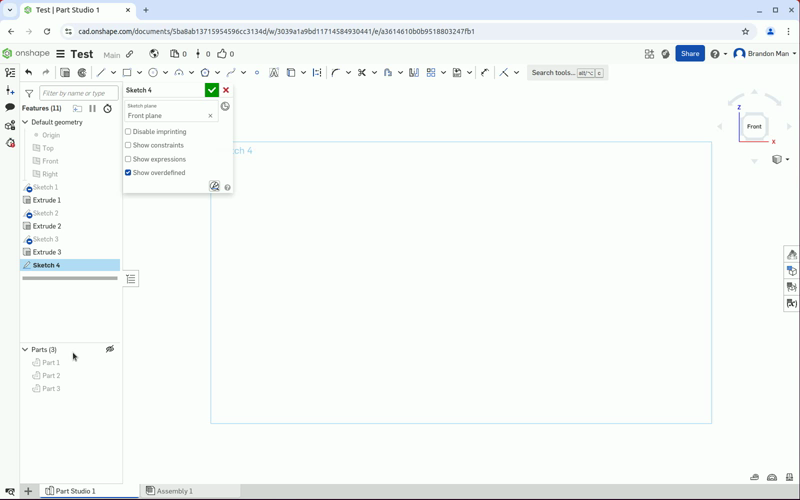
key(l)
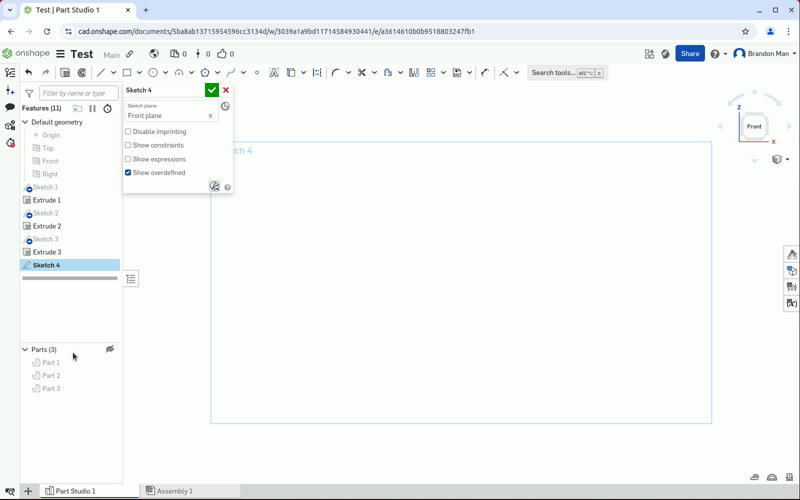
key_down(shift)
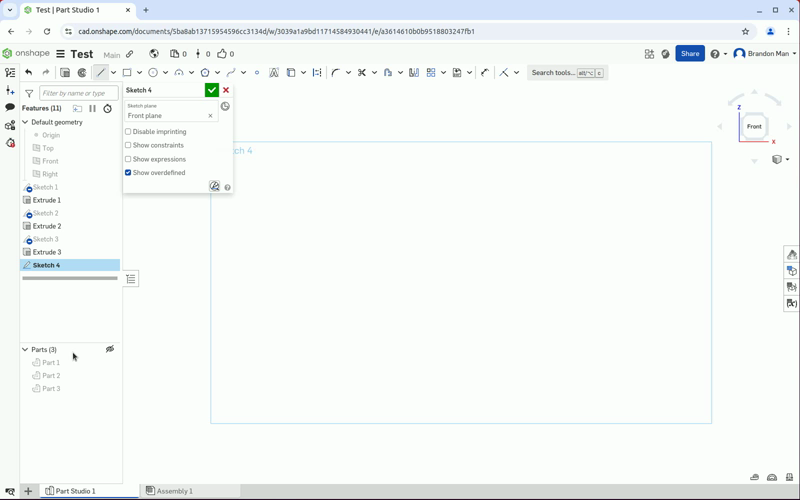
mouse_move(561, 301)
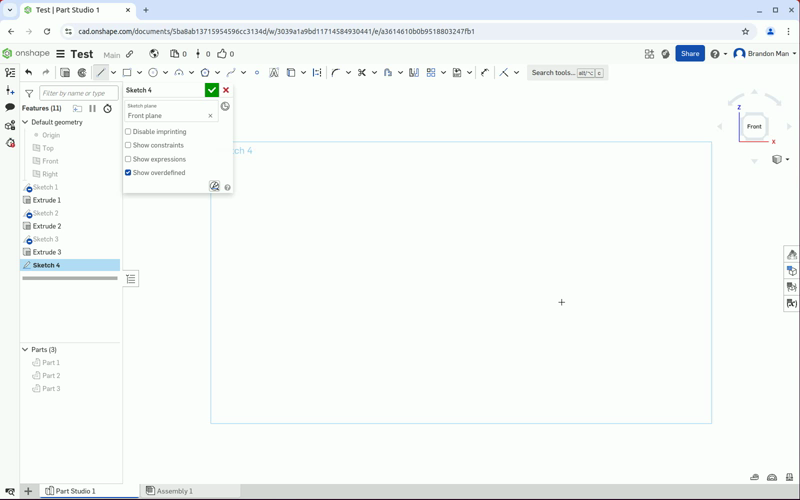
click(561, 301)
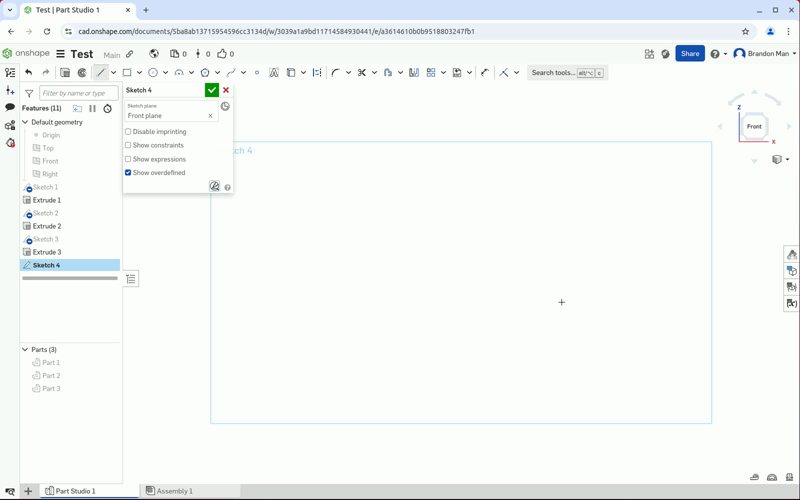
key_up(shift)
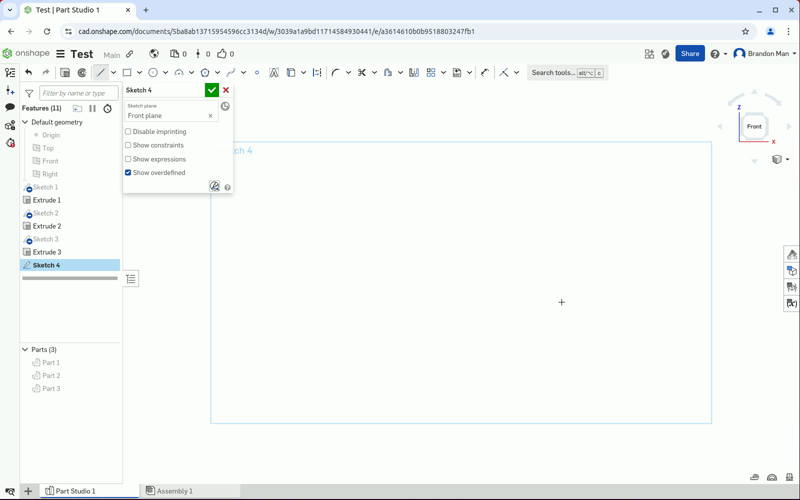
key_down(shift)
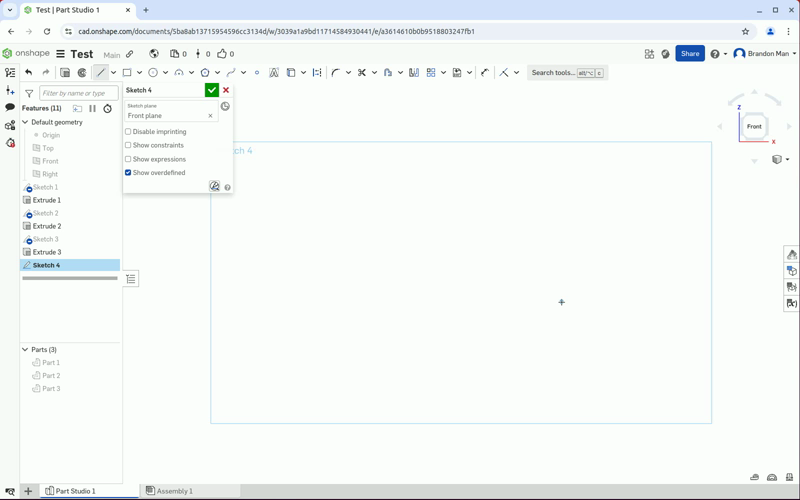
mouse_move(589, 301)
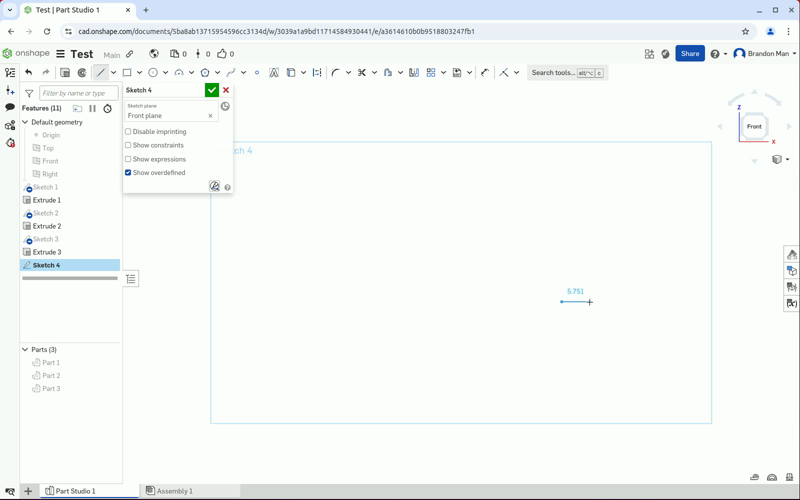
mouse_move(573, 301)
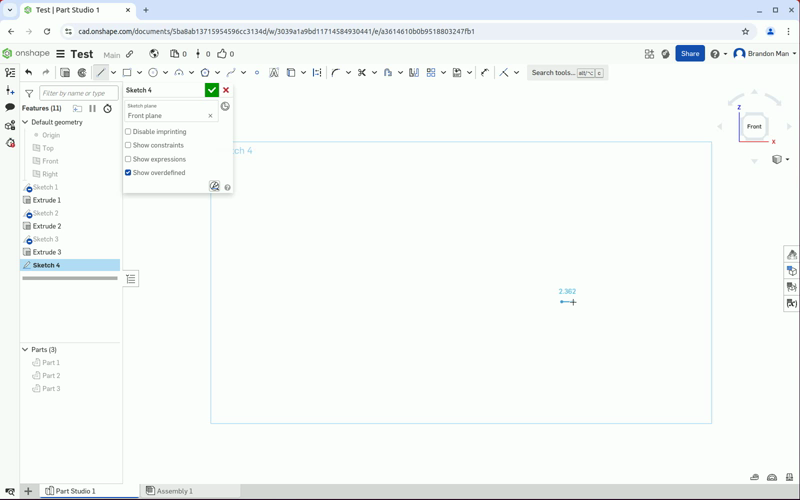
click(573, 301)
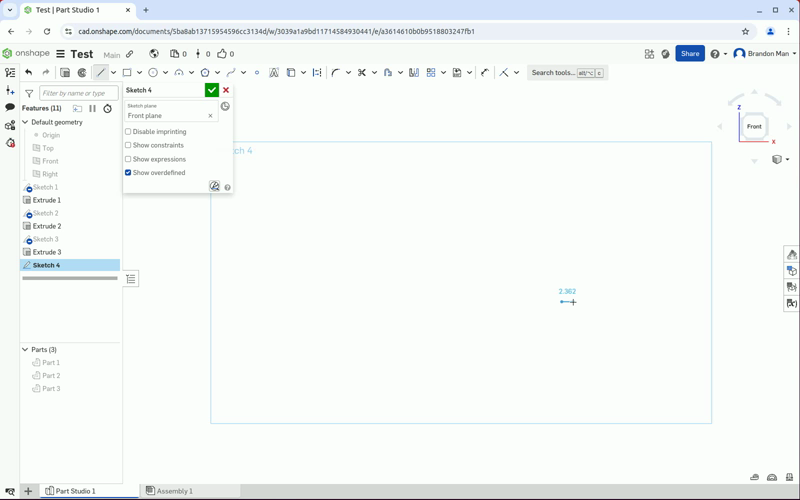
key_up(shift)
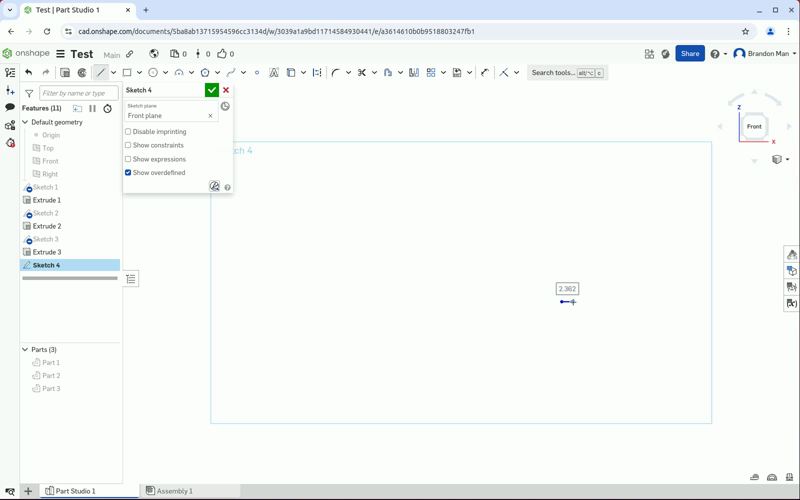
key_down(shift)
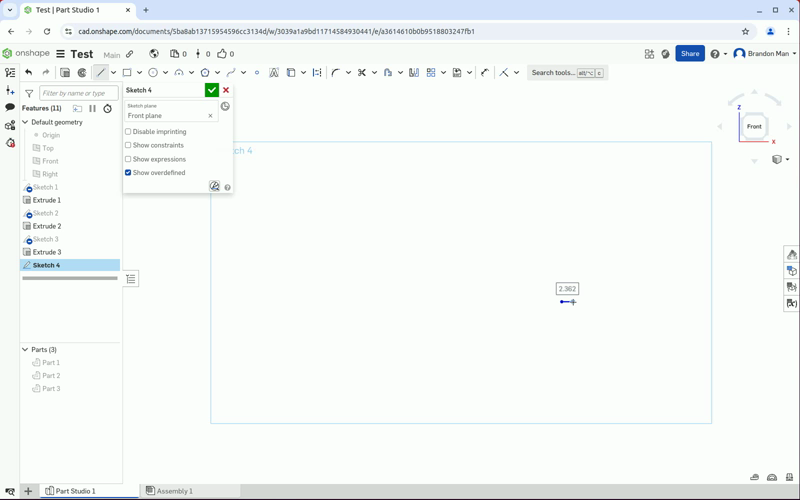
mouse_move(589, 301)
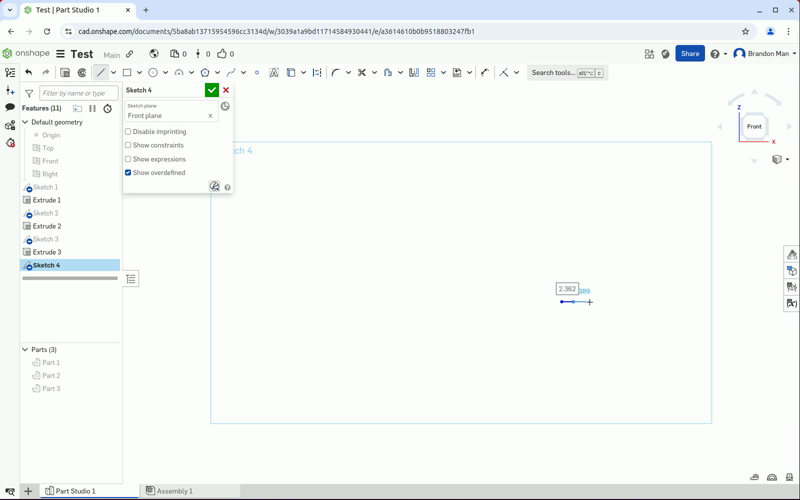
mouse_move(573, 263)
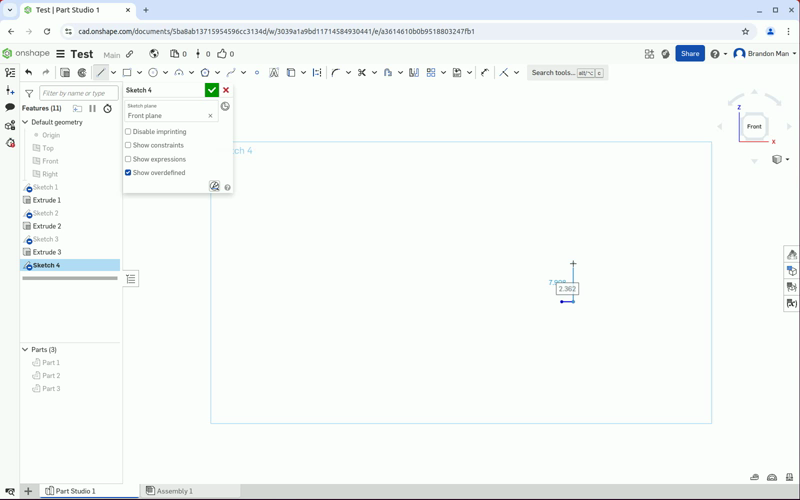
click(573, 263)
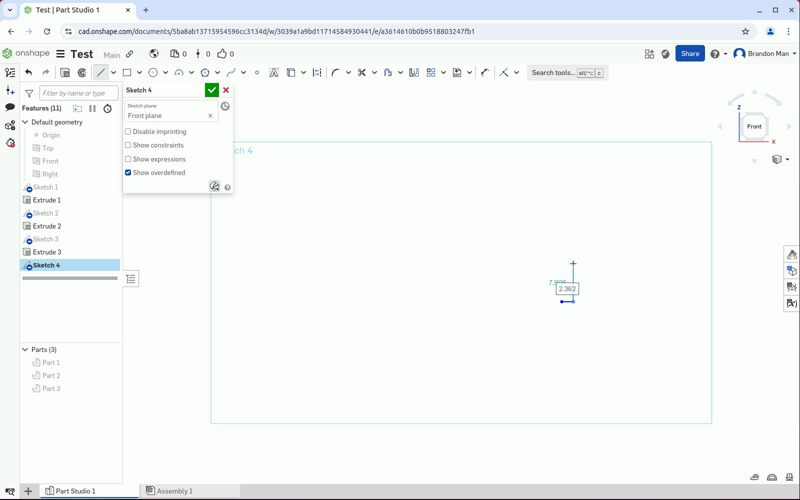
key_up(shift)
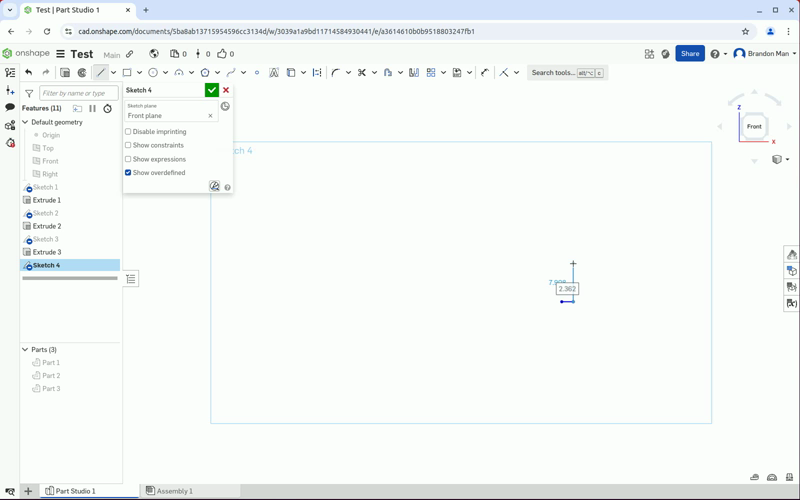
key_down(shift)
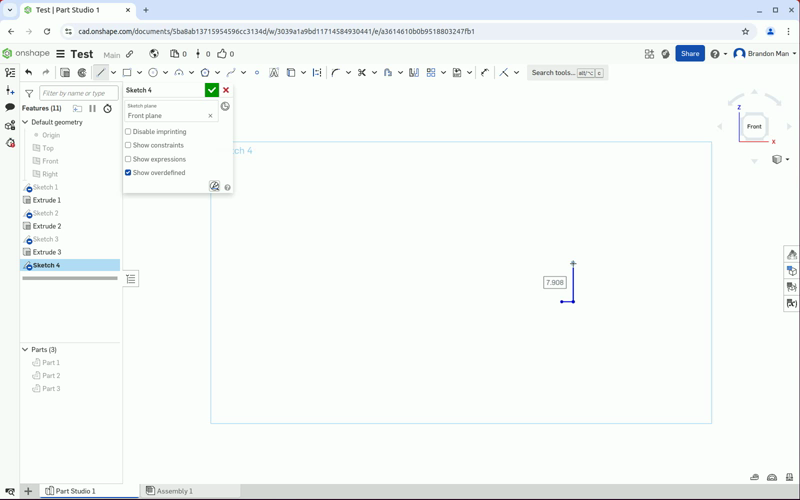
mouse_move(589, 263)
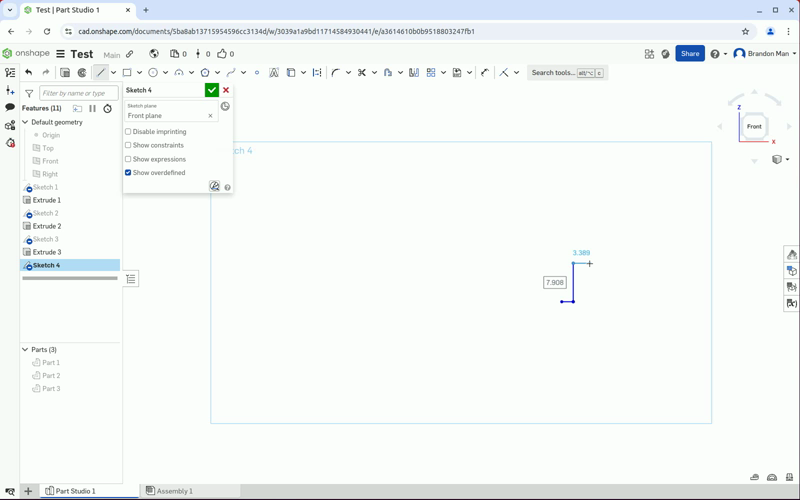
mouse_move(561, 263)
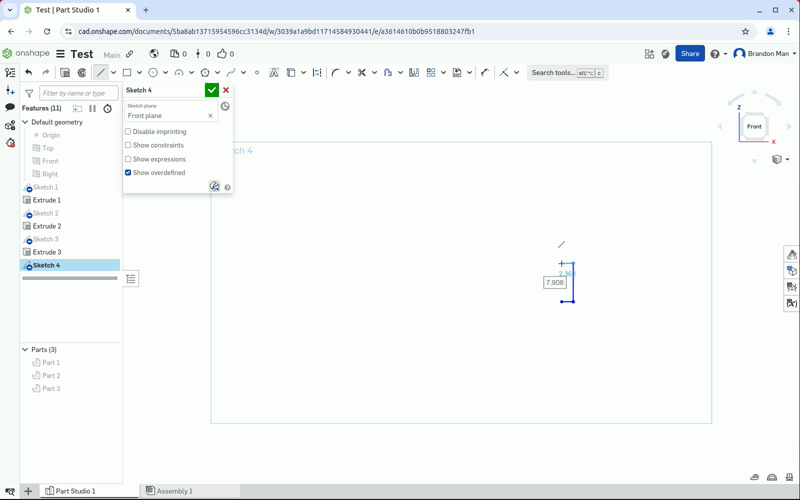
click(561, 263)
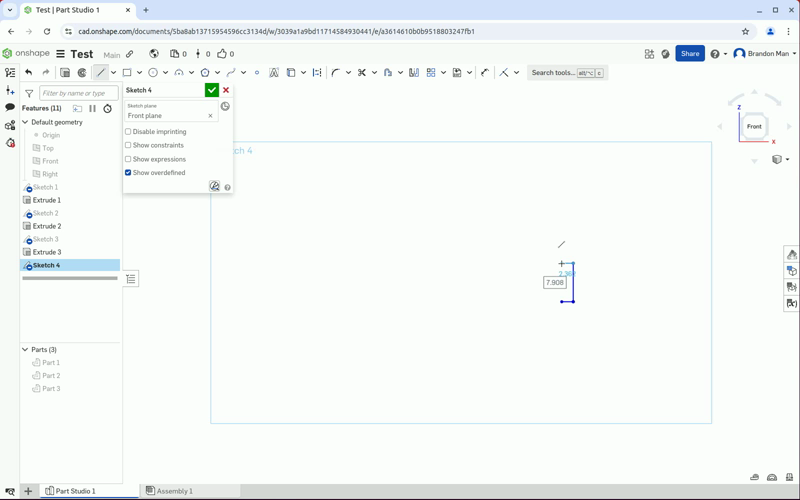
key_up(shift)
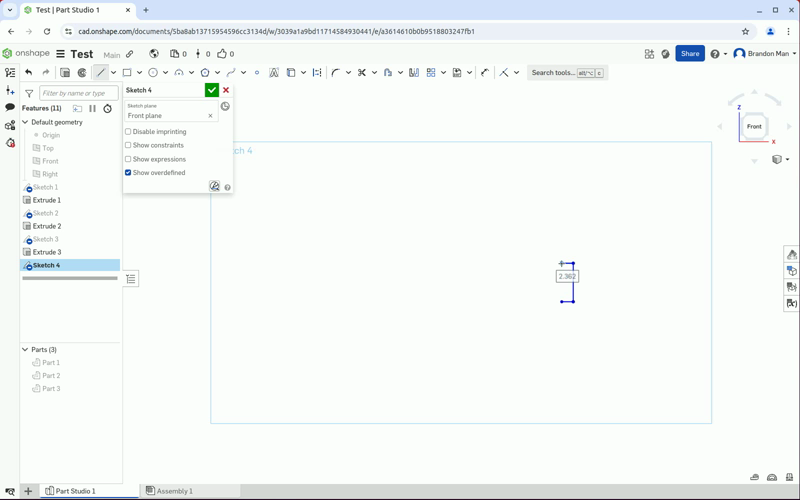
mouse_move(589, 263)
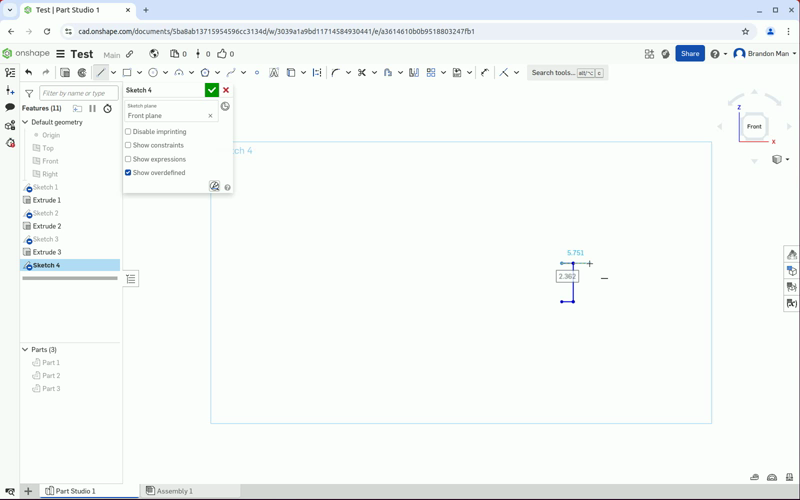
key_down(shift)
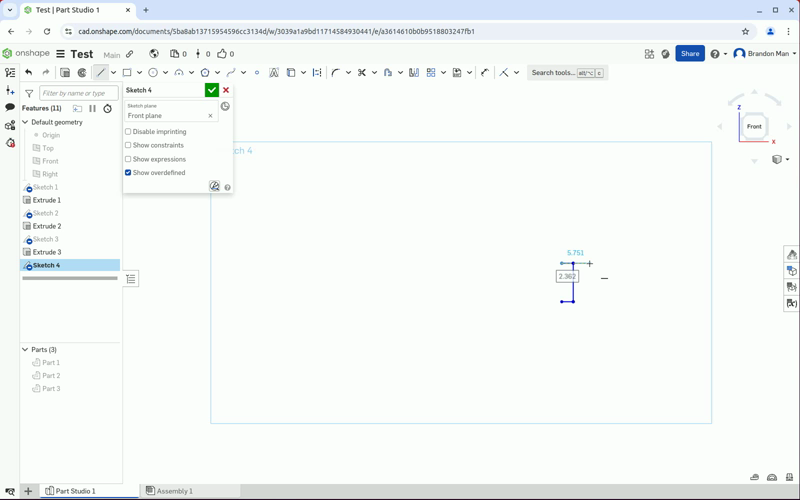
mouse_move(561, 301)
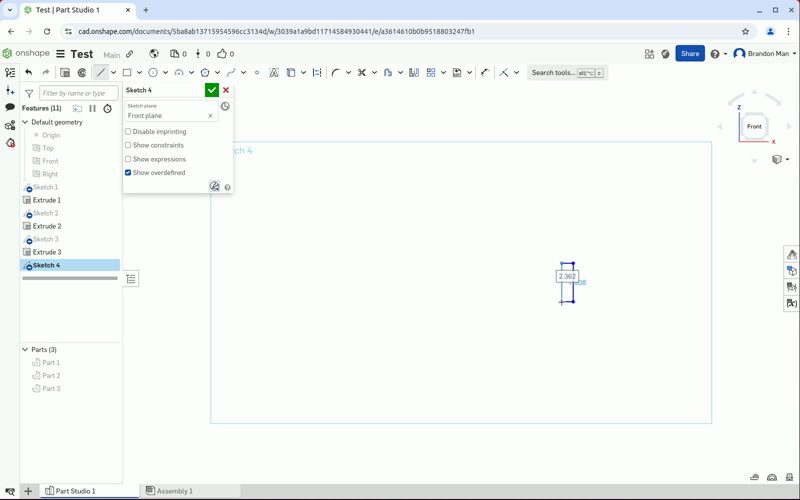
key_up(shift)
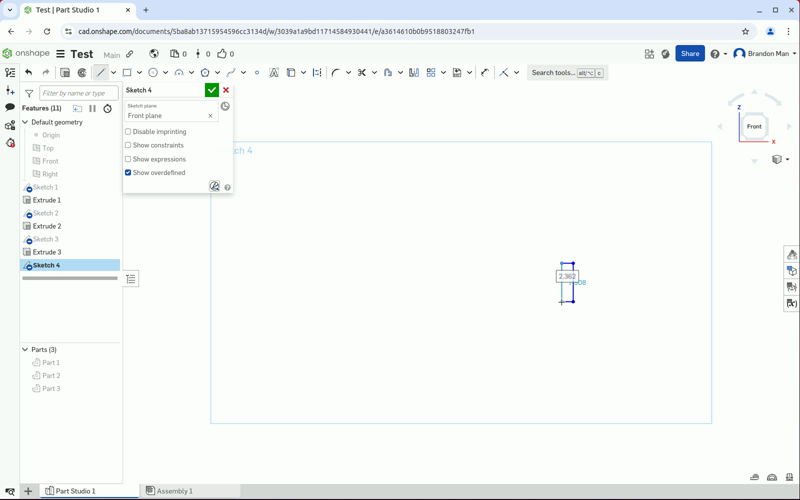
click(561, 301)
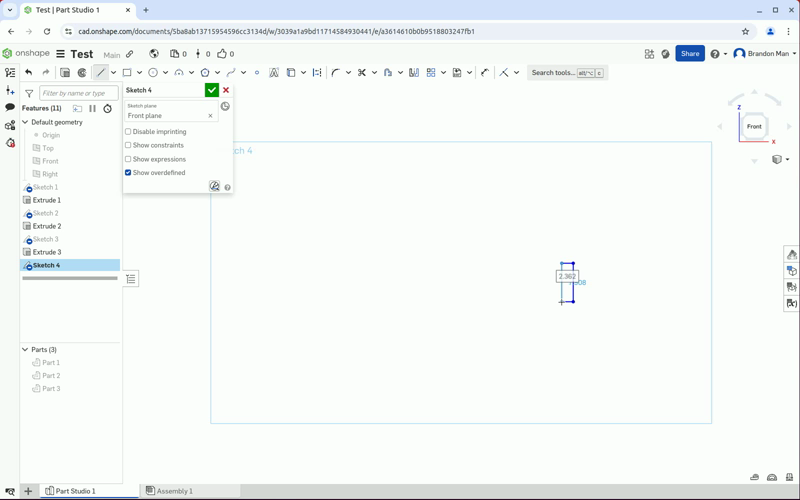
key(esc)
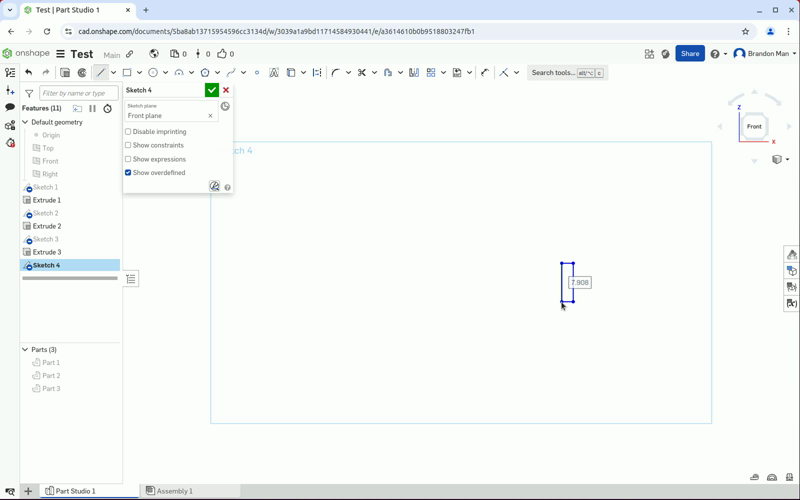
mouse_move(572, 267)
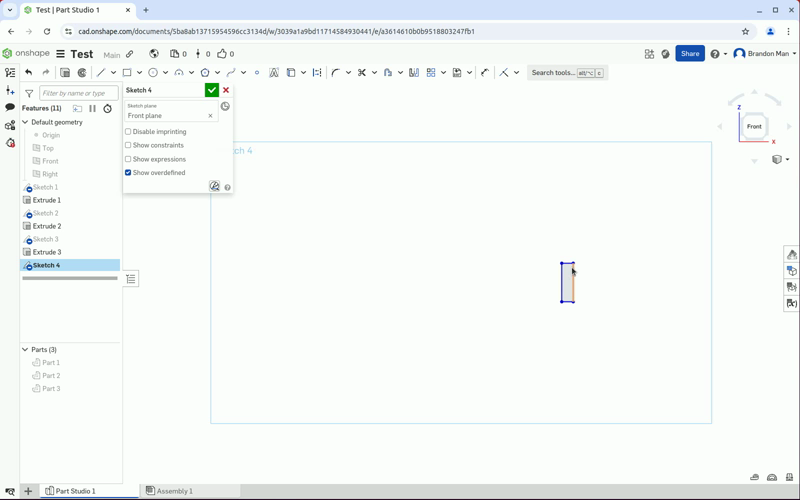
scroll(6)
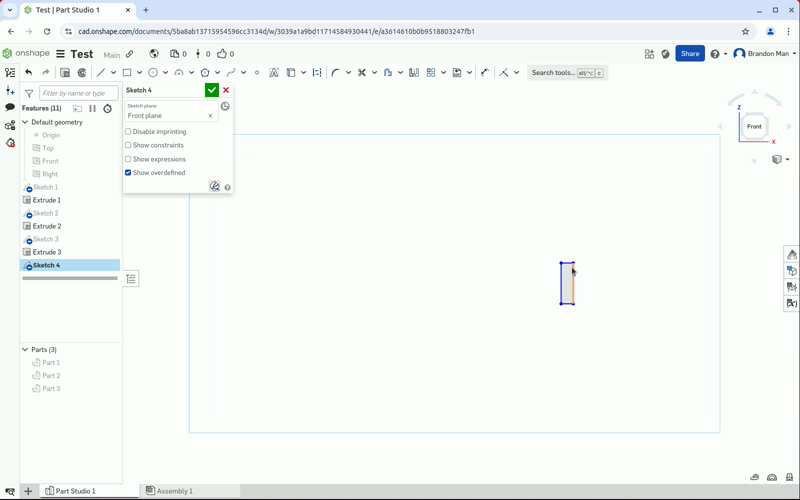
scroll(6)
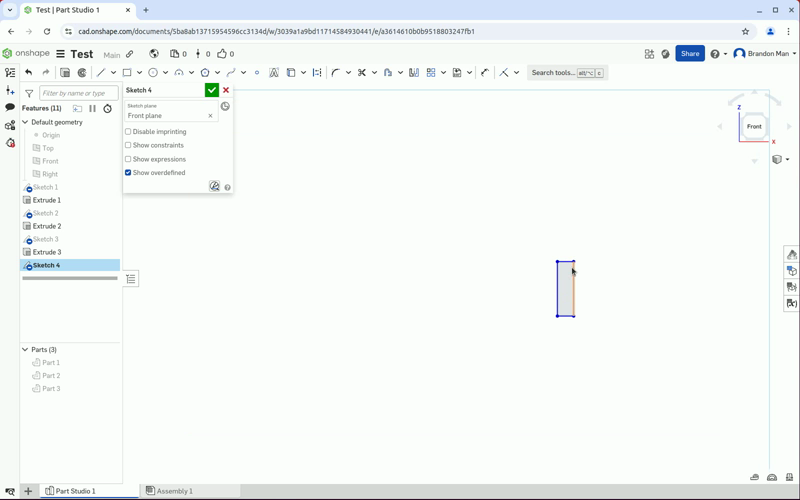
scroll(6)
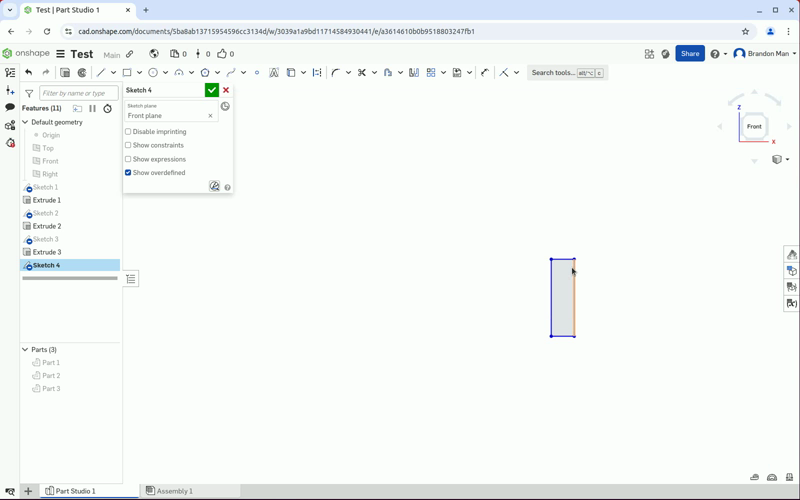
scroll(6)
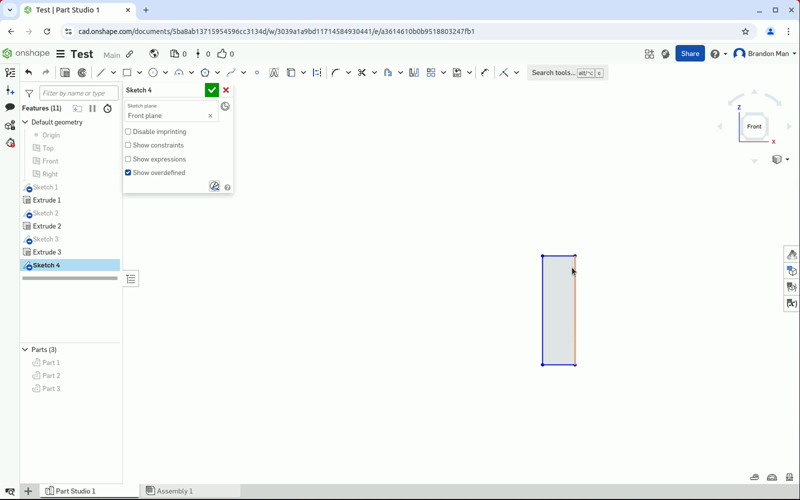
scroll(6)
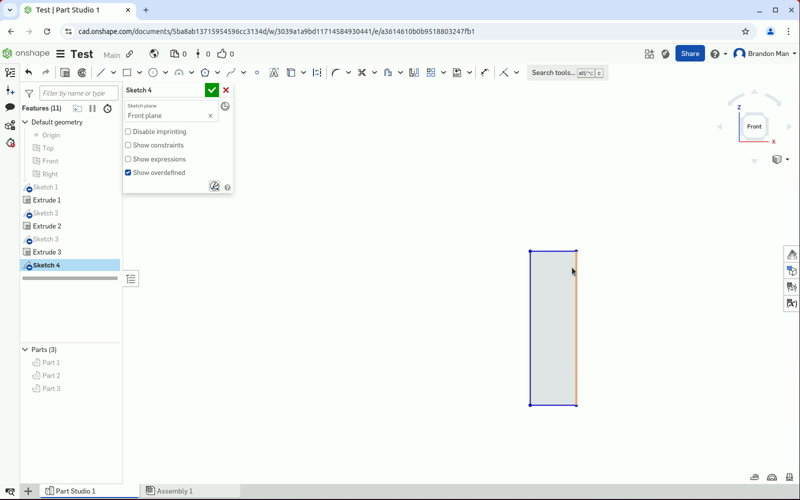
scroll(6)
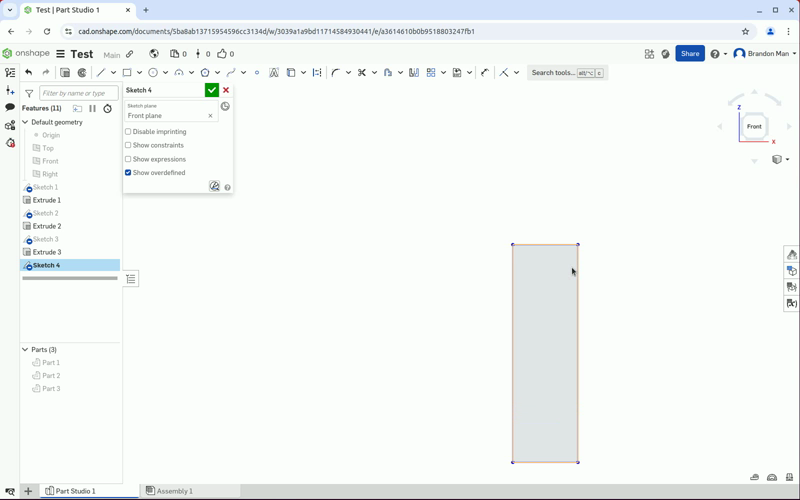
scroll(6)
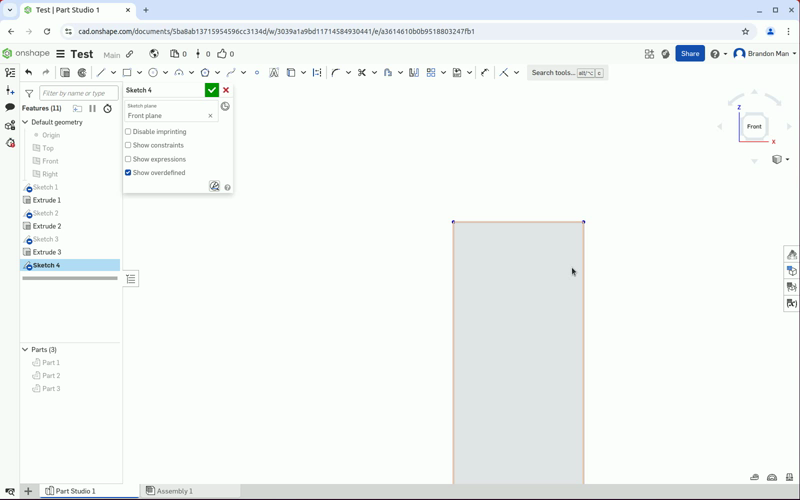
click(572, 267)
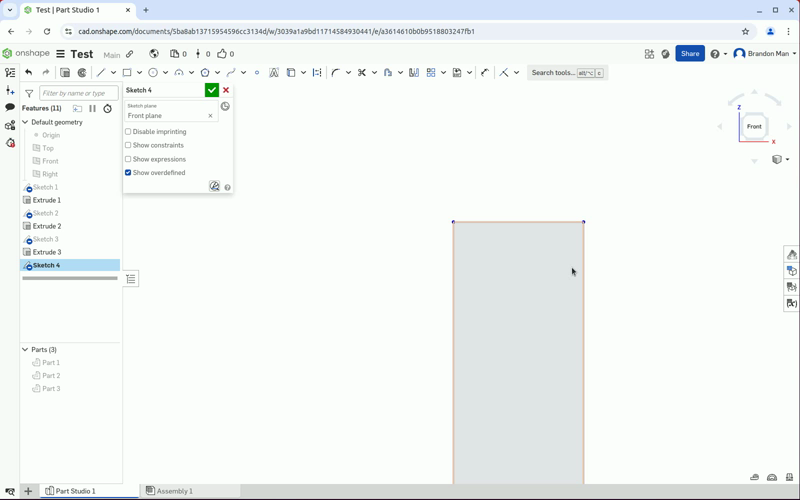
scroll(-6)
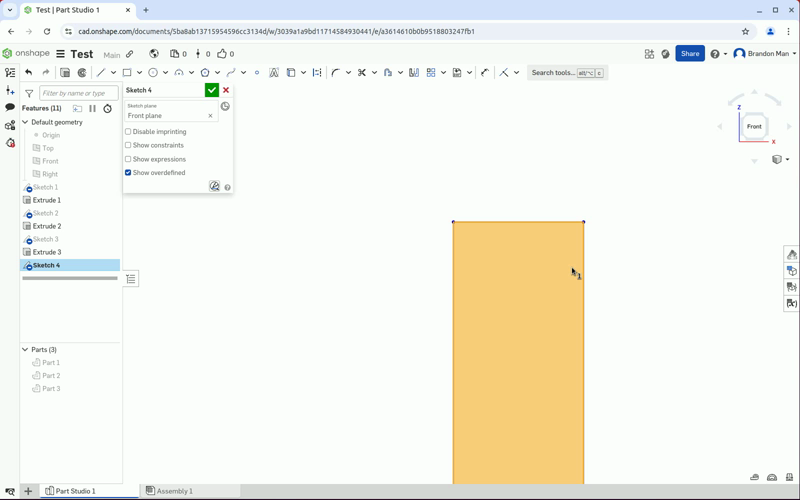
scroll(-6)
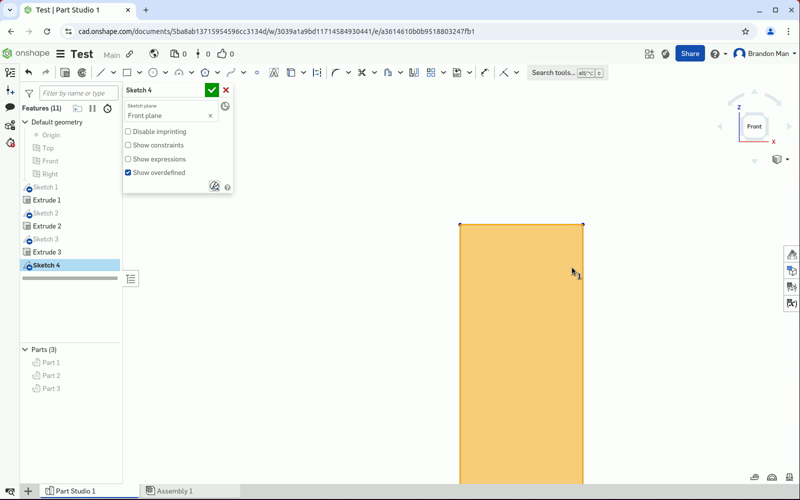
scroll(-6)
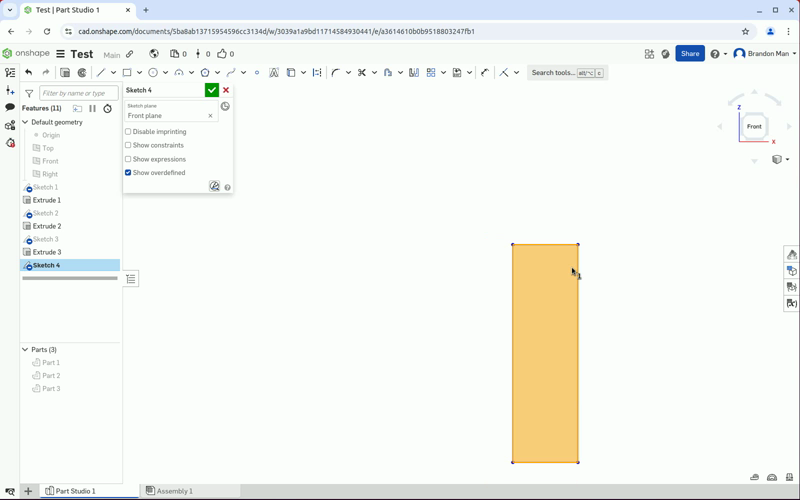
scroll(-6)
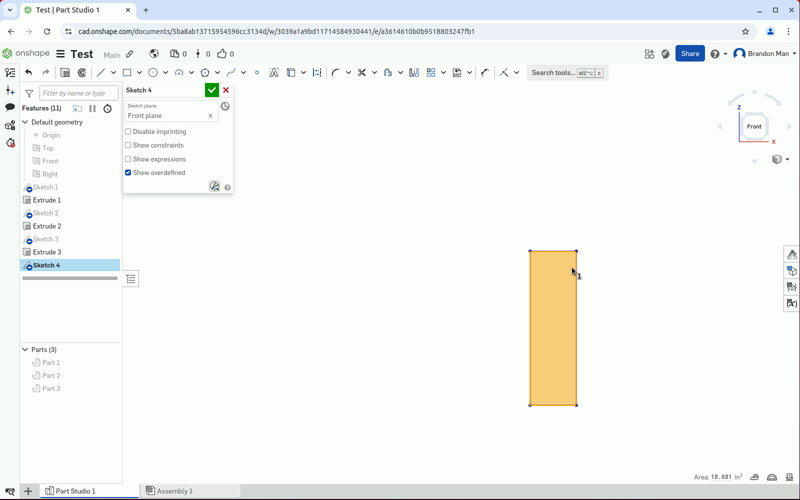
scroll(-6)
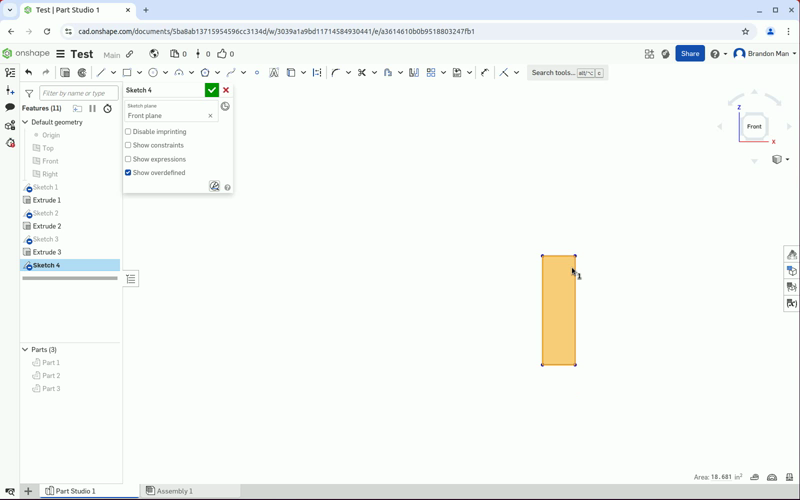
scroll(-6)
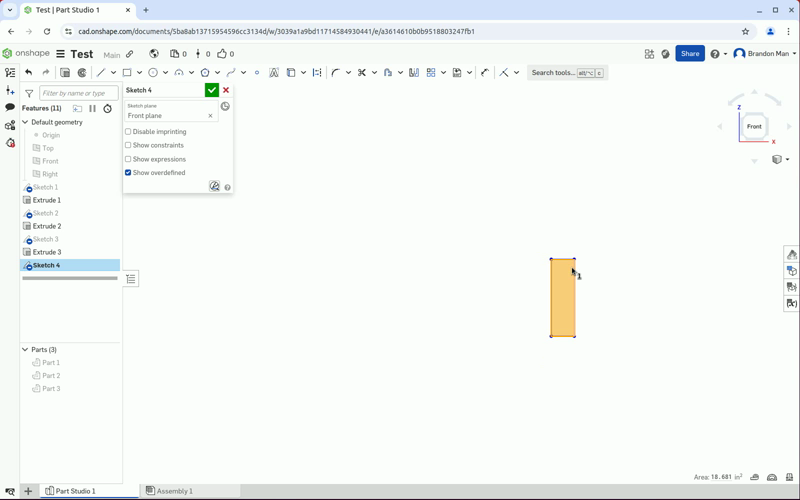
scroll(-6)
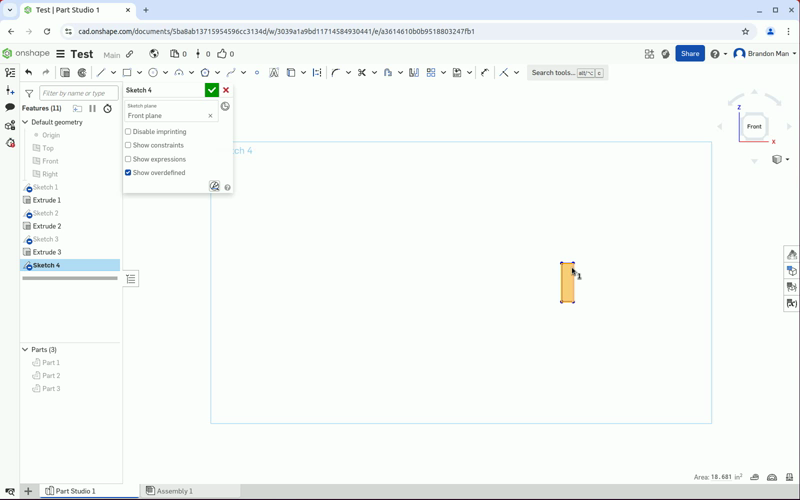
mouse_move(73, 352)
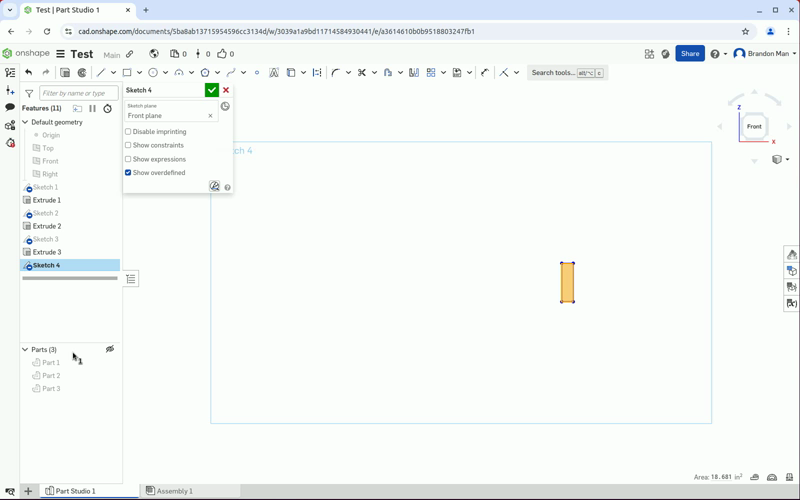
key(shift+y)
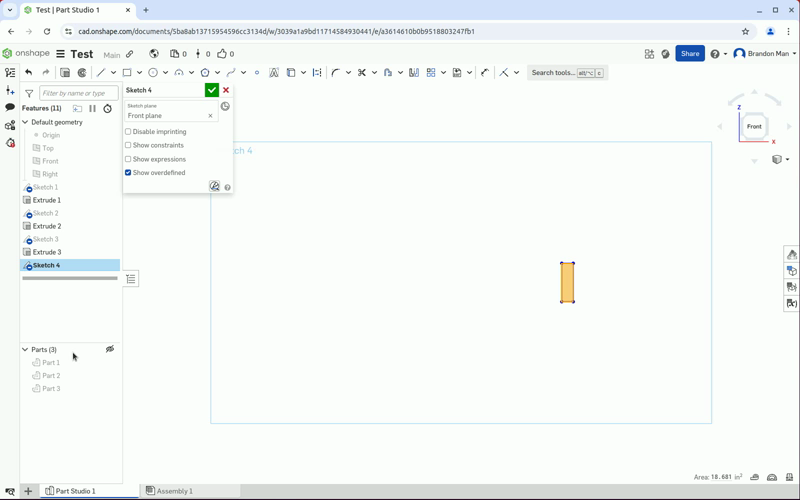
key(shift+e)
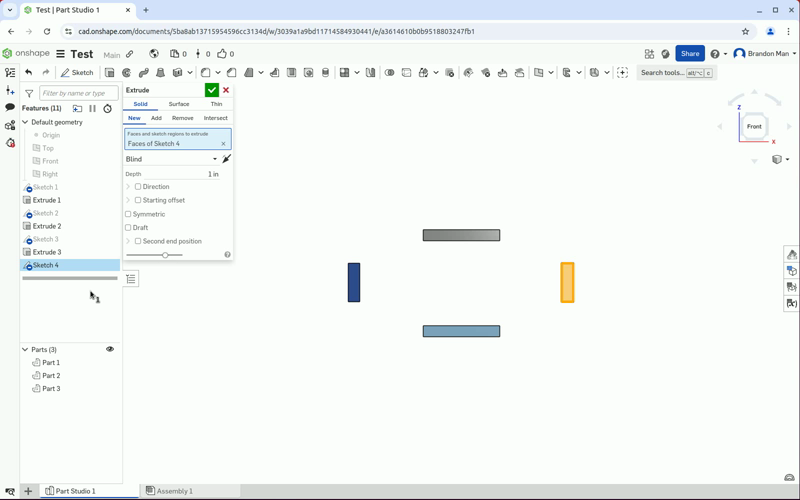
mouse_move(143, 106)
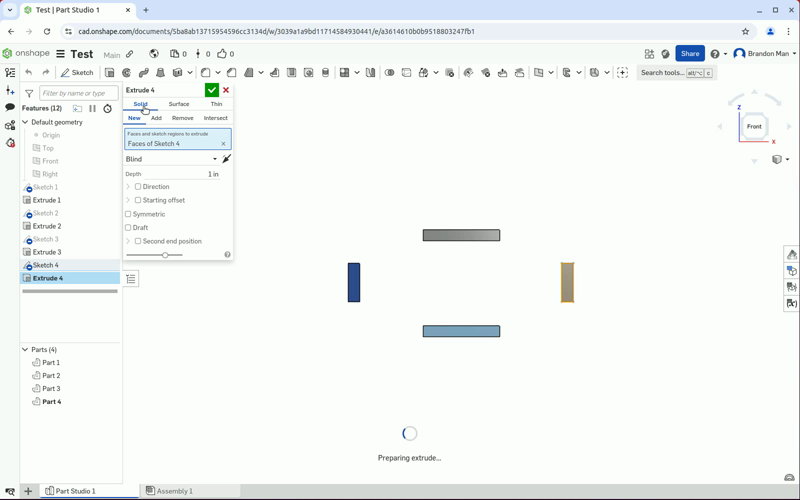
click(143, 106)
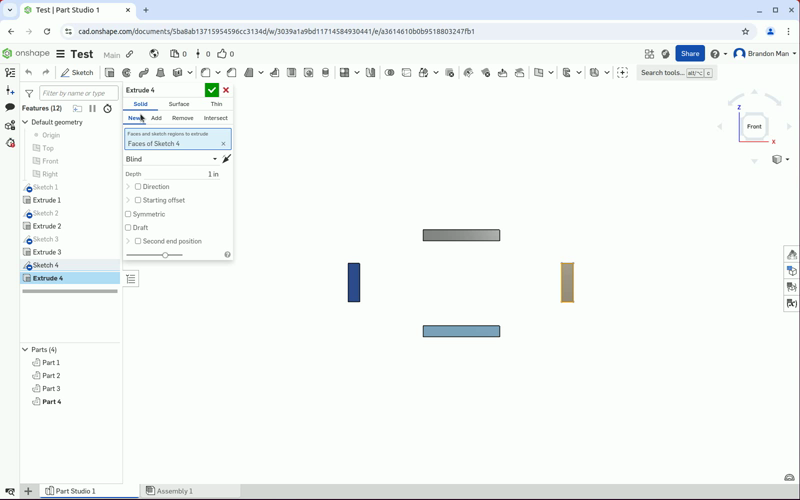
mouse_move(137, 120)
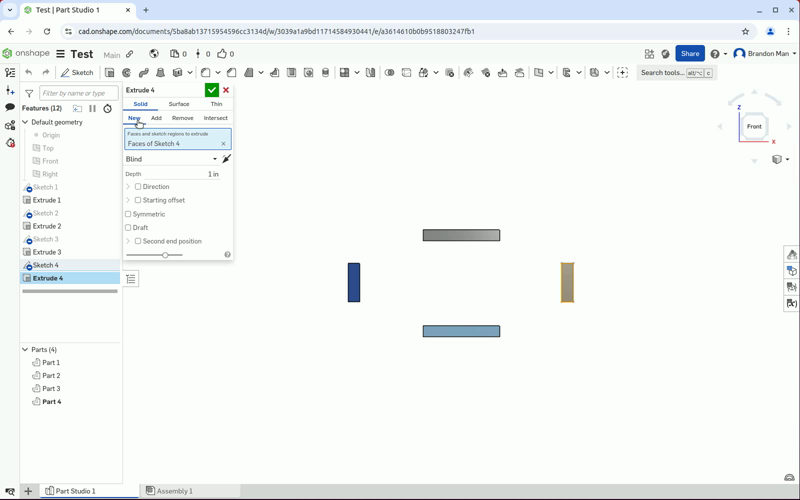
click(137, 120)
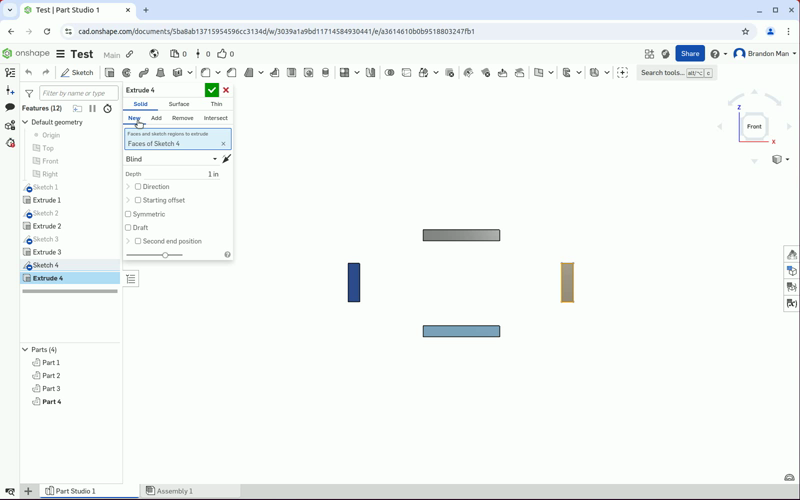
key(tab, 4)
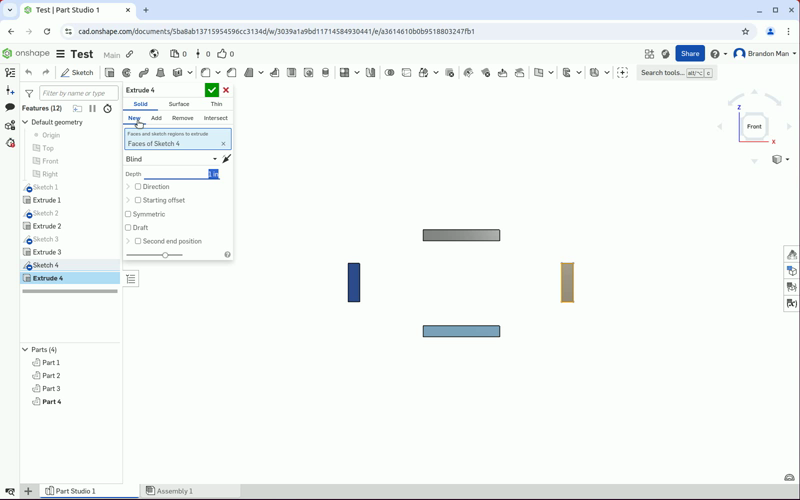
text(2.407)
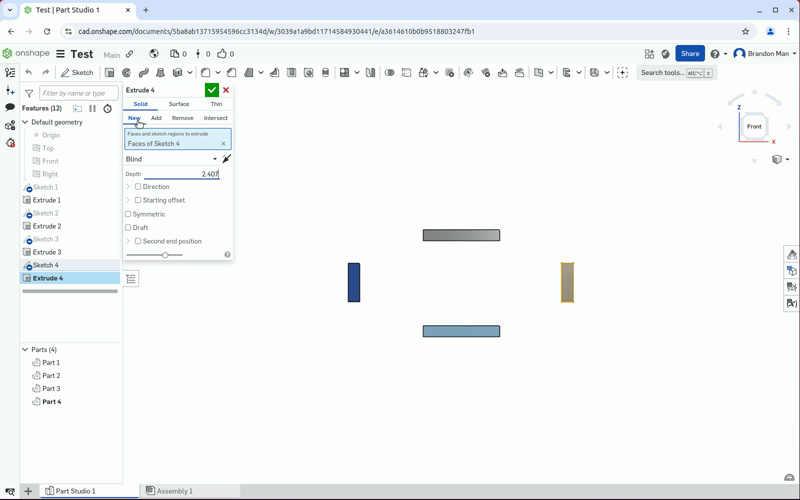
key(enter)
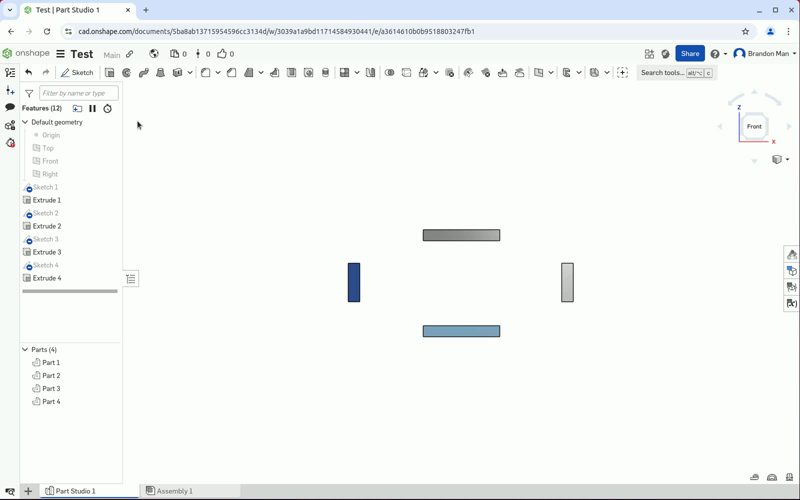
key(shift+h)
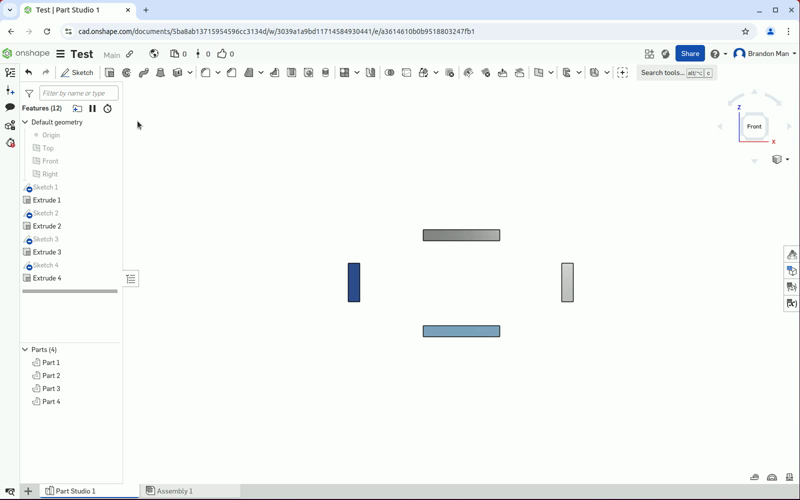
key(shift+h)
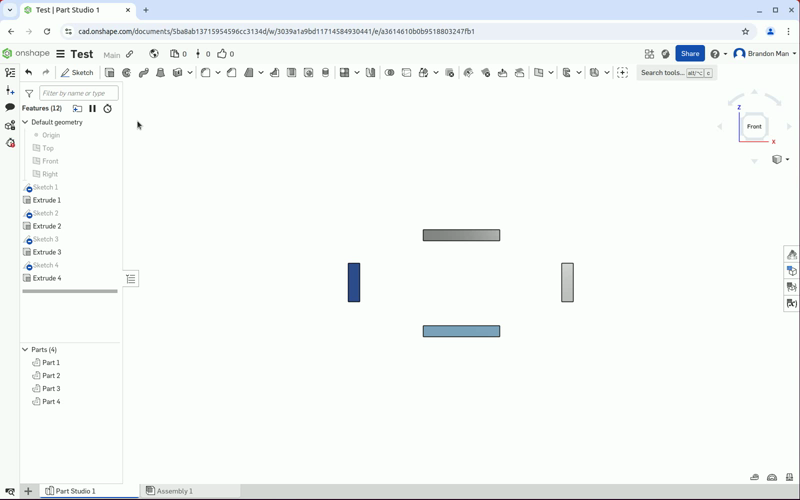
mouse_move(73, 189)
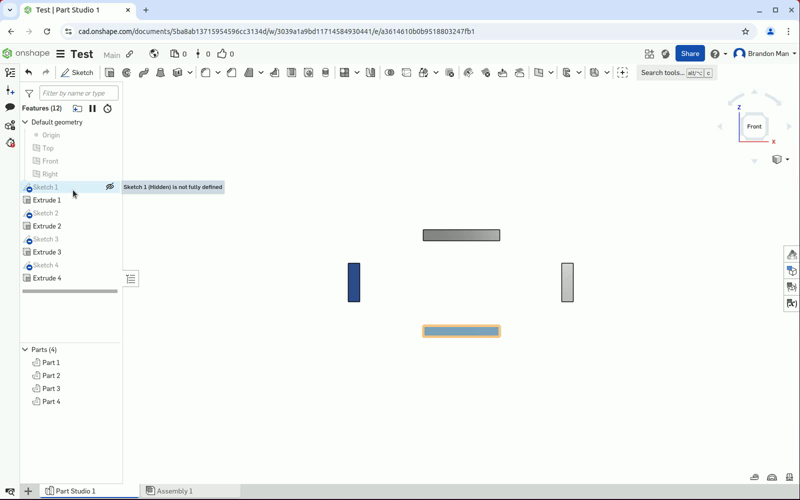
click(73, 189)
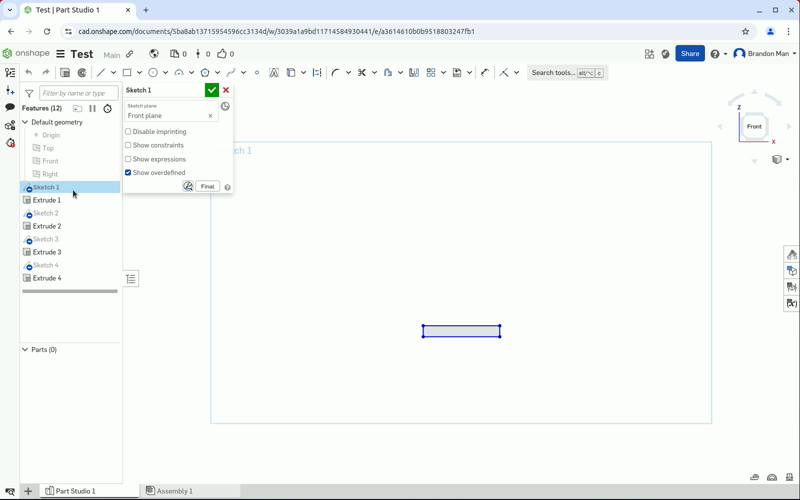
mouse_move(229, 92)
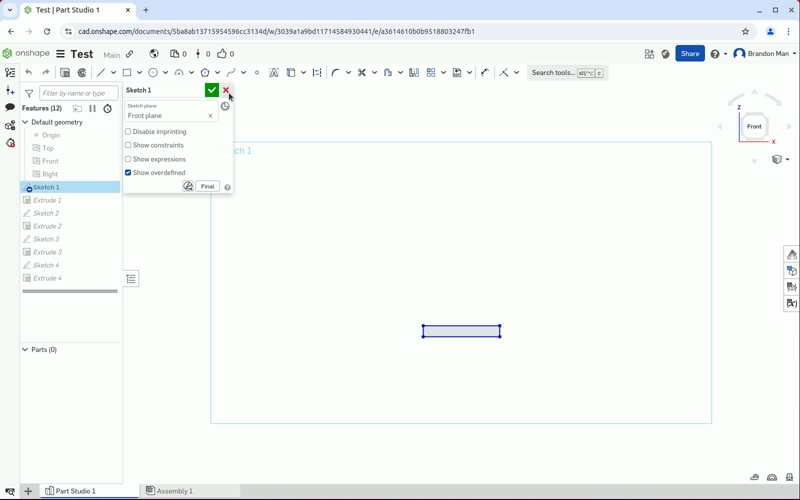
click(229, 92)
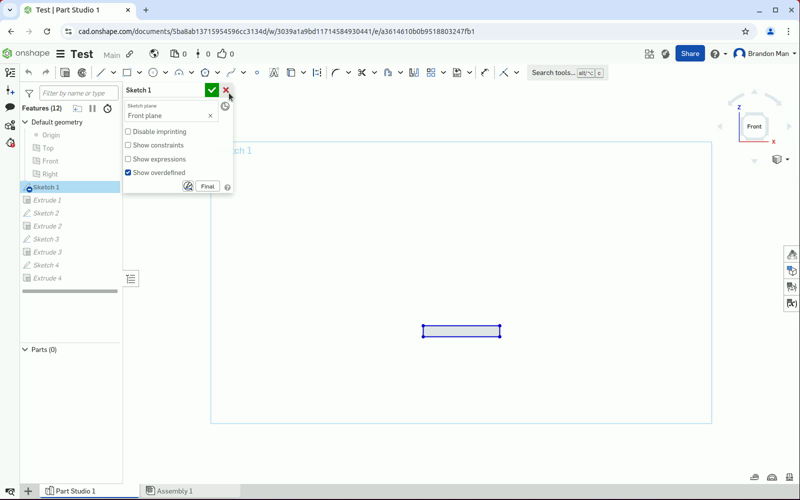
key(shift+s)
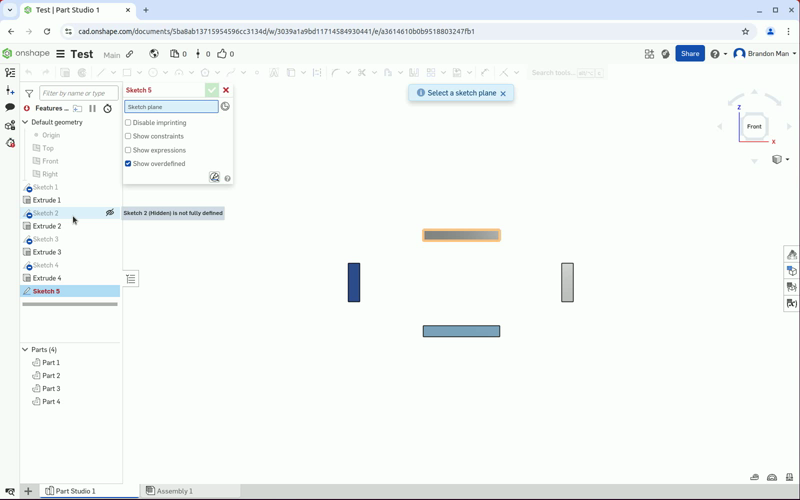
scroll(3)
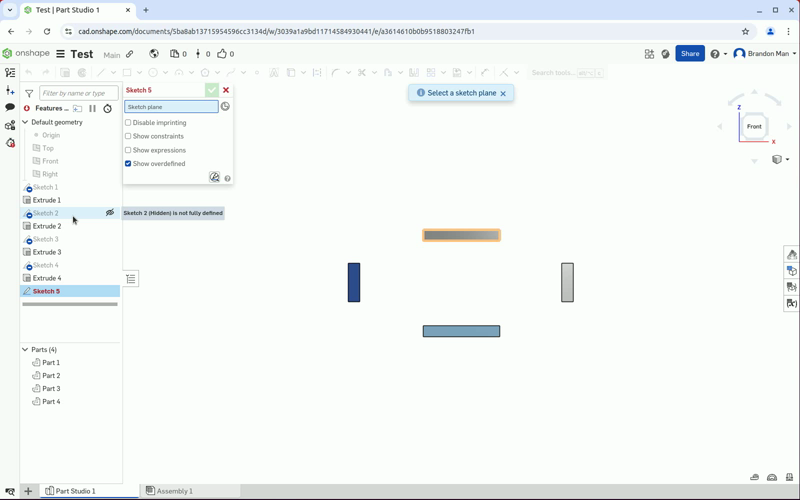
mouse_move(73, 163)
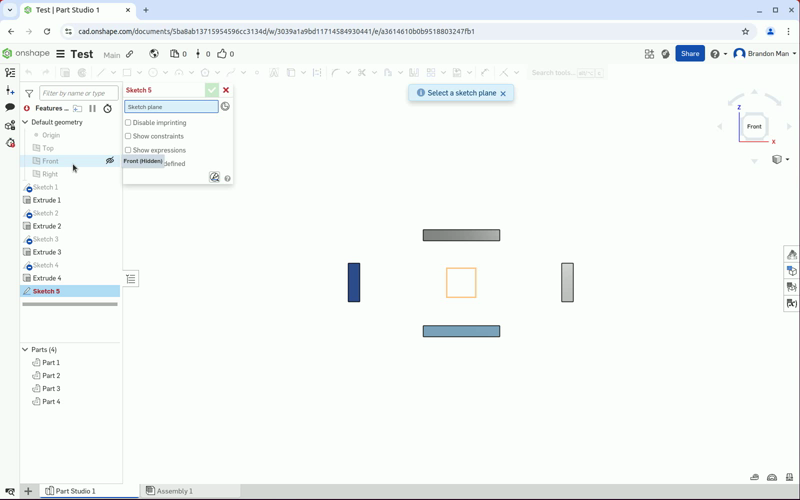
click(73, 163)
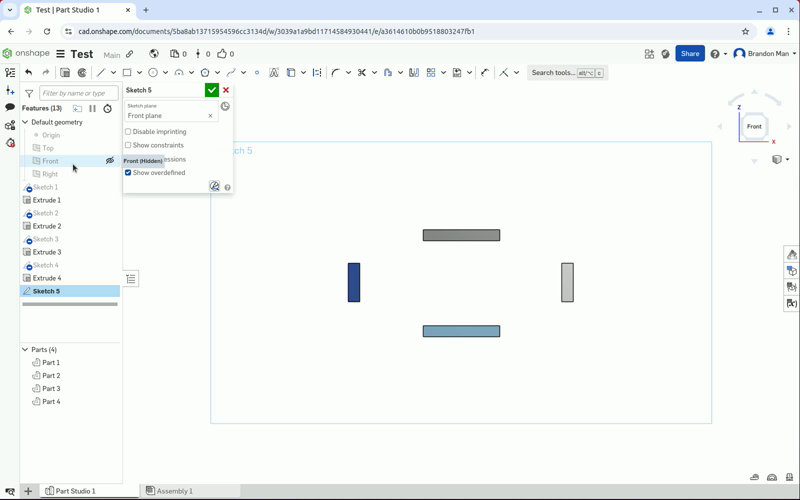
mouse_move(73, 352)
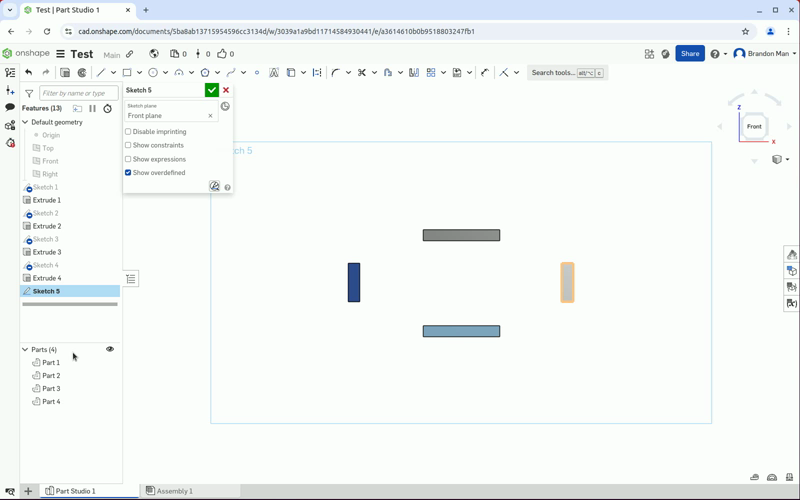
key(y)
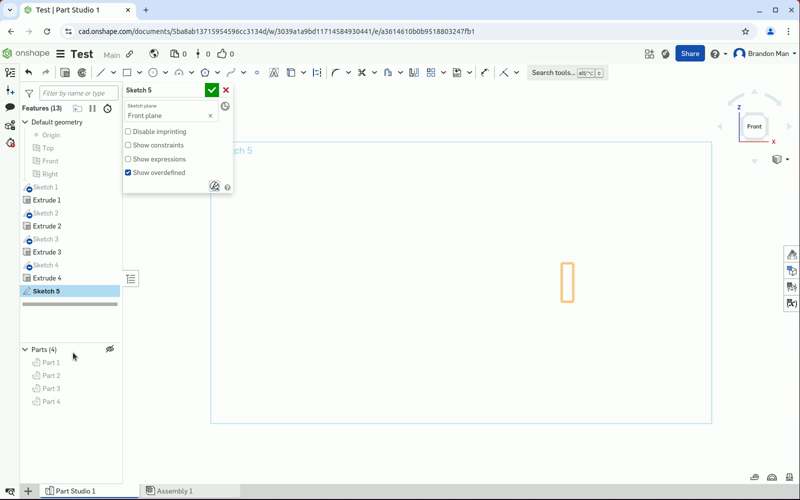
key(l)
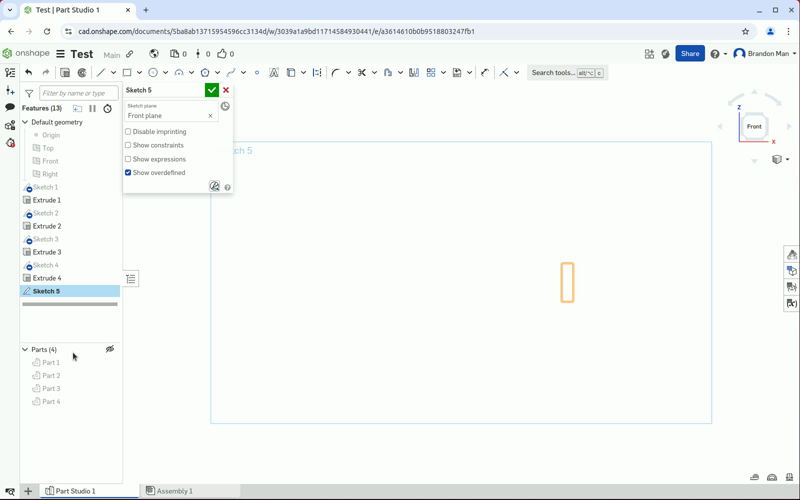
key_down(shift)
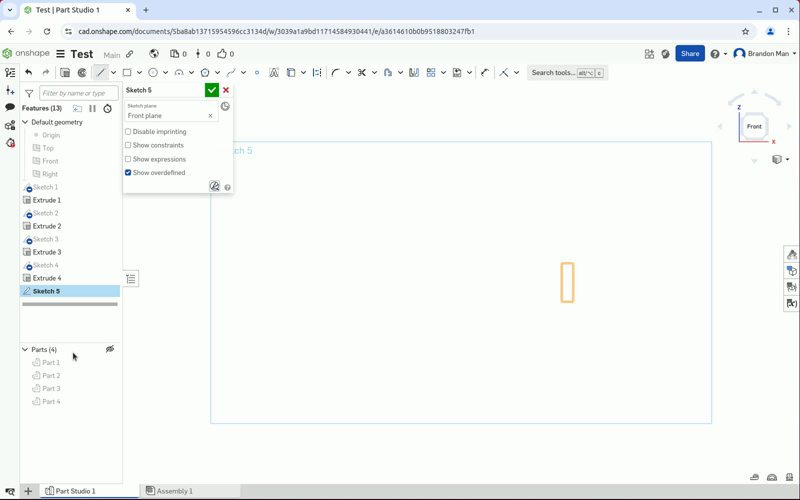
mouse_move(359, 325)
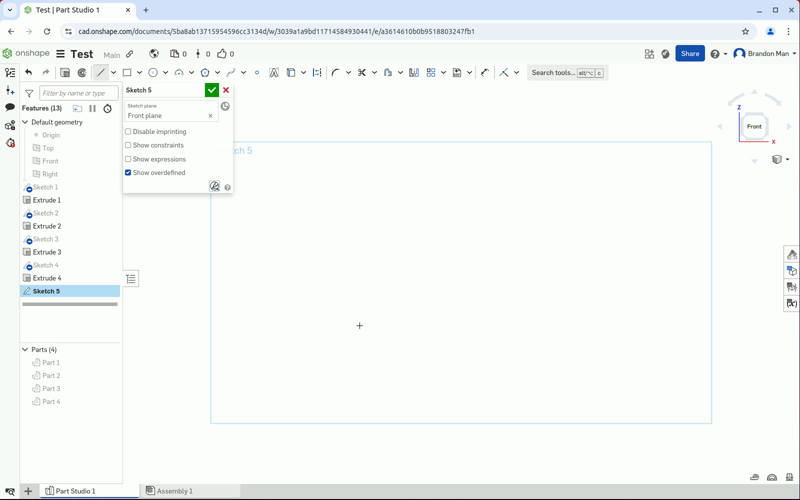
click(359, 325)
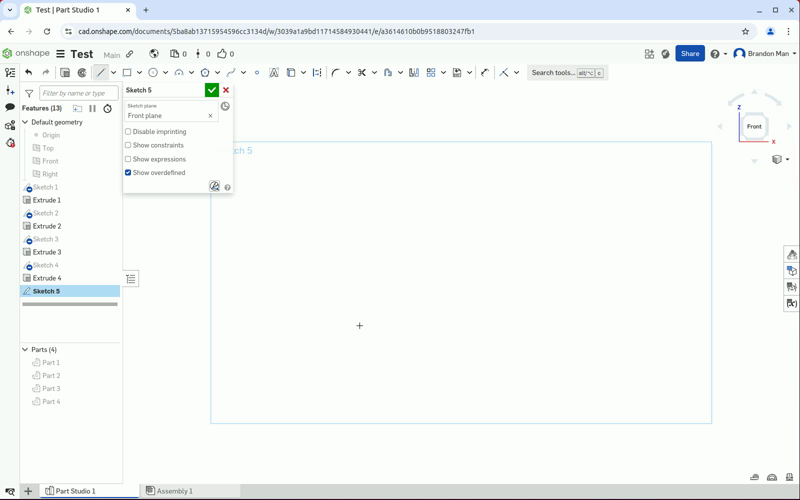
key_up(shift)
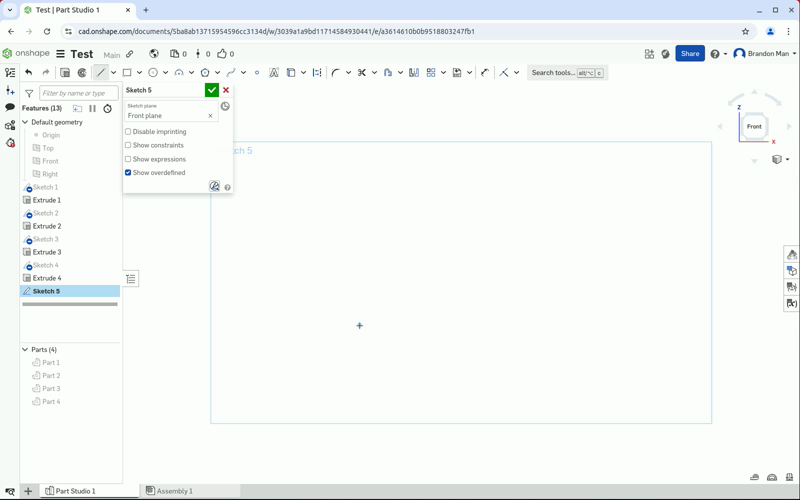
key_down(shift)
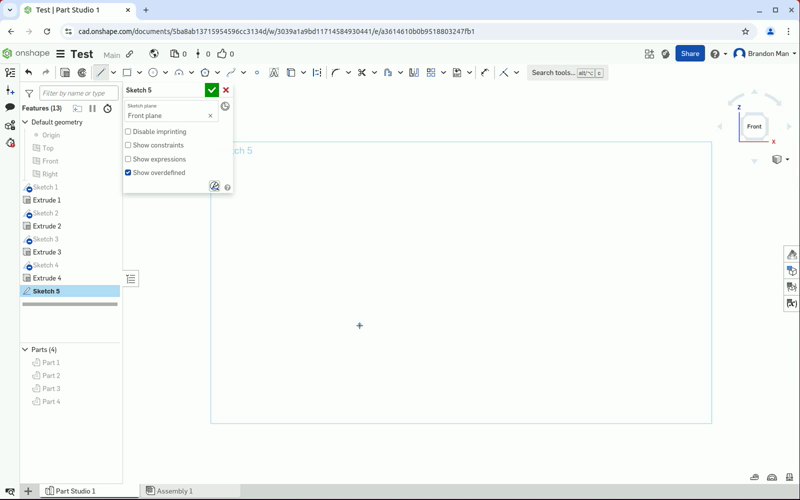
mouse_move(423, 325)
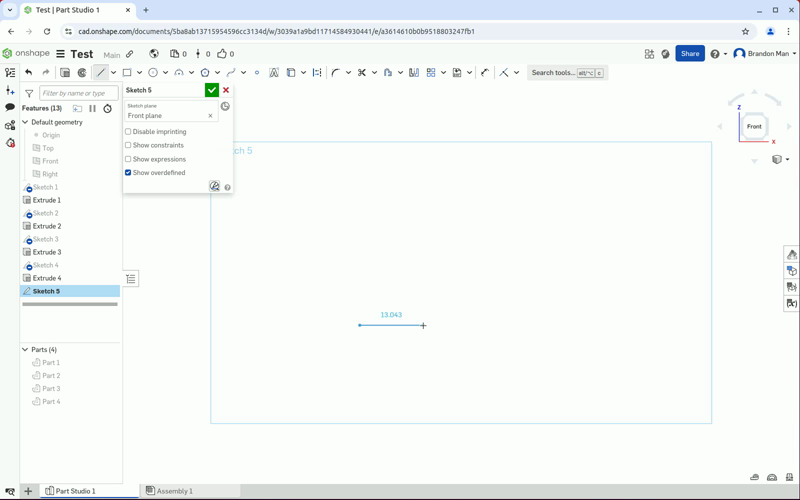
click(423, 325)
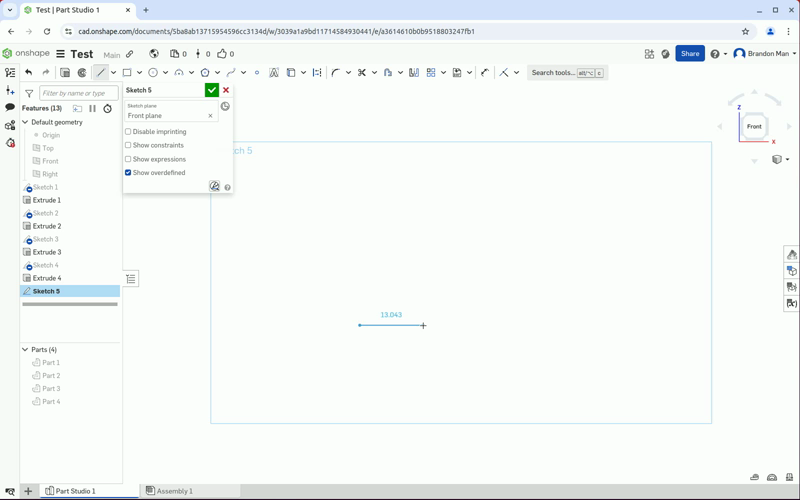
key_up(shift)
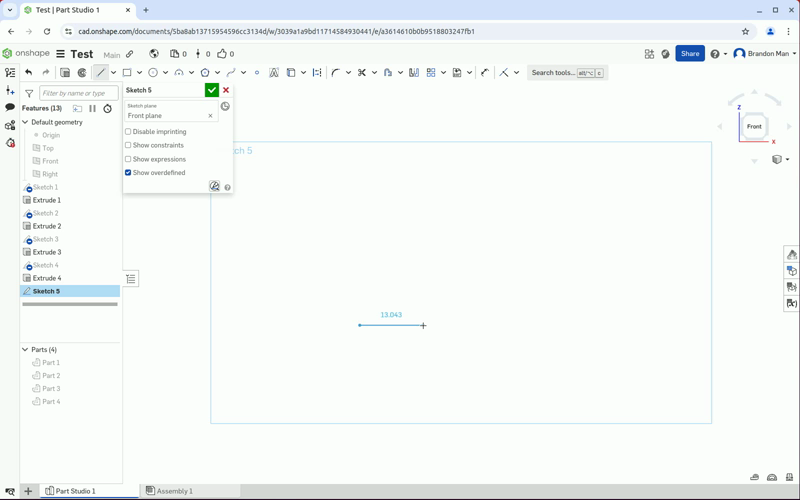
key_down(shift)
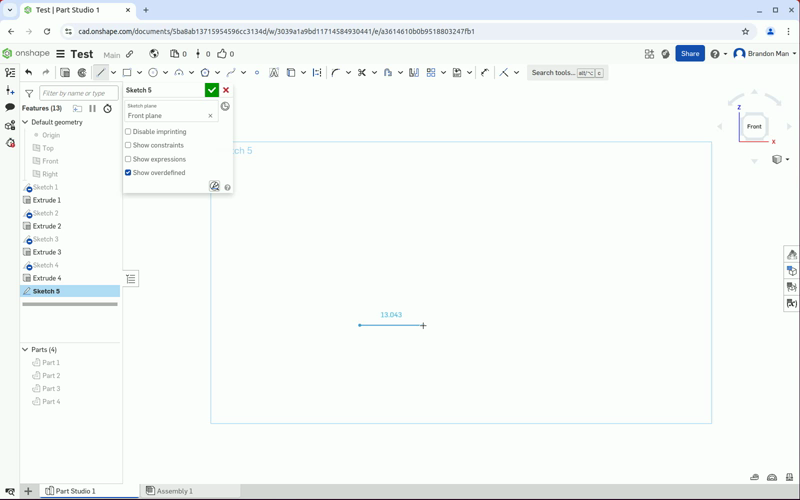
mouse_move(497, 325)
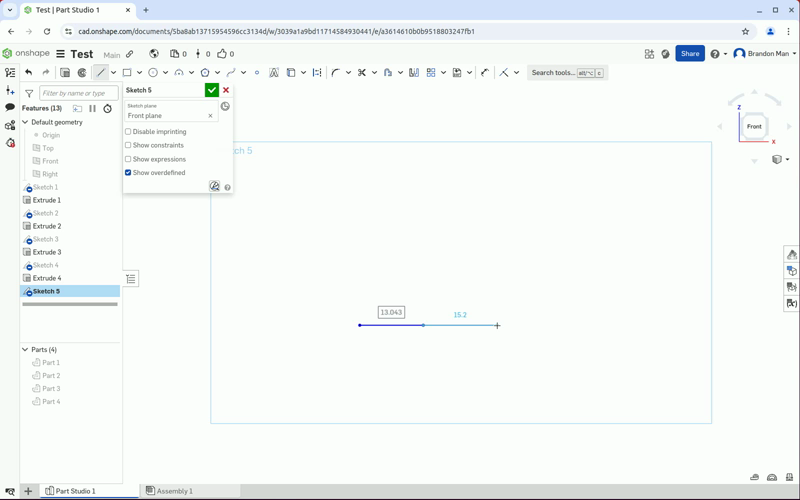
click(497, 325)
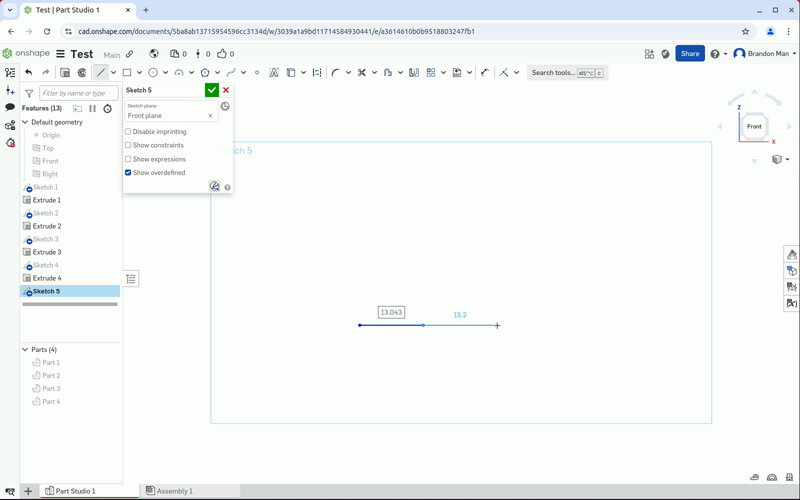
key_up(shift)
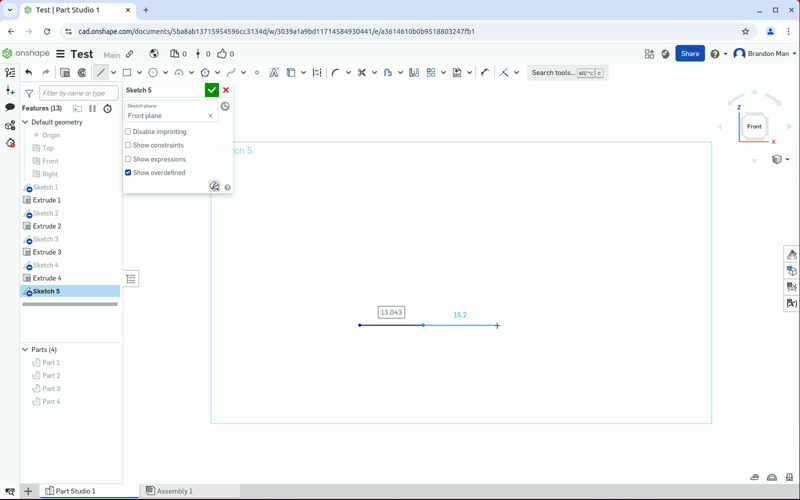
key_down(shift)
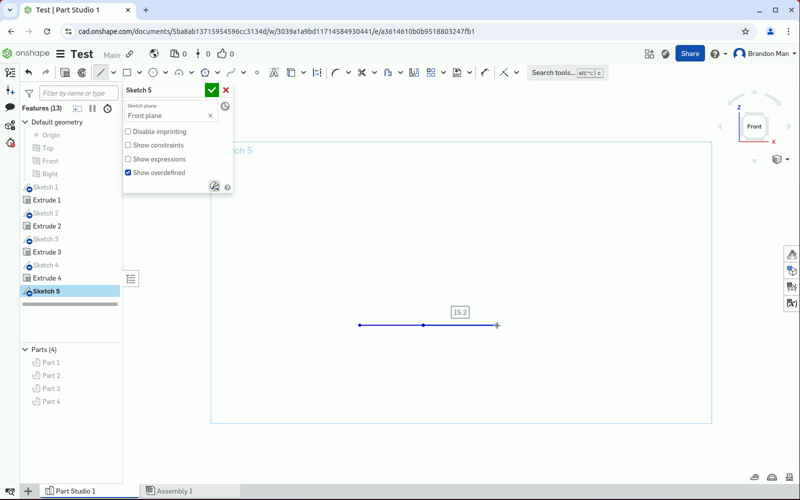
mouse_move(560, 325)
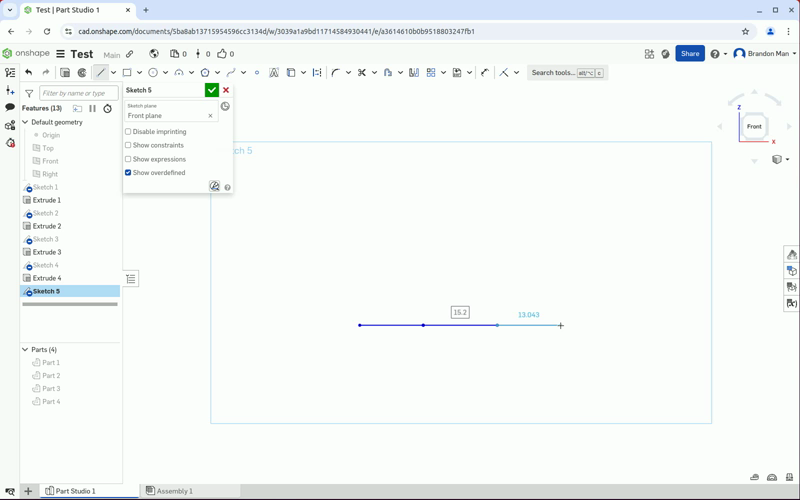
click(560, 325)
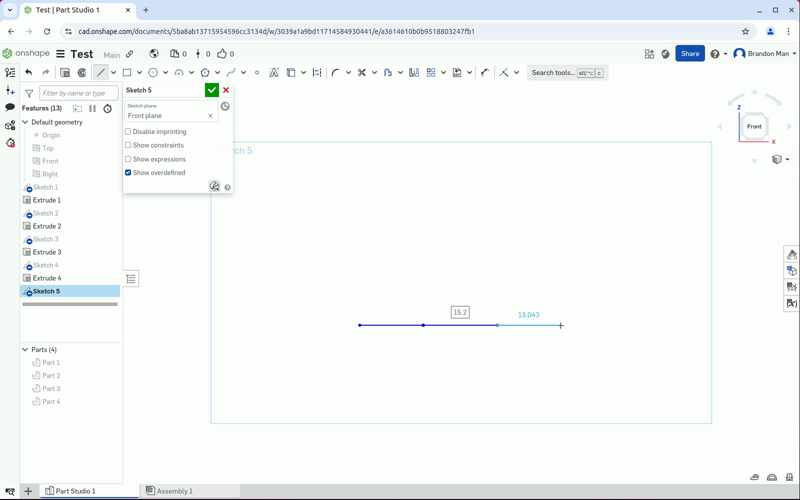
key_up(shift)
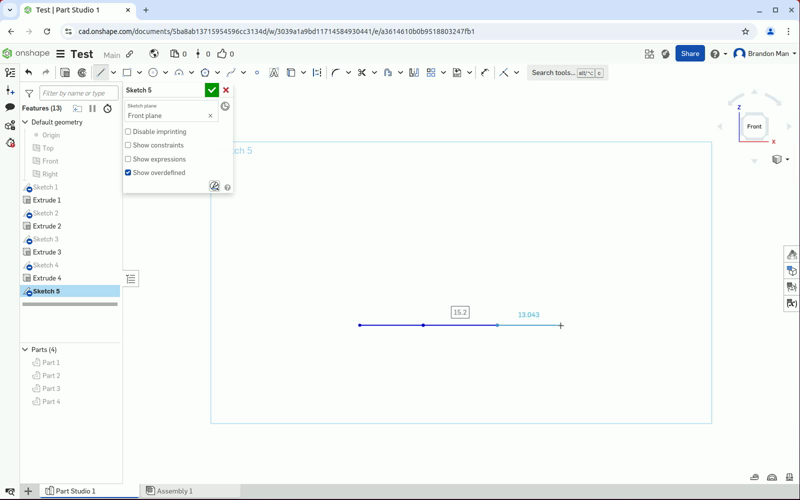
key_down(shift)
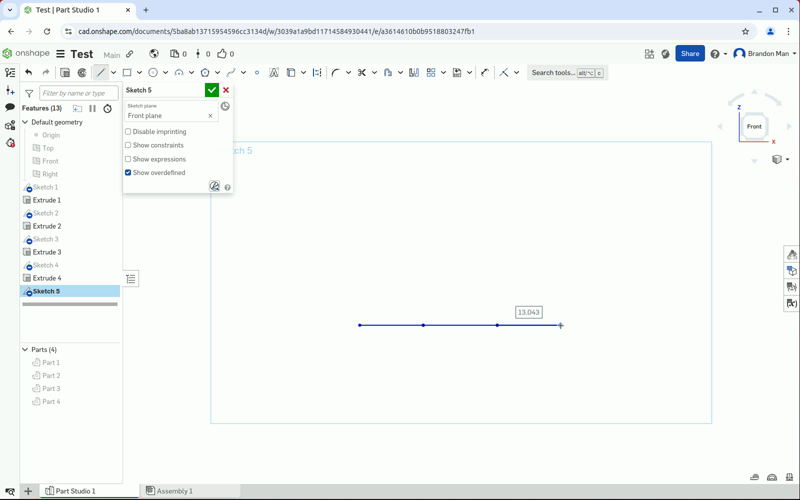
mouse_move(589, 325)
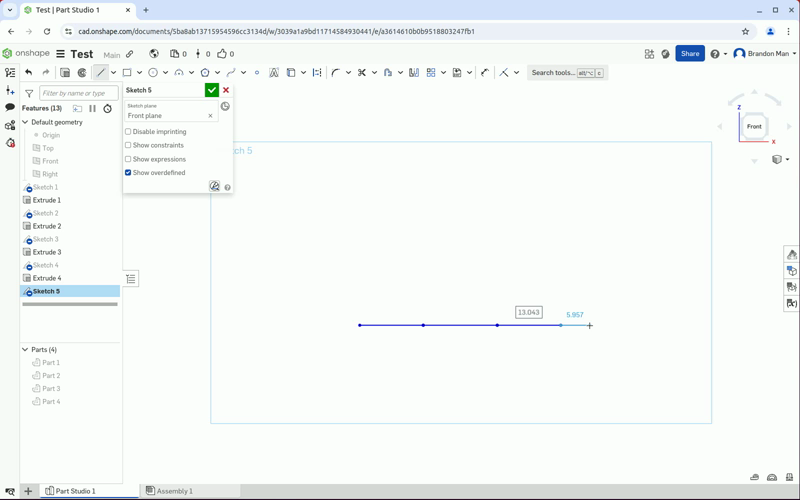
mouse_move(560, 301)
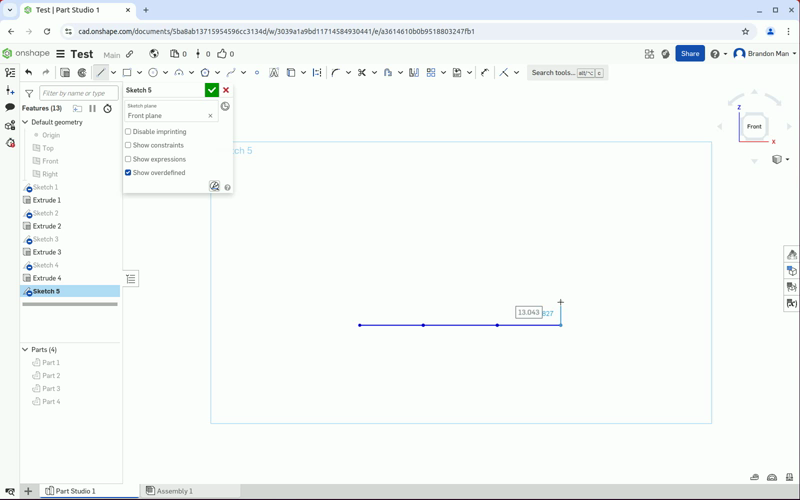
click(560, 301)
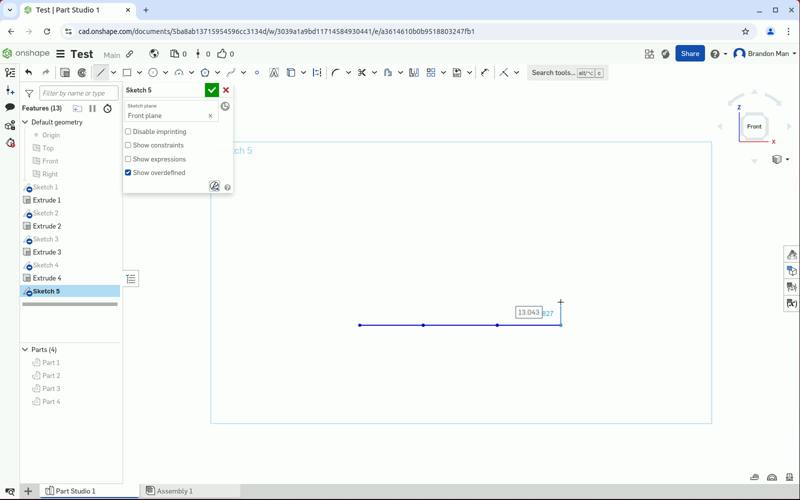
key_up(shift)
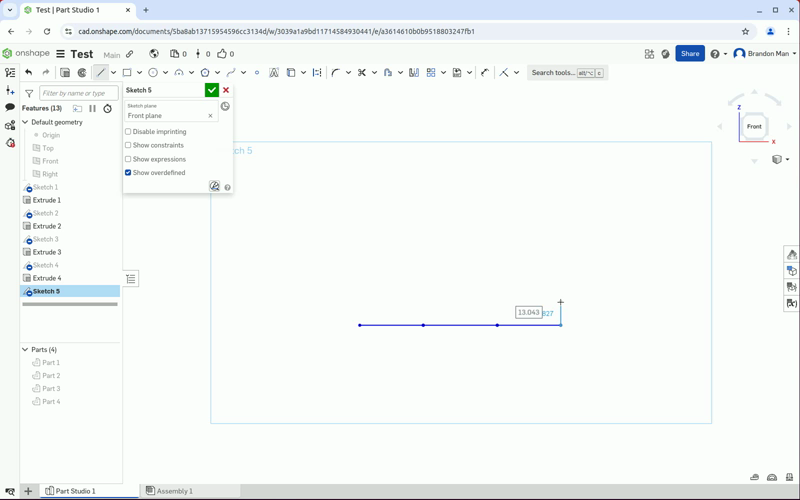
key_down(shift)
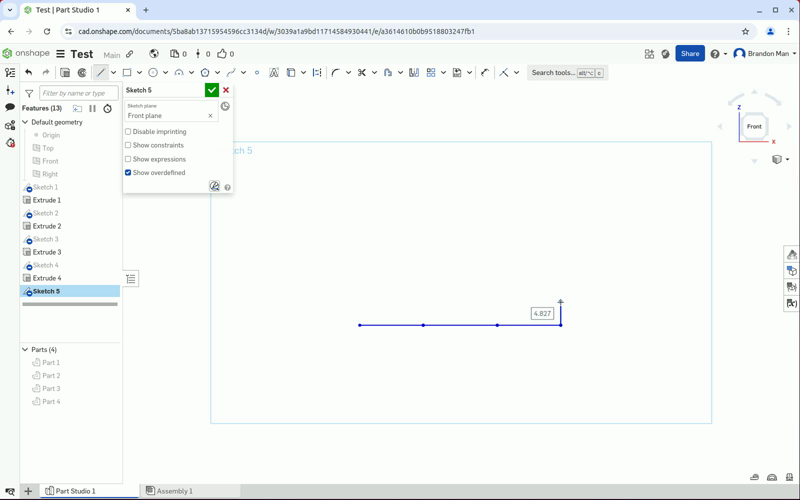
mouse_move(589, 301)
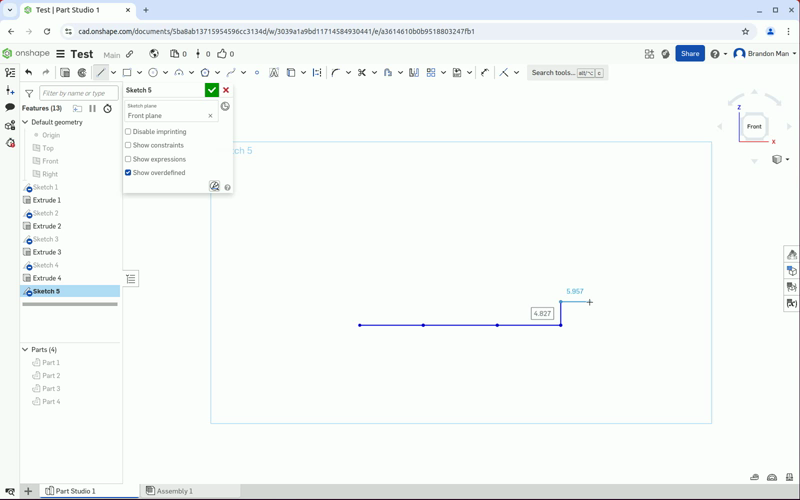
mouse_move(560, 263)
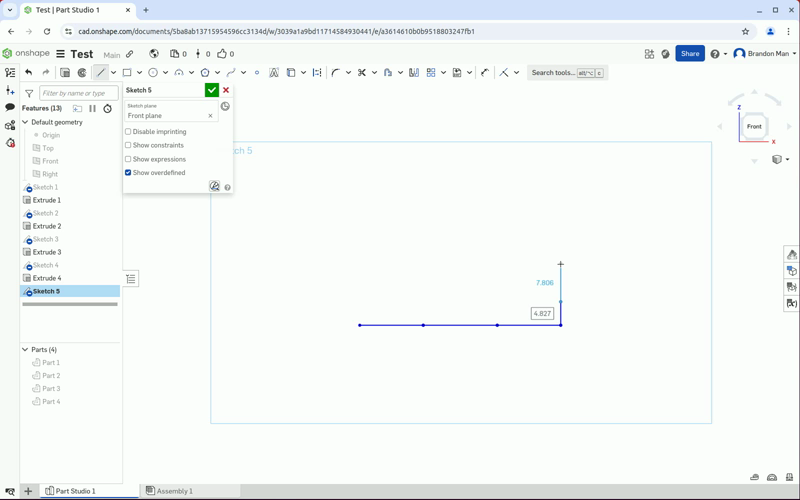
click(560, 263)
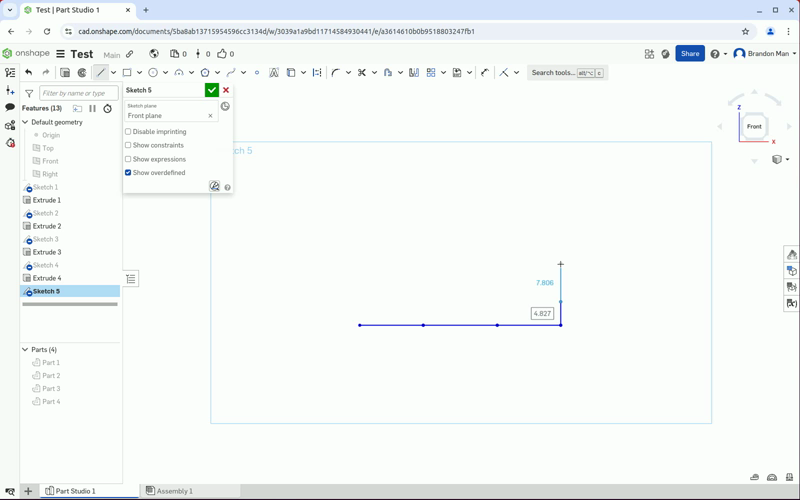
key_up(shift)
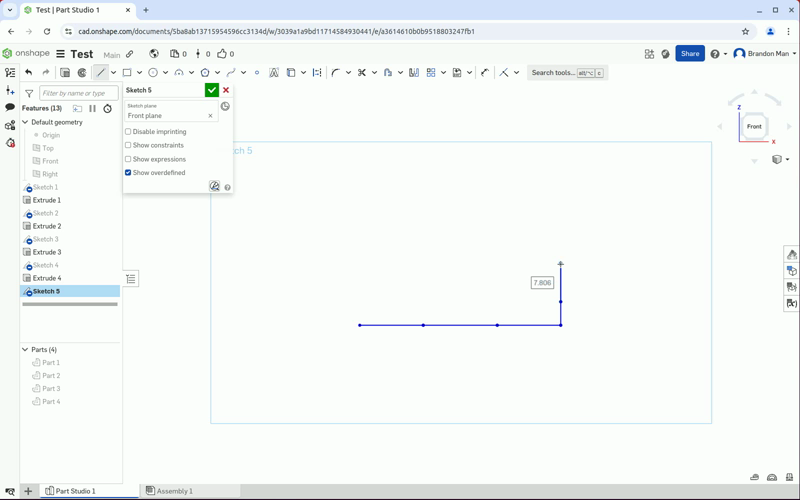
key_down(shift)
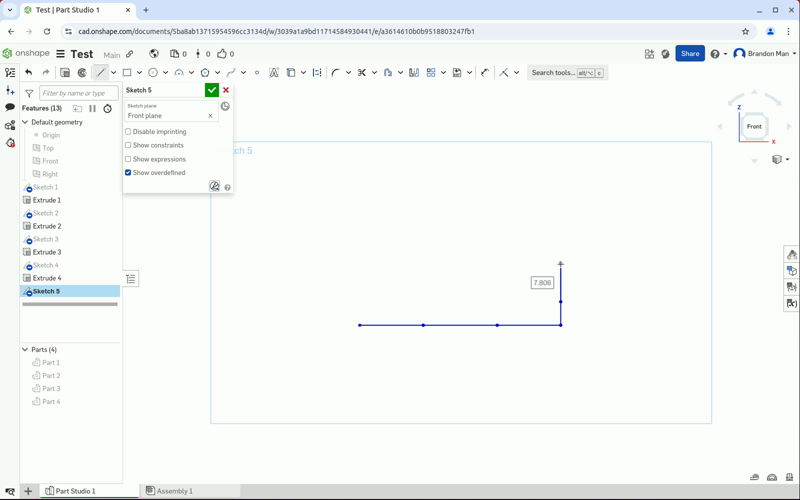
mouse_move(589, 263)
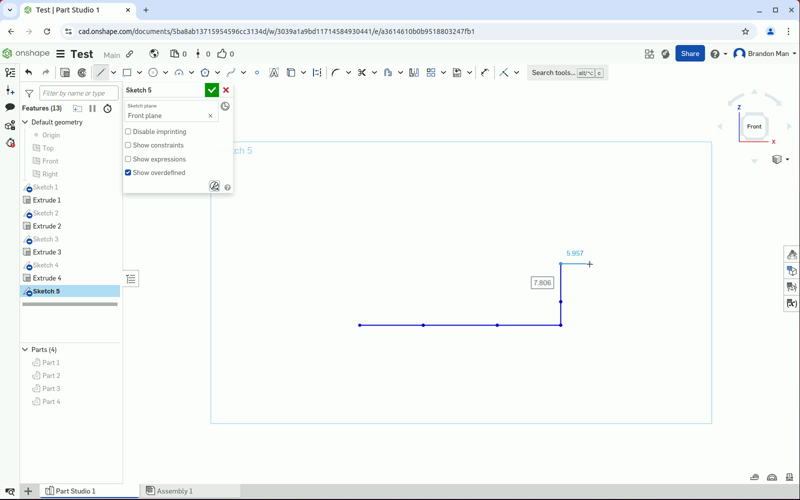
mouse_move(560, 242)
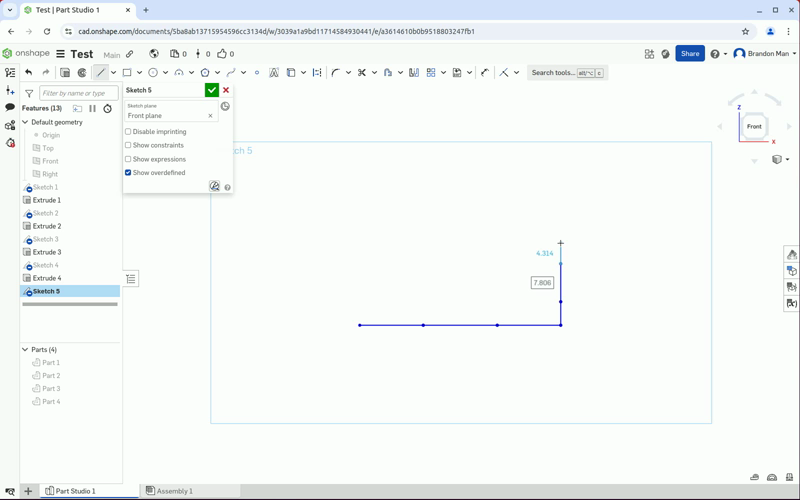
click(560, 242)
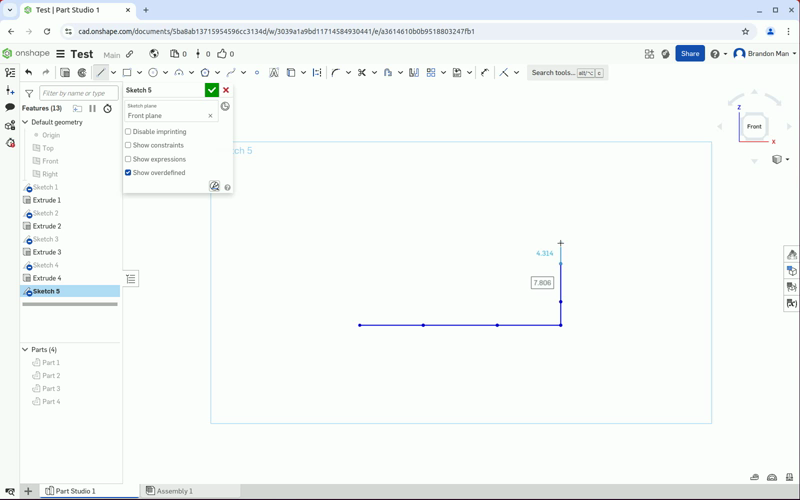
key_up(shift)
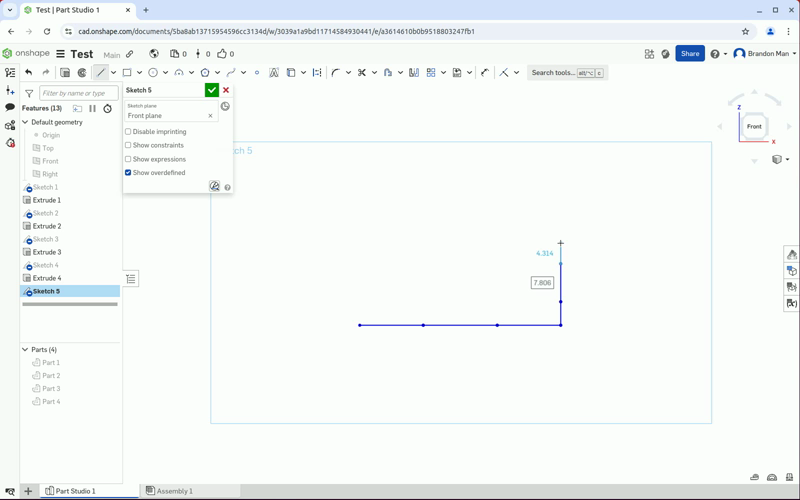
key_down(shift)
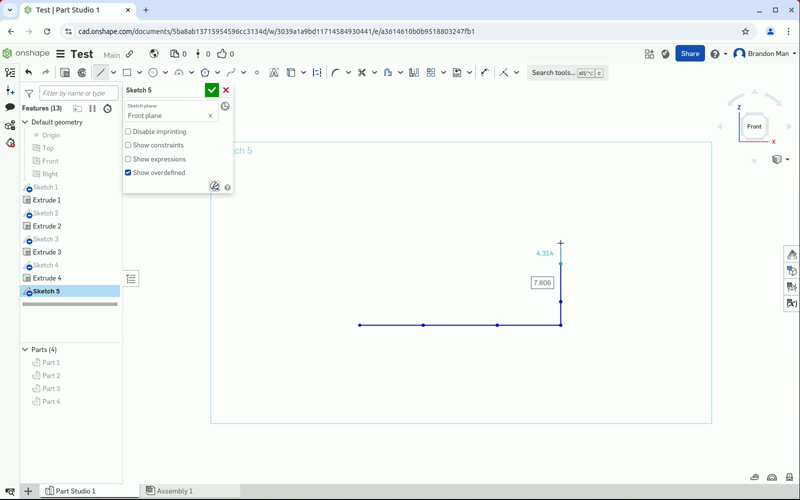
mouse_move(497, 242)
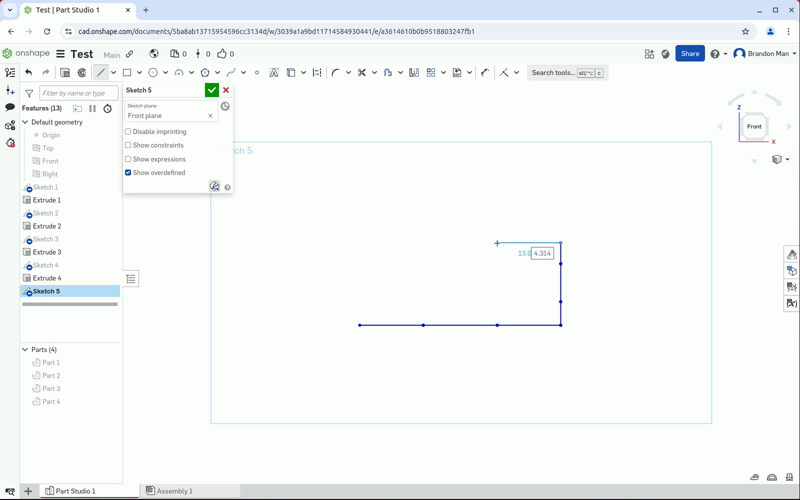
click(497, 242)
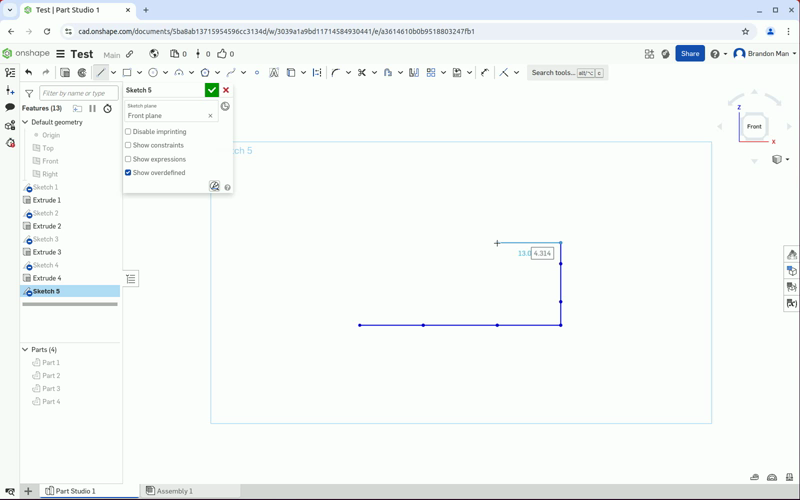
key_up(shift)
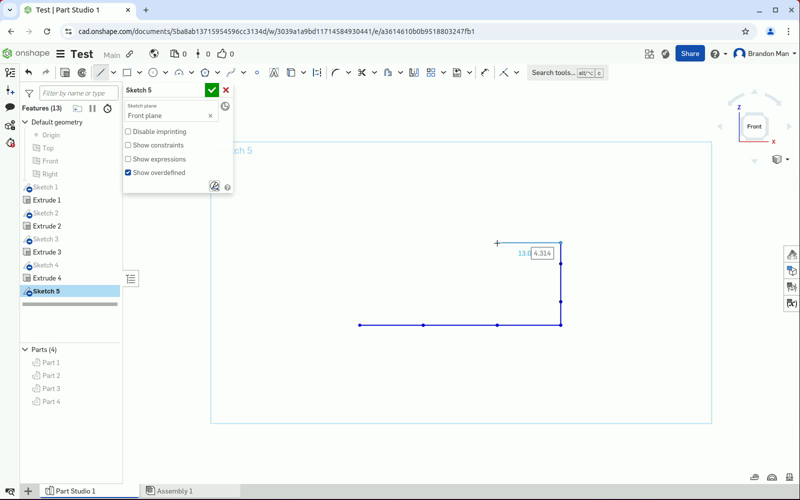
key_down(shift)
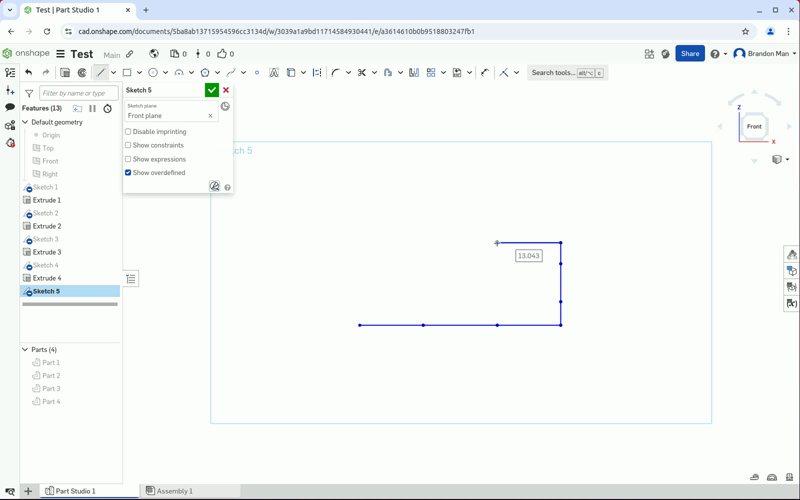
mouse_move(423, 242)
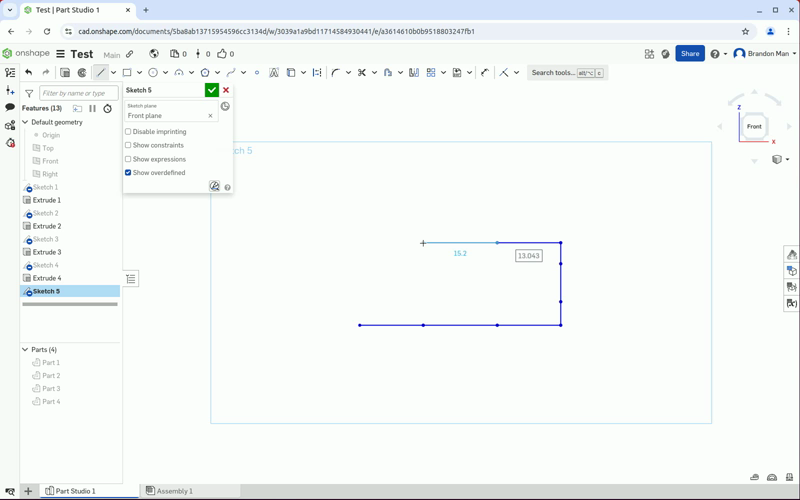
click(423, 242)
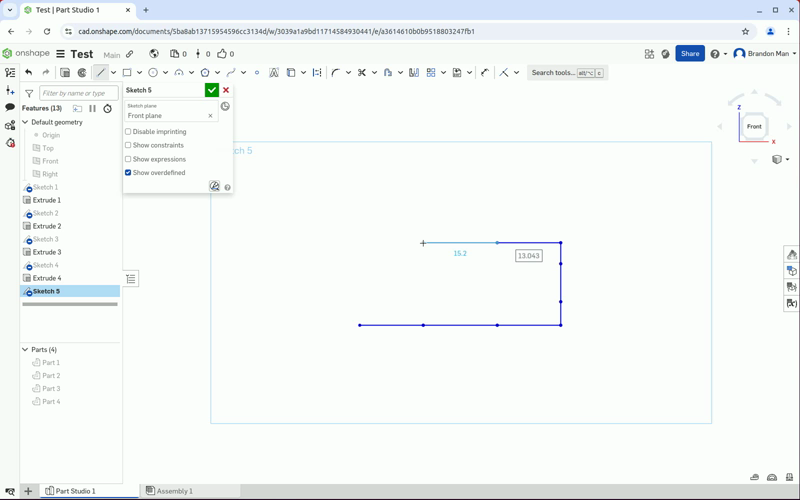
key_up(shift)
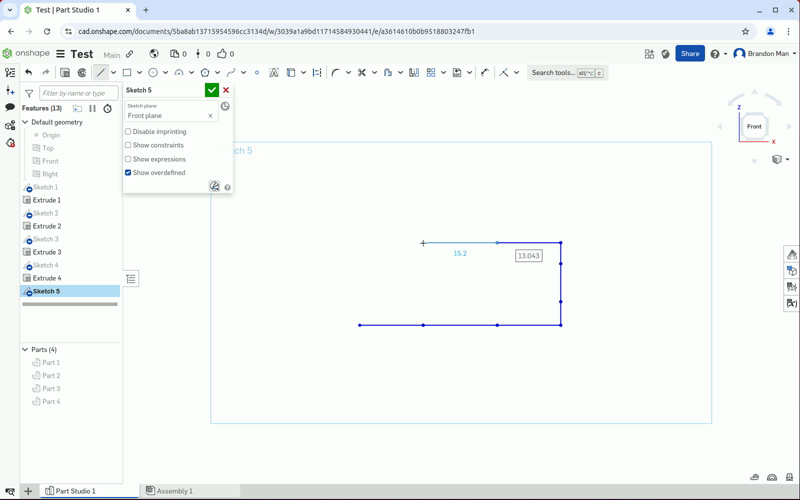
key_down(shift)
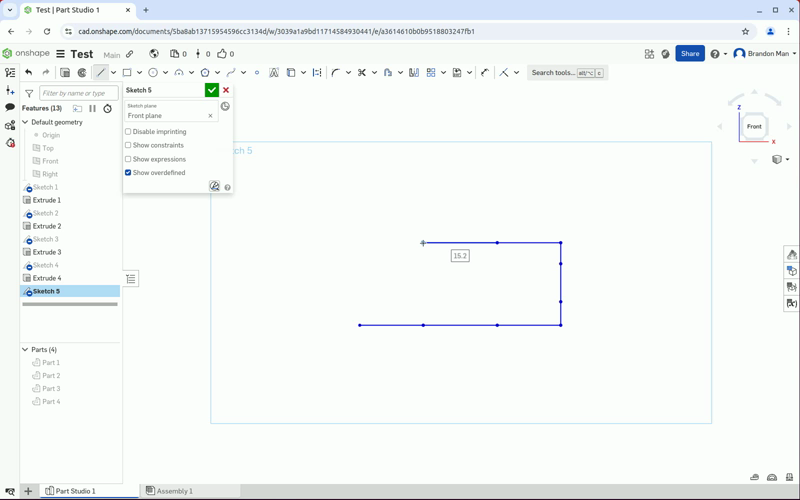
mouse_move(359, 242)
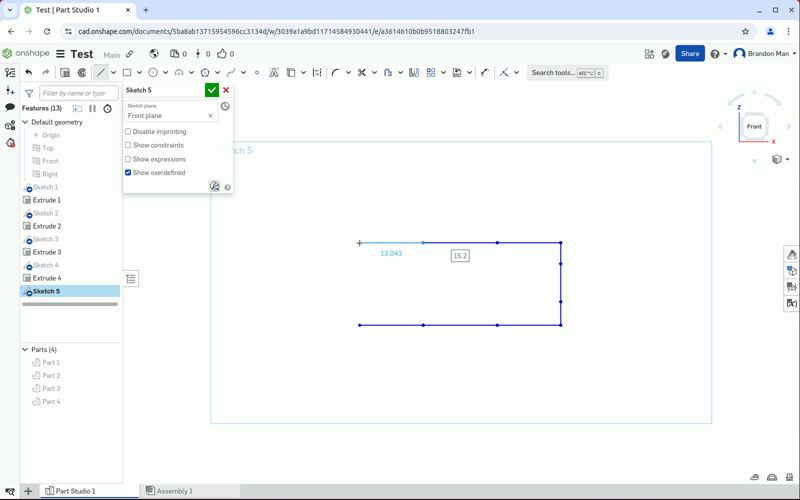
click(359, 242)
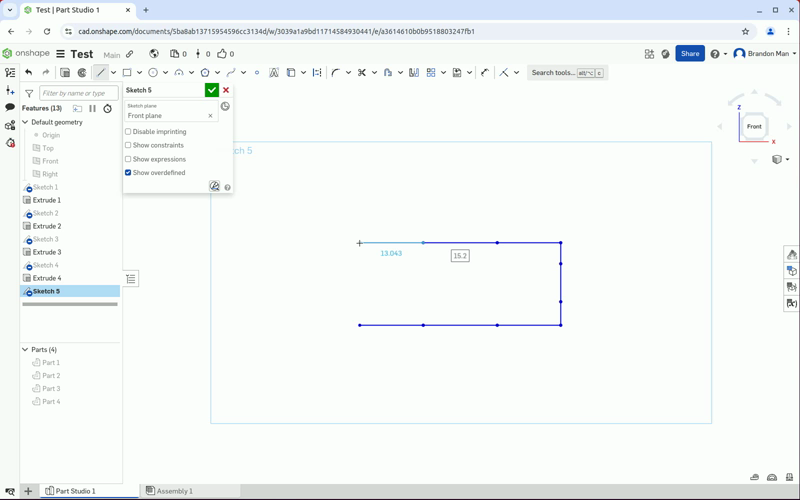
key_up(shift)
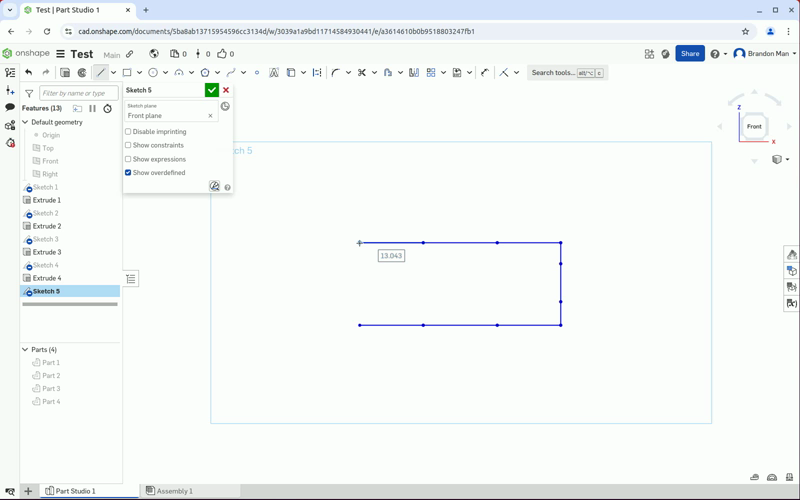
key_down(shift)
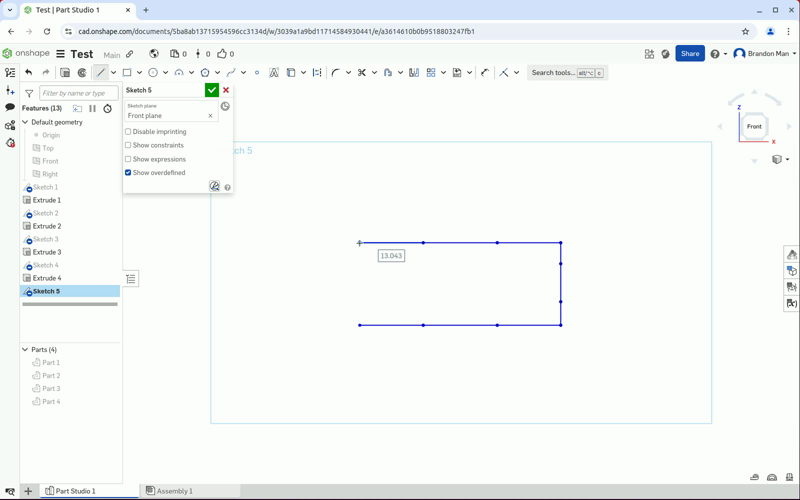
mouse_move(389, 242)
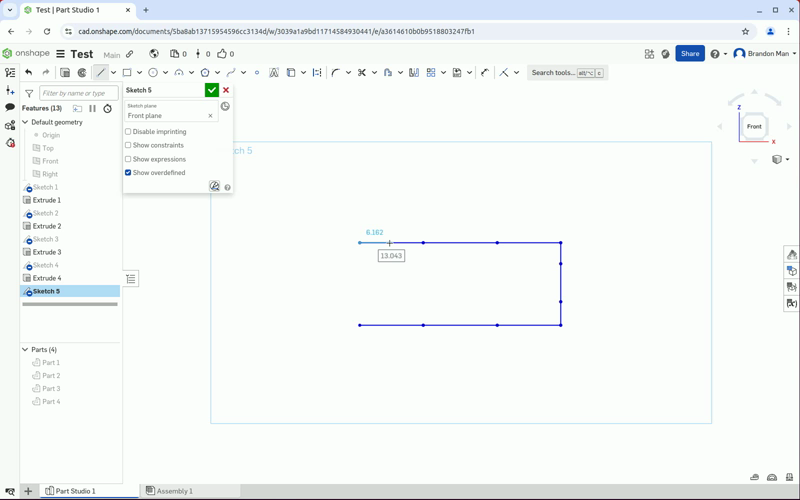
mouse_move(359, 263)
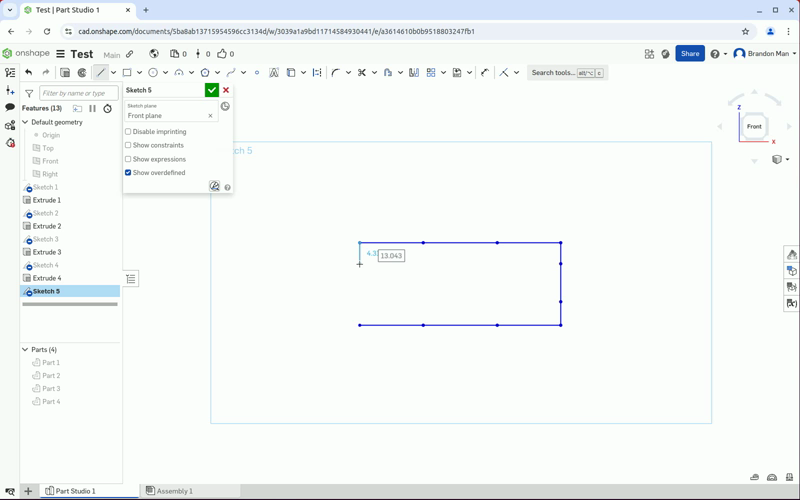
click(359, 263)
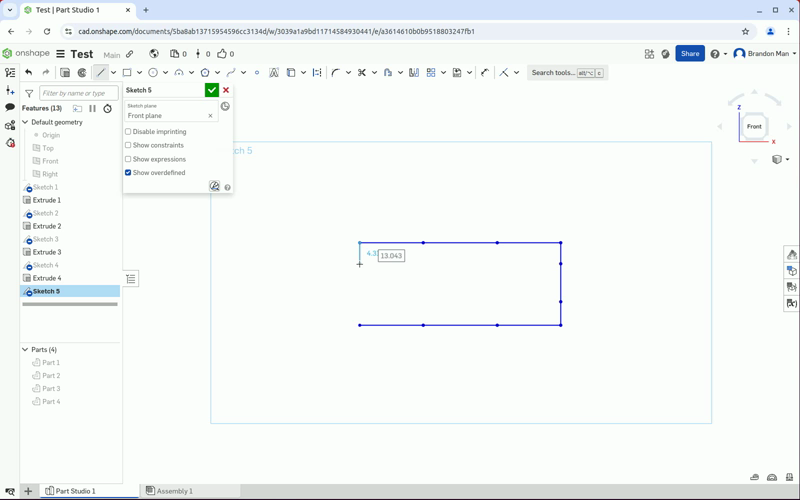
key_up(shift)
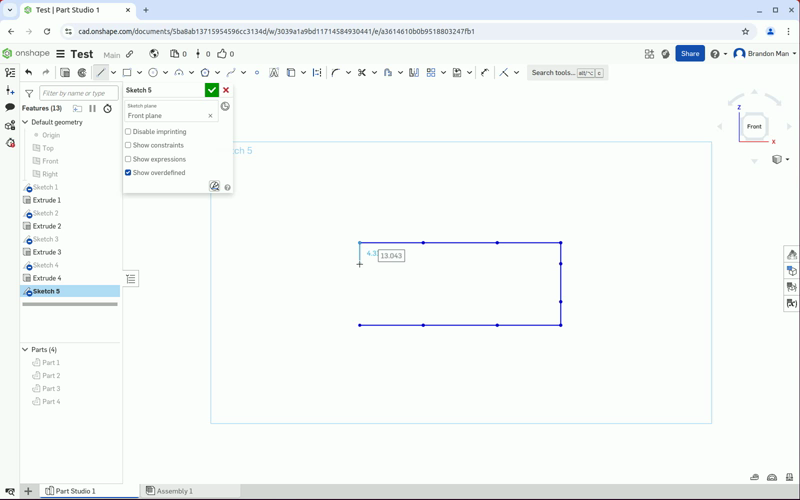
key_down(shift)
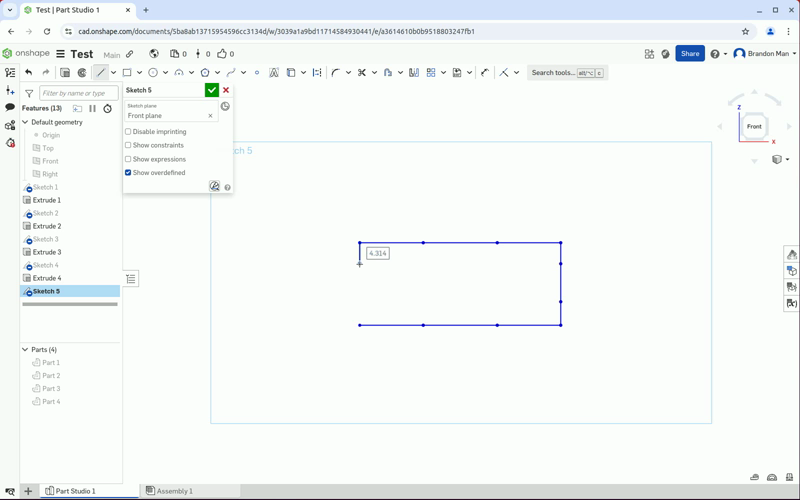
mouse_move(389, 263)
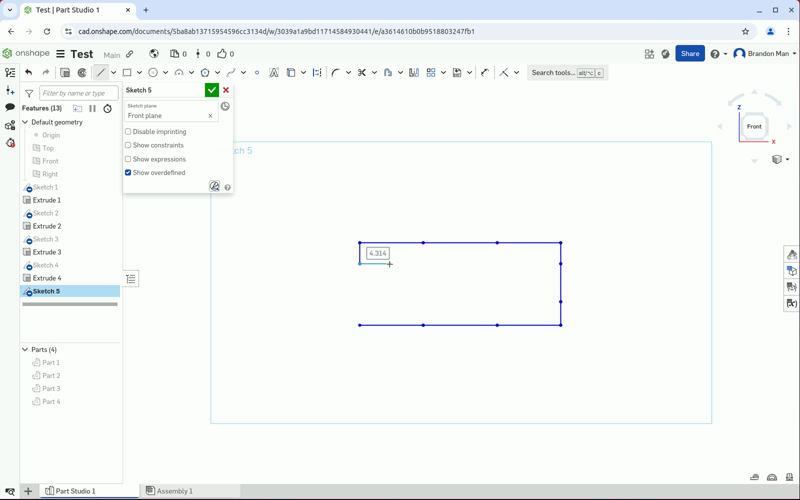
mouse_move(359, 301)
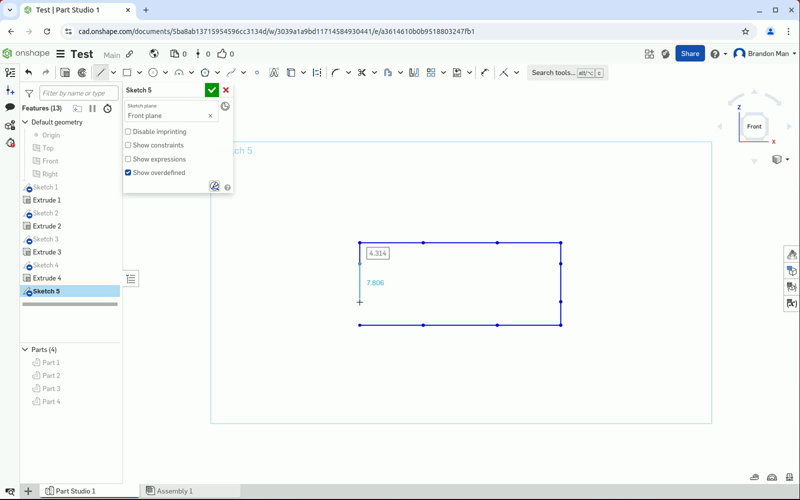
click(359, 301)
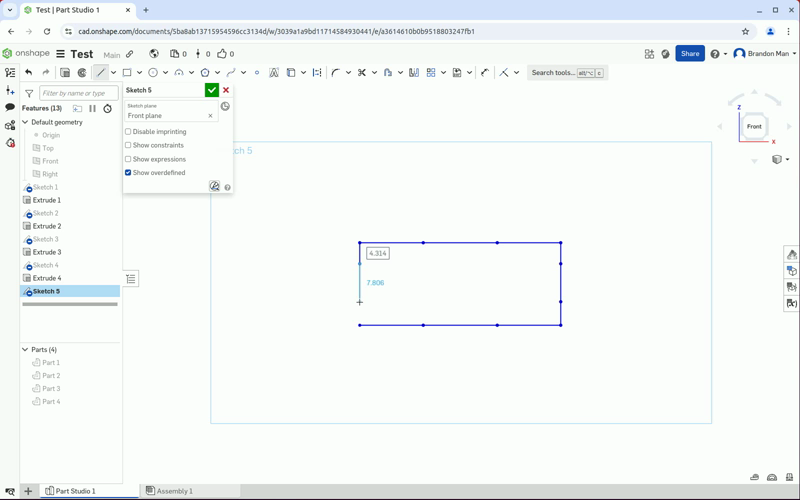
key_up(shift)
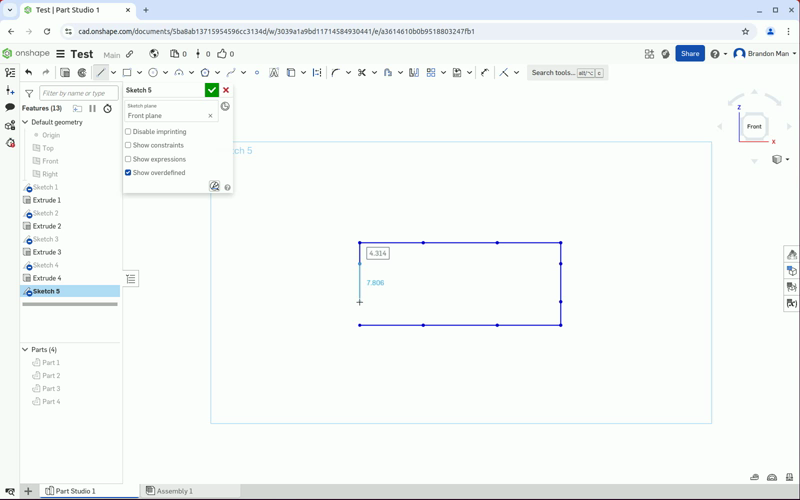
mouse_move(389, 301)
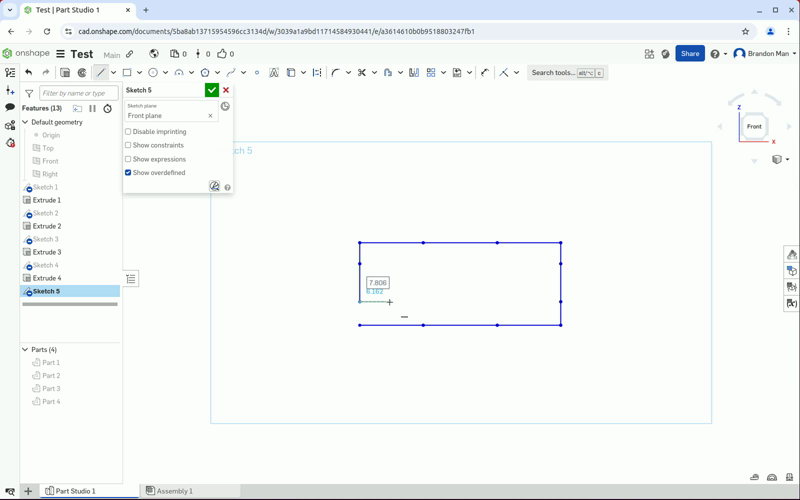
key_down(shift)
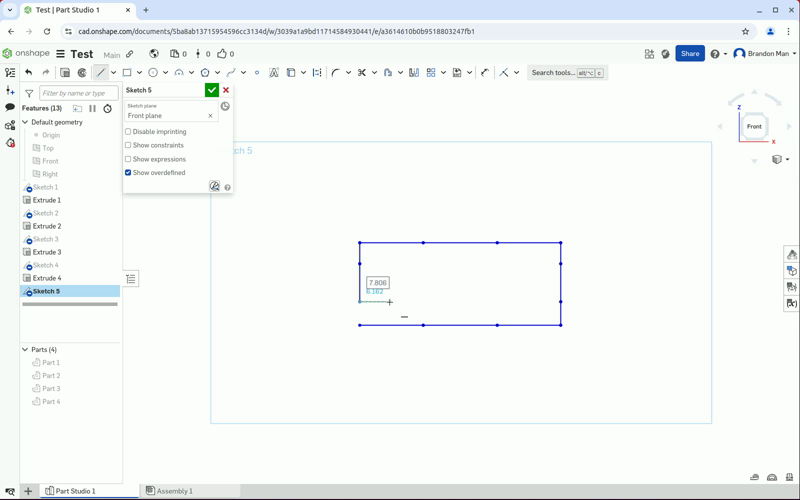
mouse_move(359, 325)
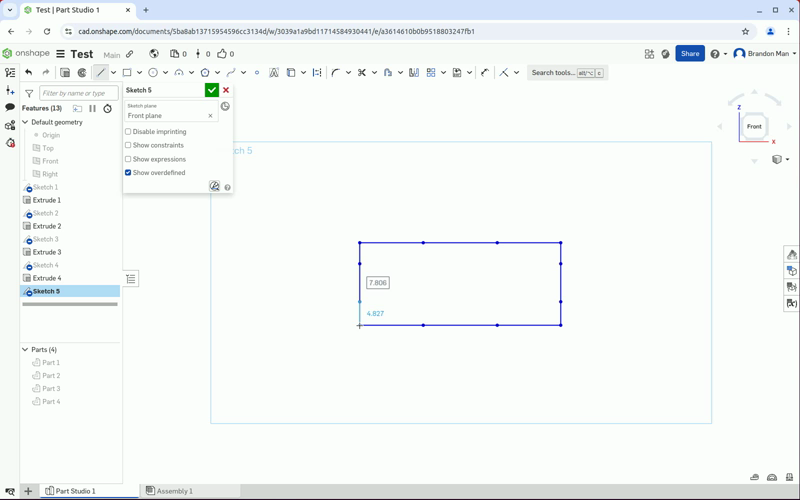
key_up(shift)
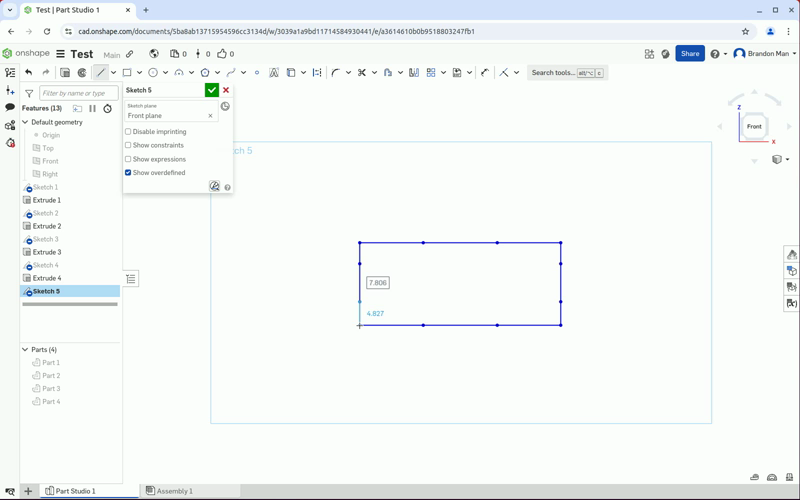
click(359, 325)
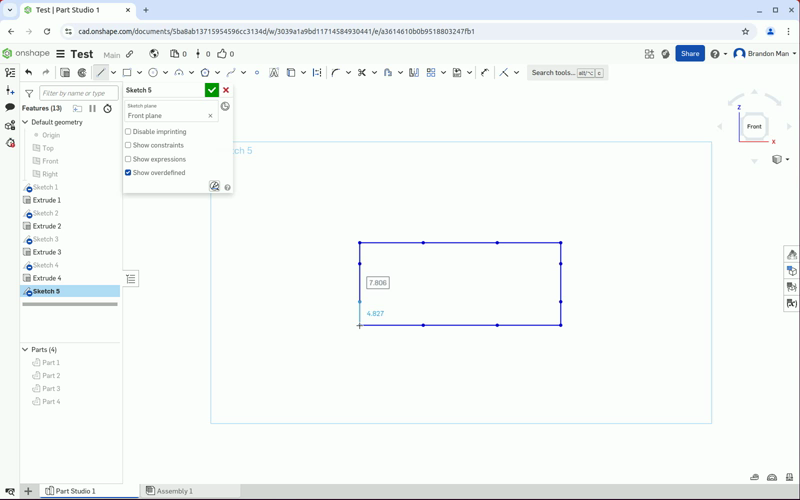
key(esc)
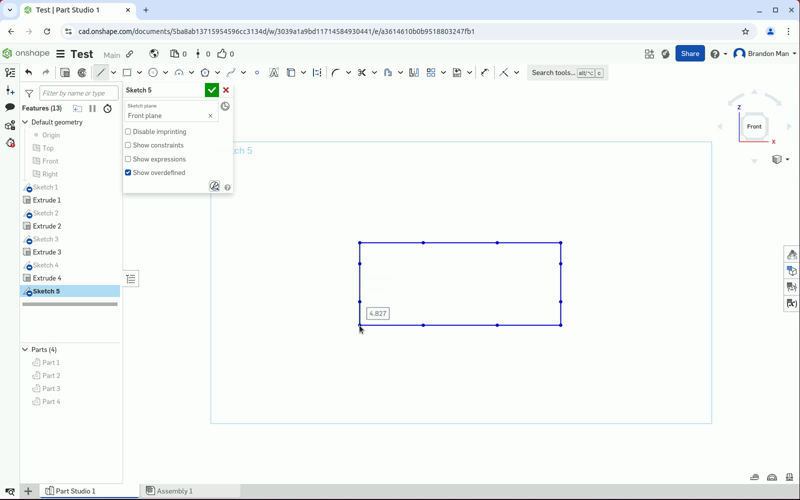
mouse_move(480, 283)
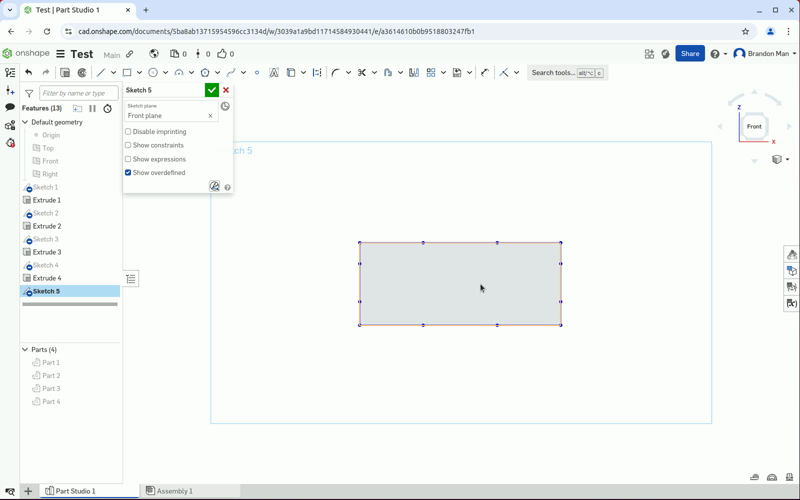
click(480, 283)
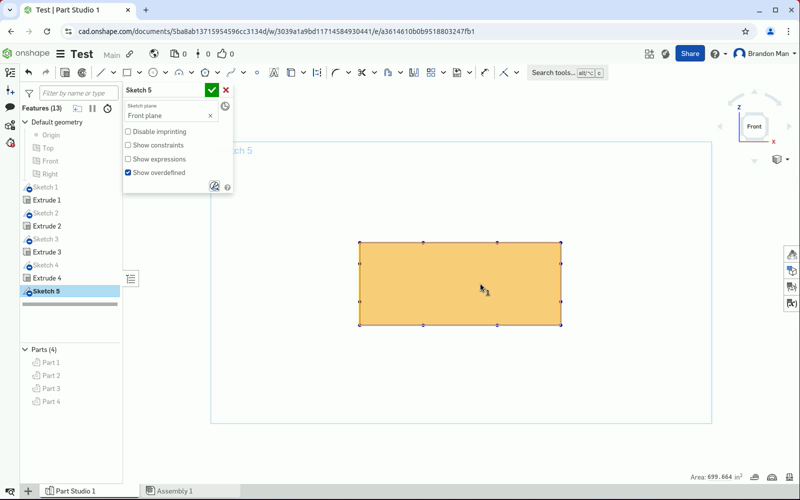
mouse_move(73, 352)
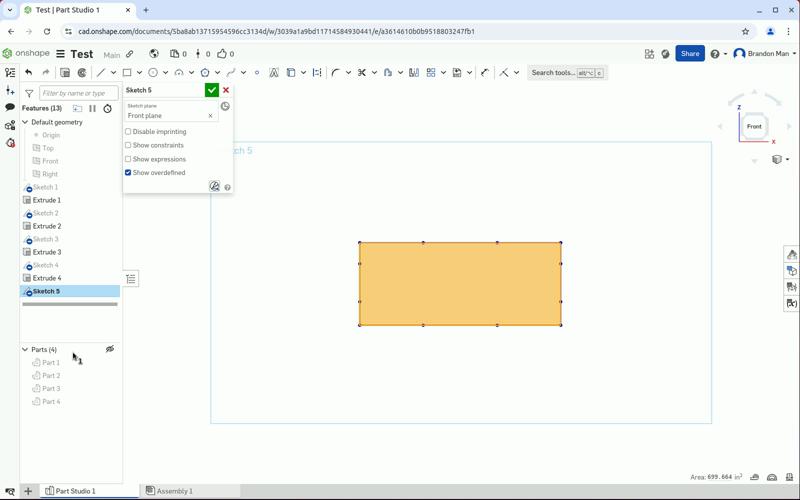
key(shift+y)
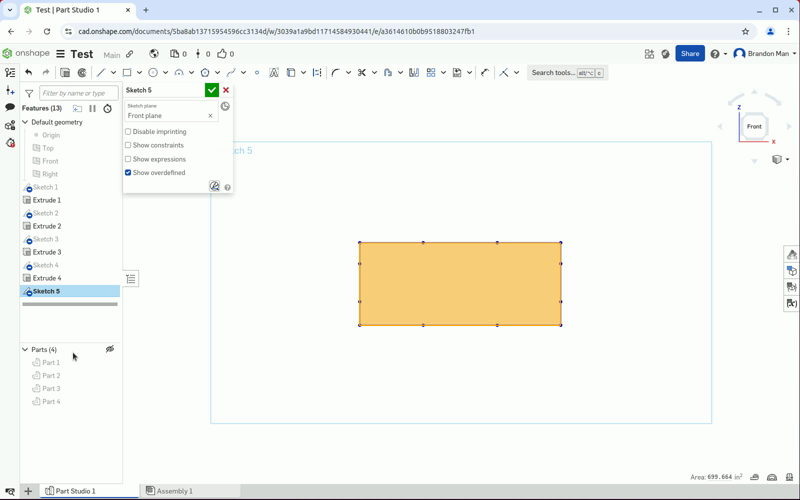
key(shift+e)
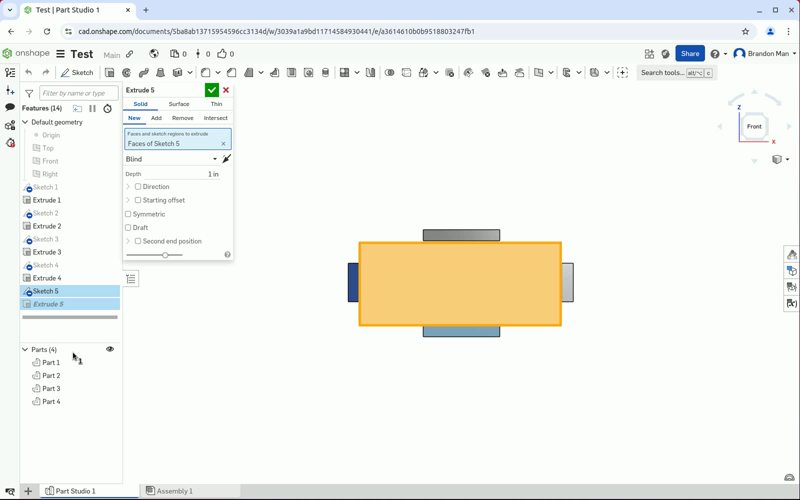
mouse_move(143, 106)
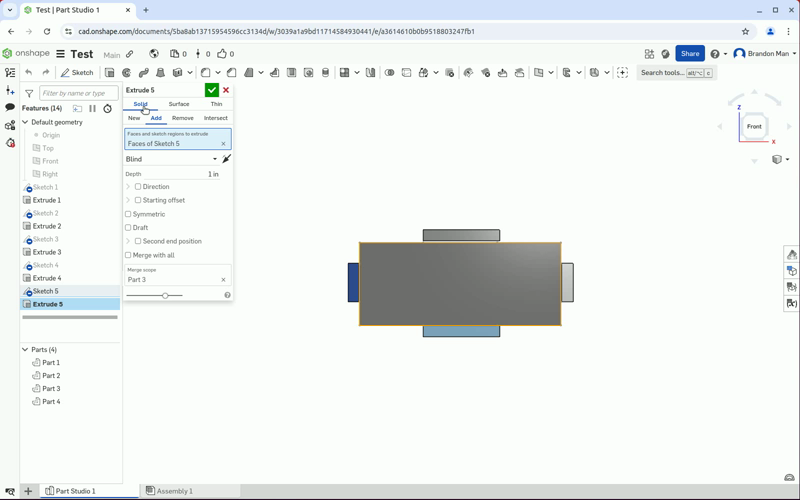
click(143, 106)
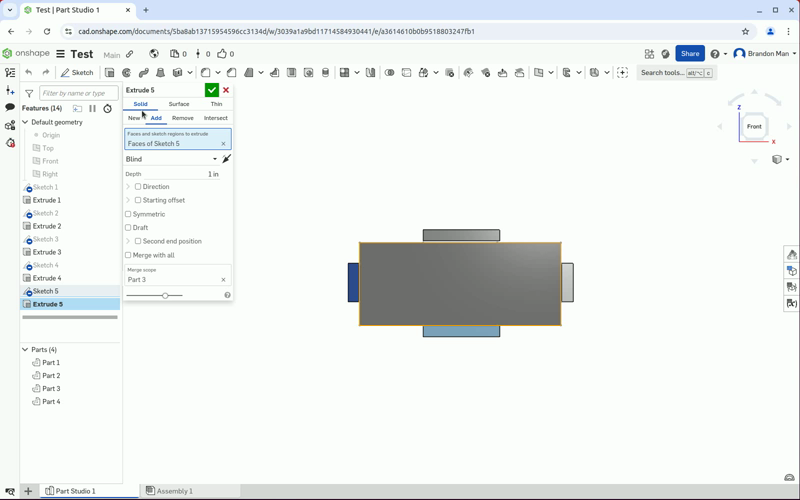
mouse_move(137, 120)
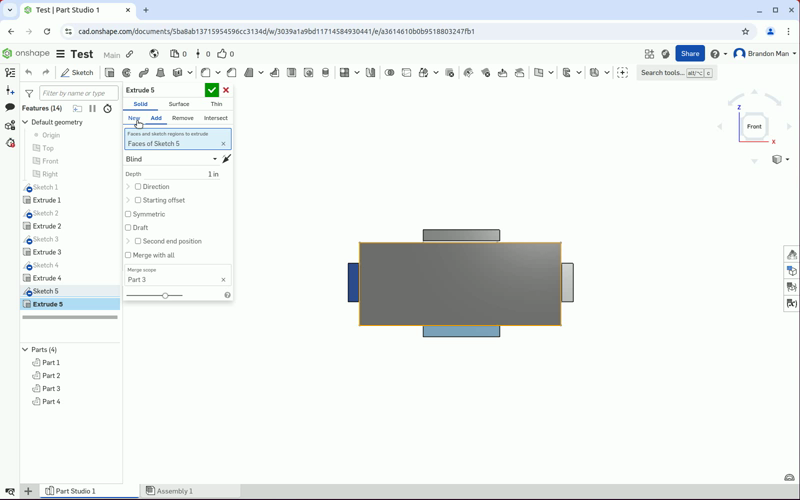
click(137, 120)
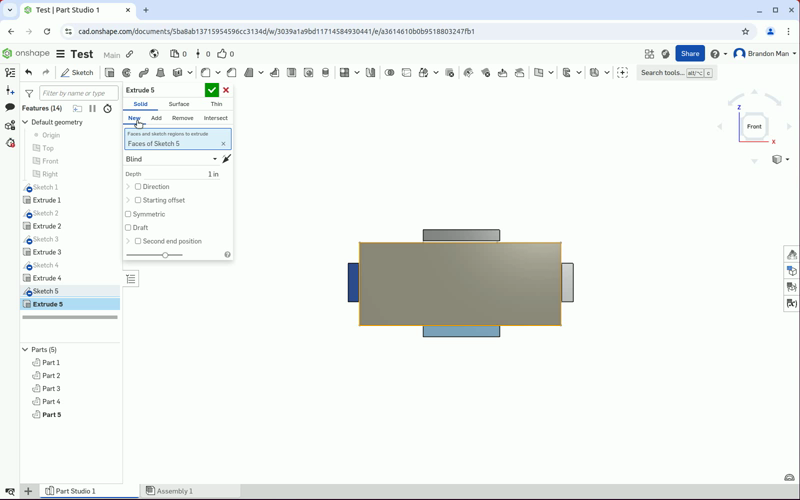
key(tab, 4)
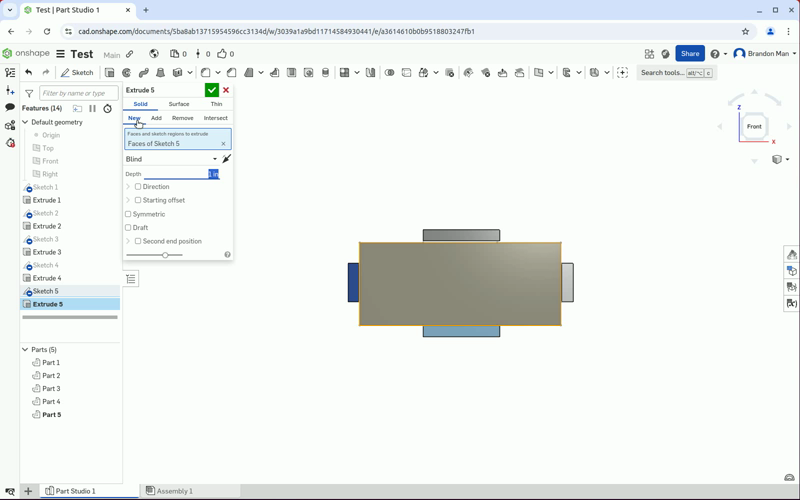
text(2.407)
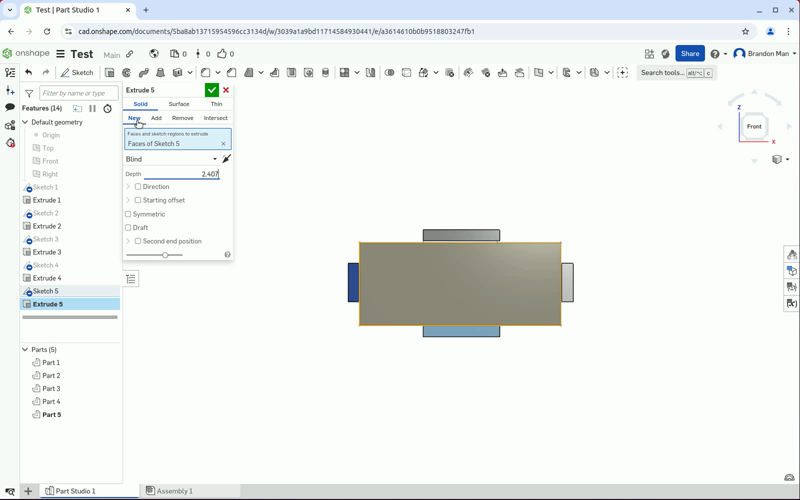
key(enter)
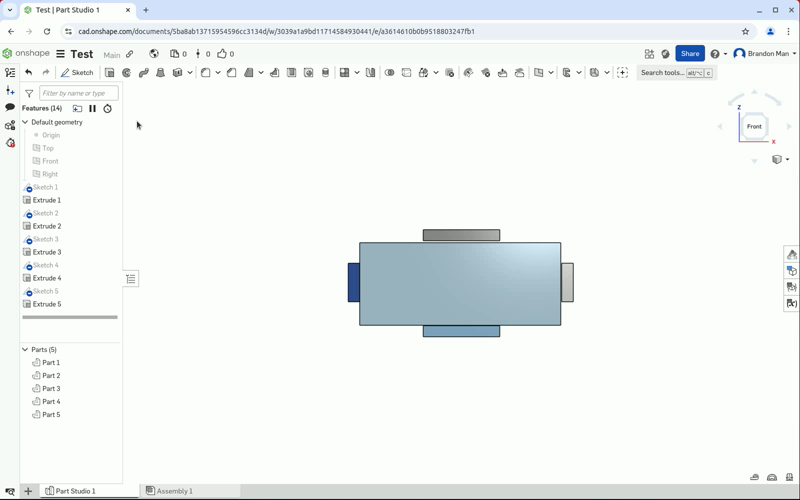
key(shift+h)
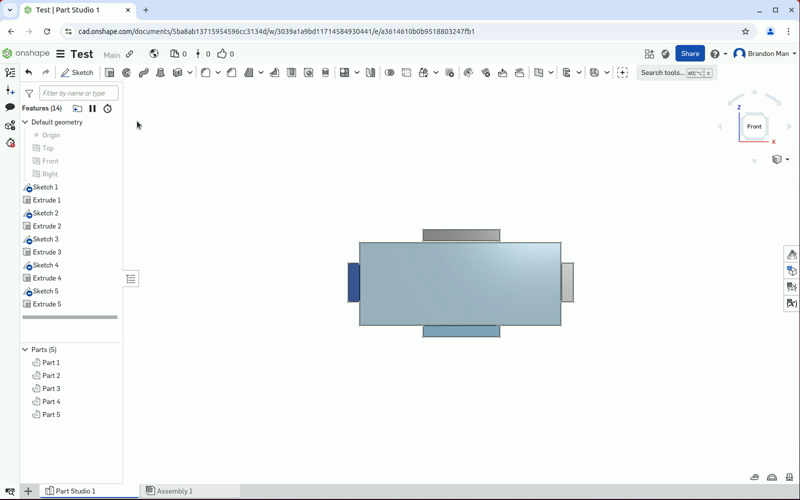
key(shift+h)
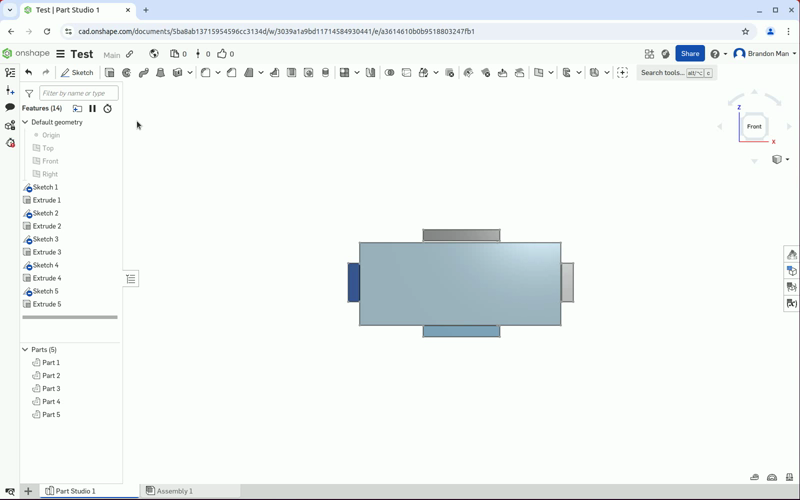
key(shift+7)
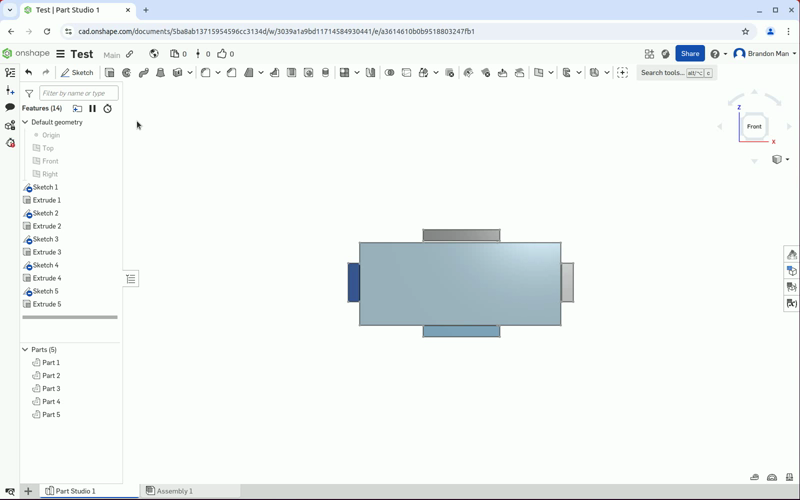
key(left, 2)
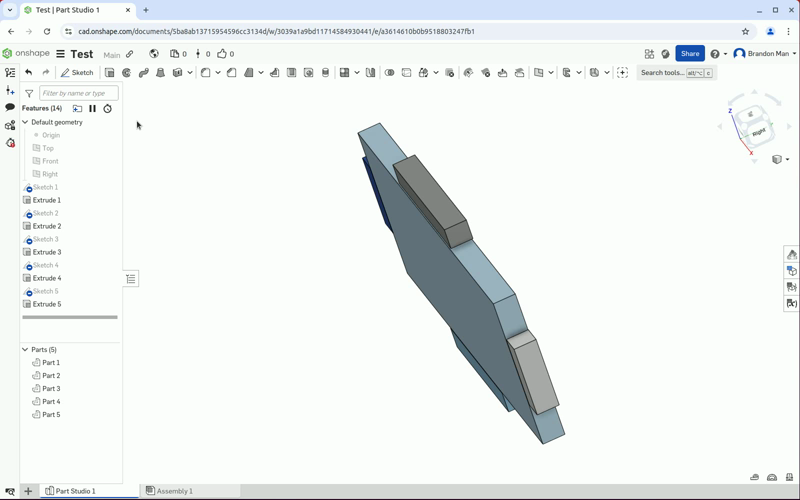
key(down, 2)
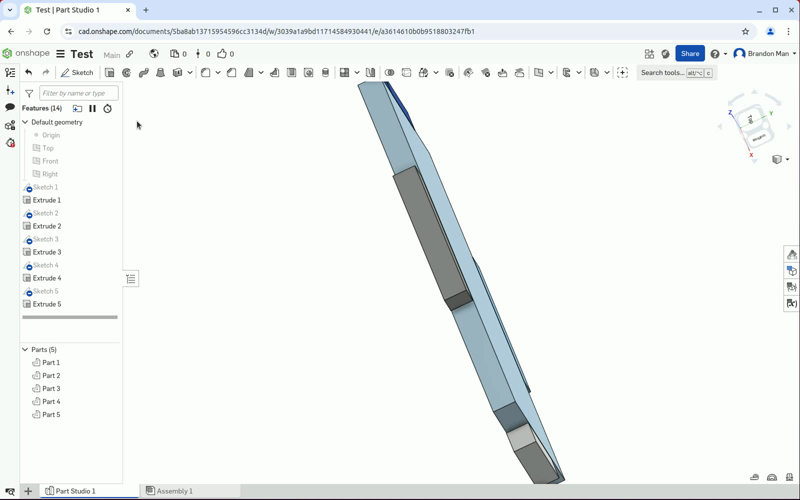
key(up, 2)
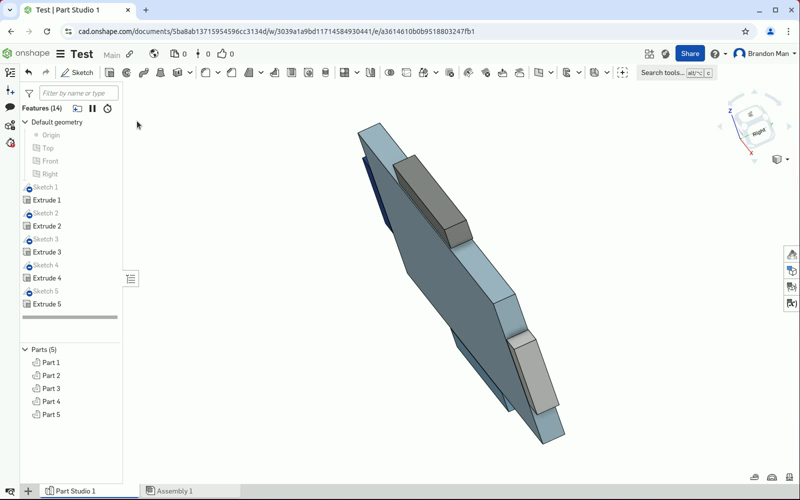
key(right, 2)
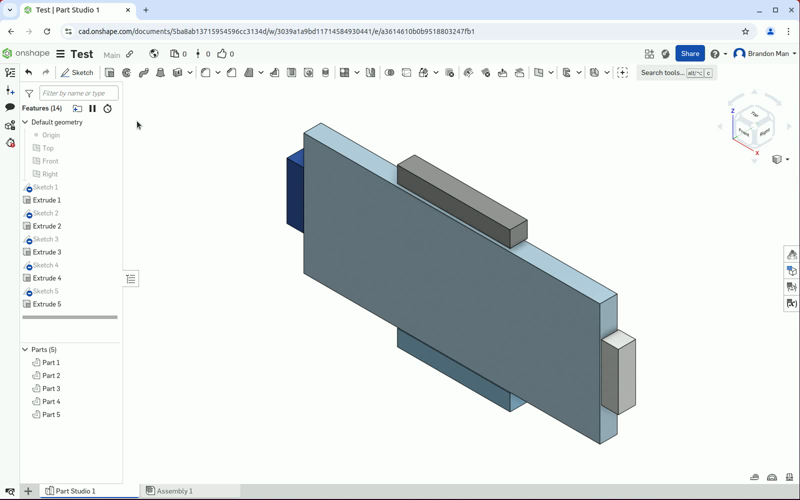
mouse_move(73, 189)
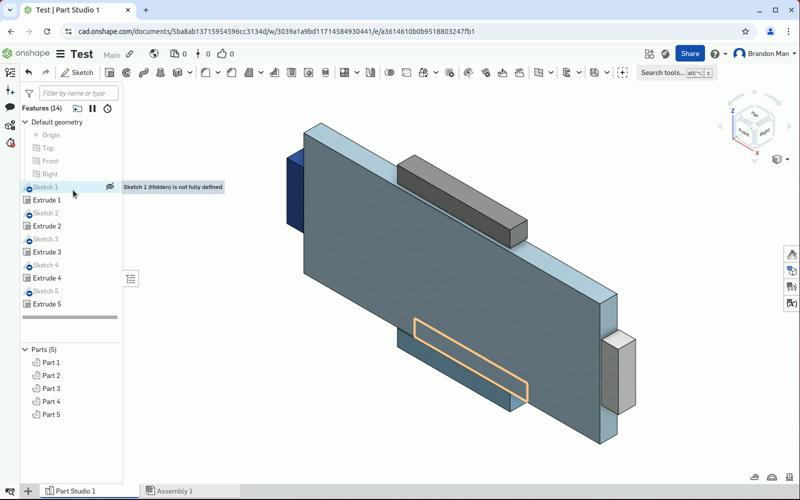
click(73, 189)